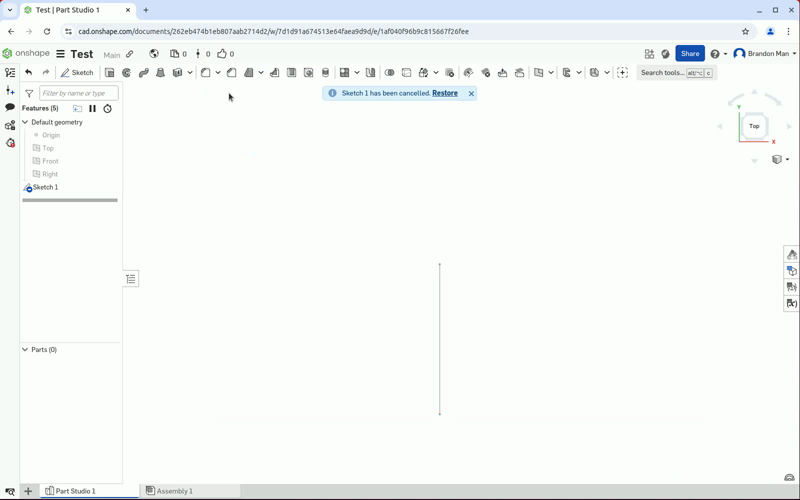
key(shift+h)
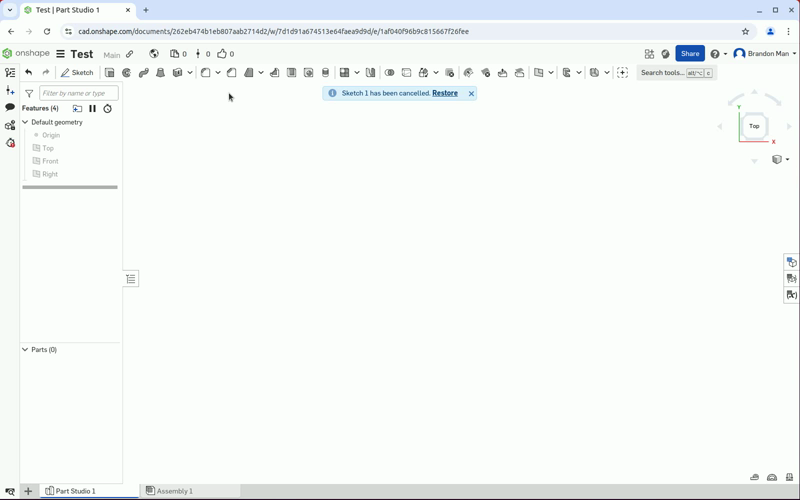
mouse_move(73, 352)
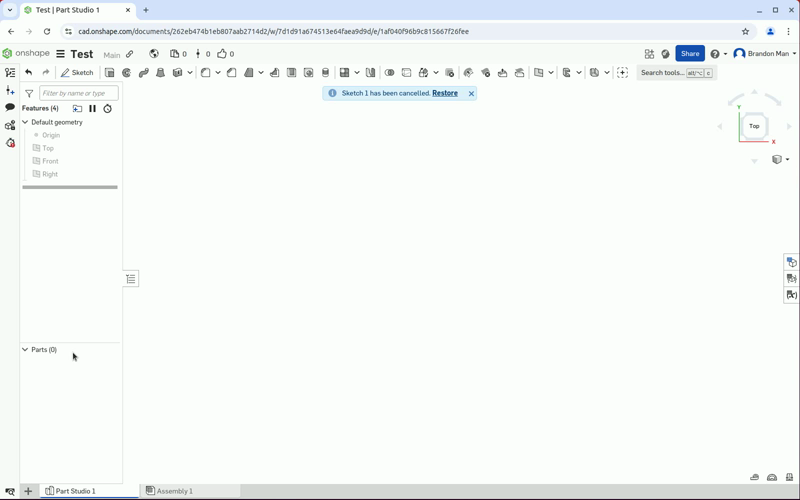
key(y)
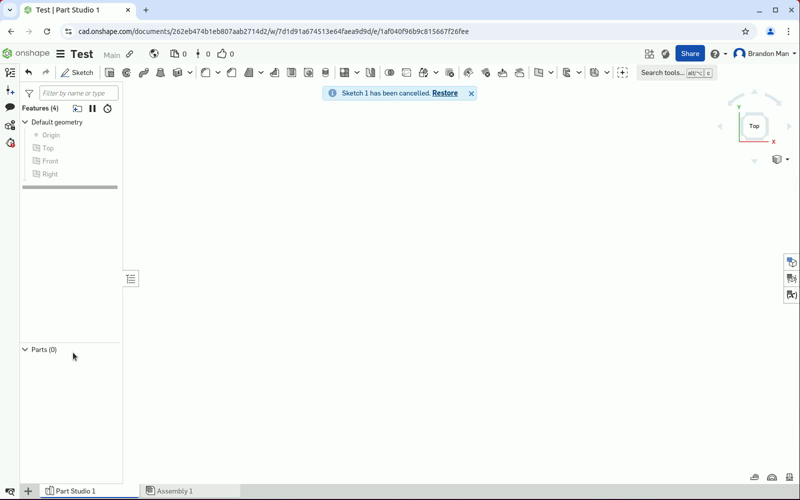
key(shift+p)
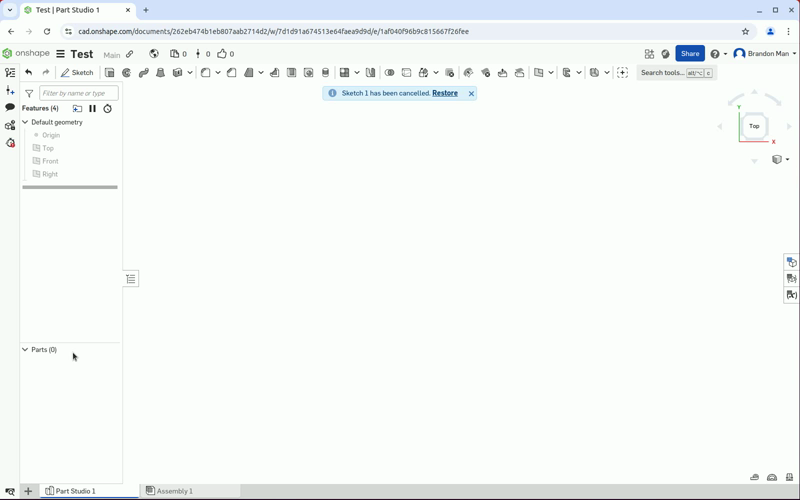
key(space)
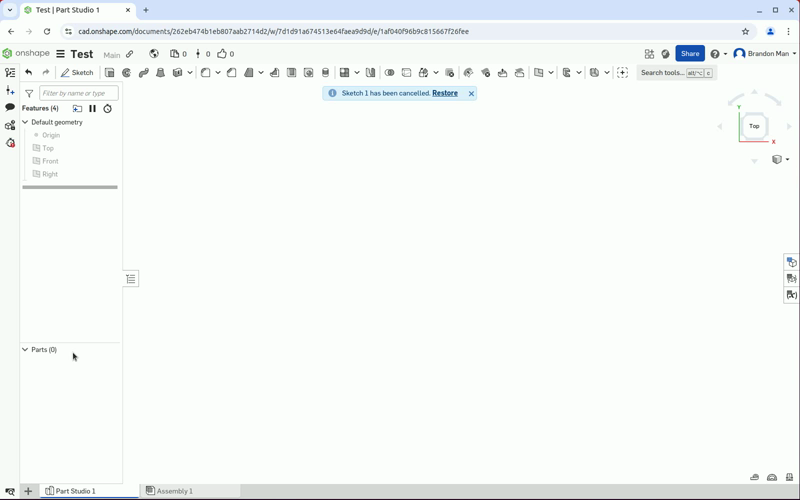
key_down(shift)
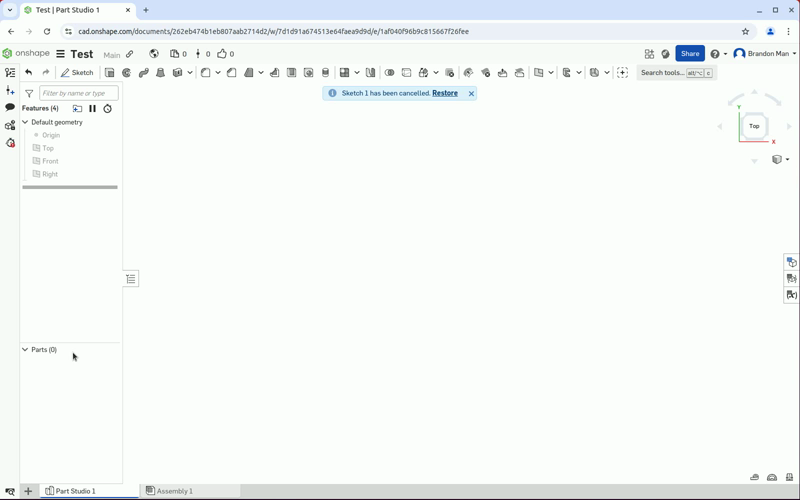
key(up)
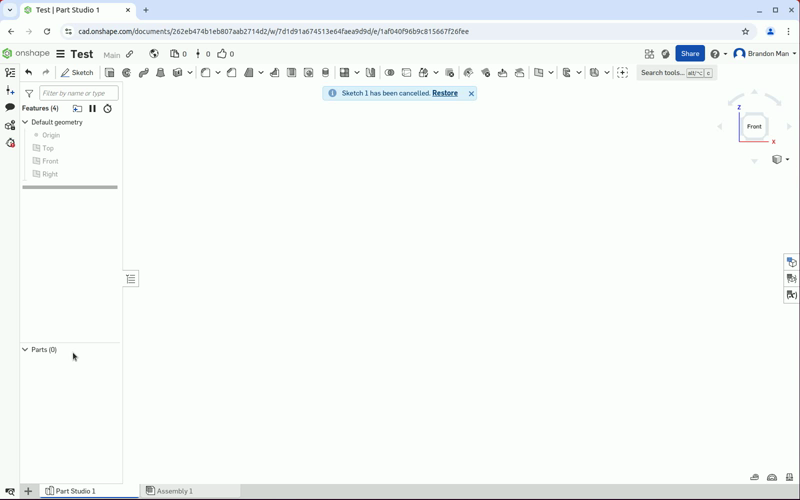
key_up(shift)
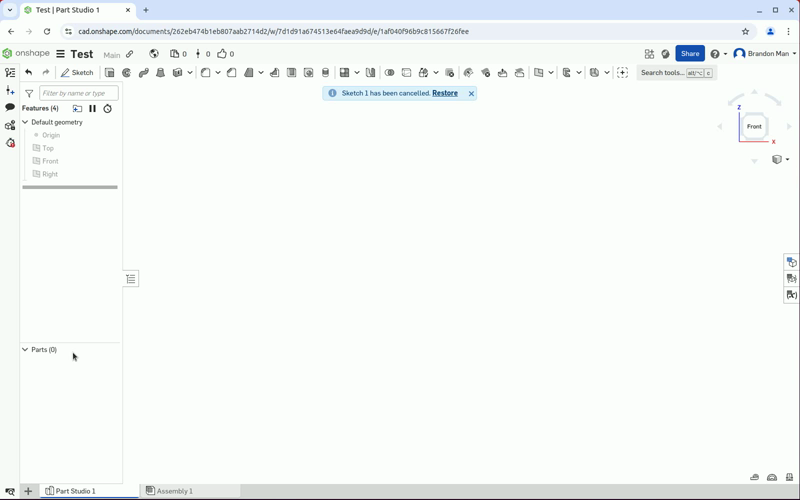
mouse_move(73, 352)
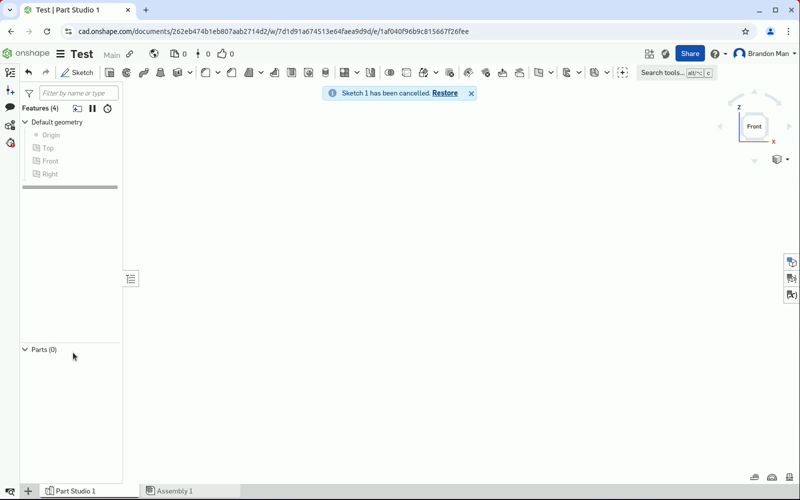
key(shift+y)
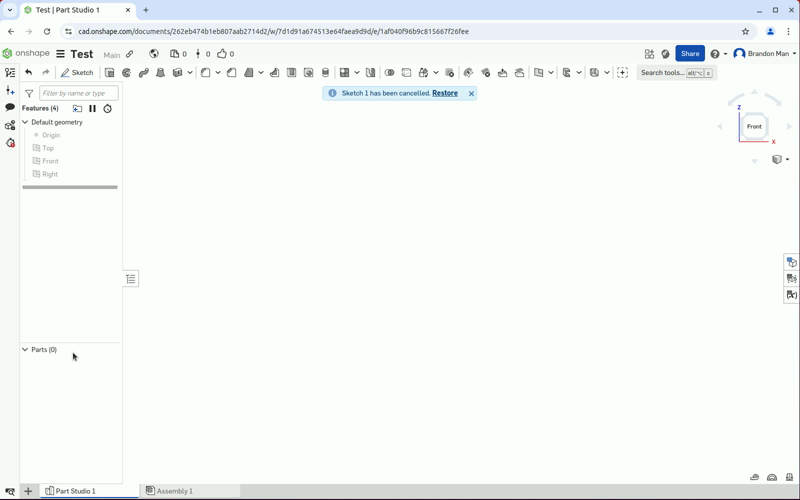
key(shift+s)
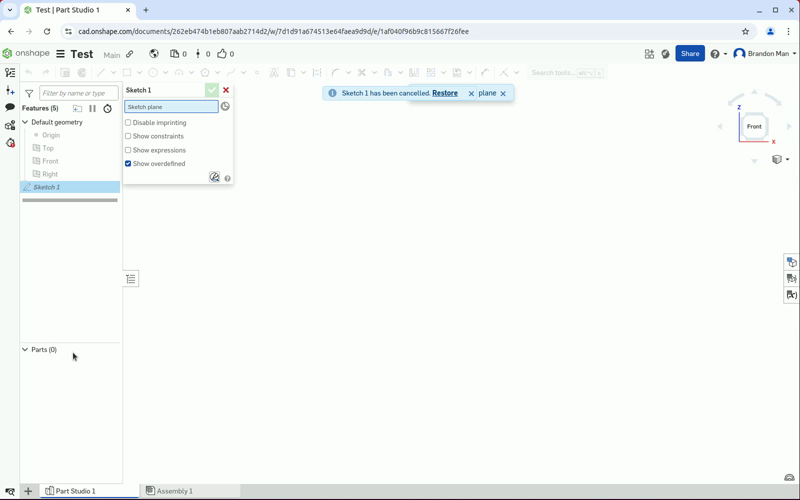
mouse_move(73, 163)
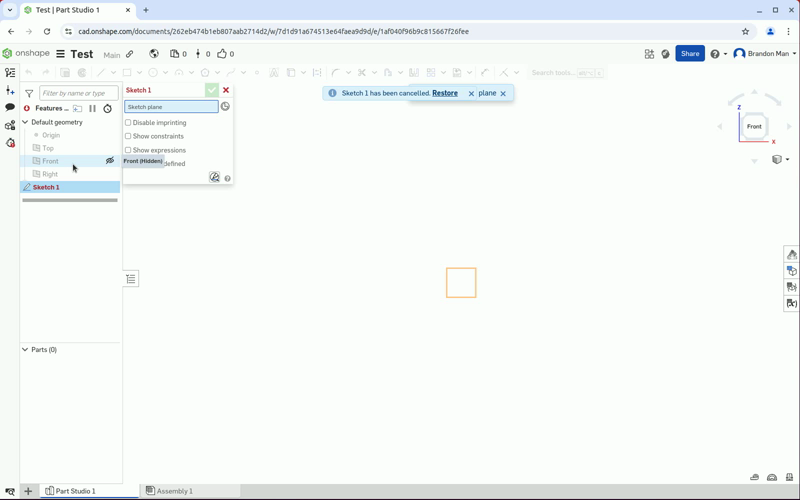
click(73, 163)
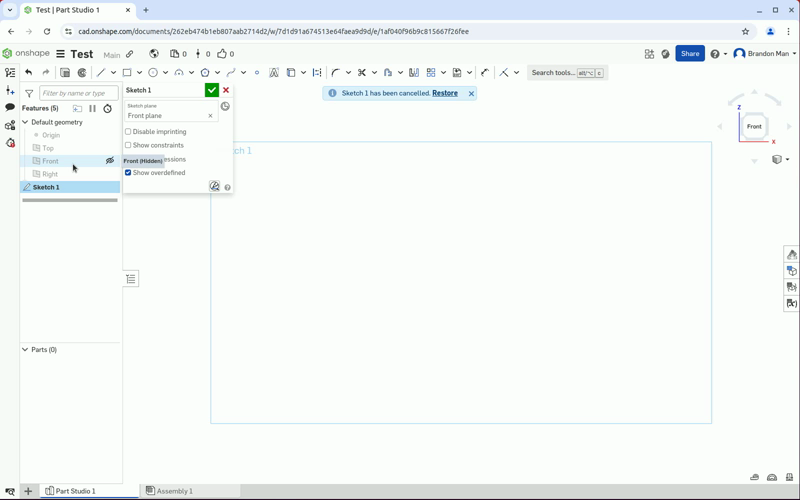
mouse_move(73, 352)
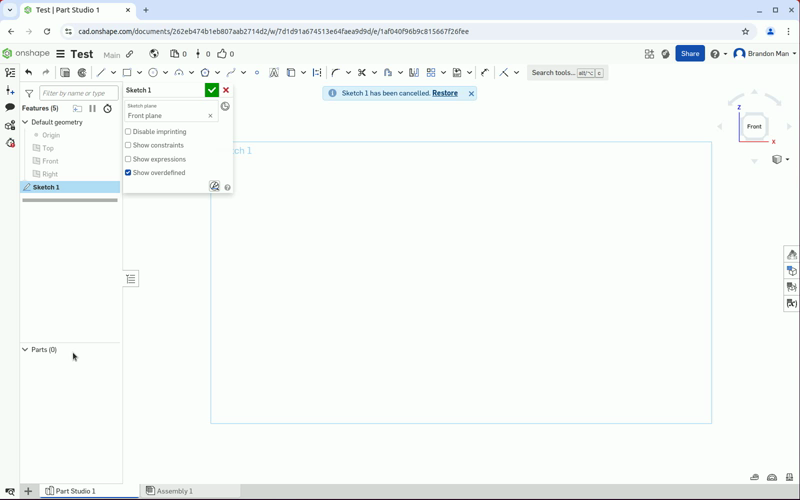
key(y)
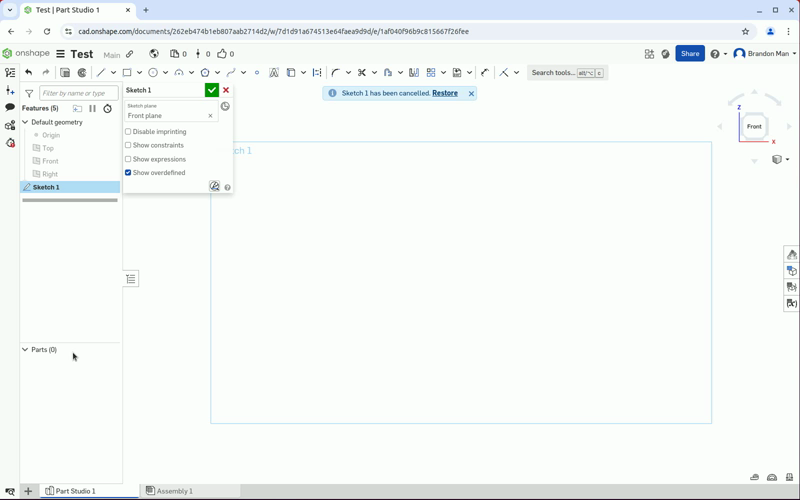
key(l)
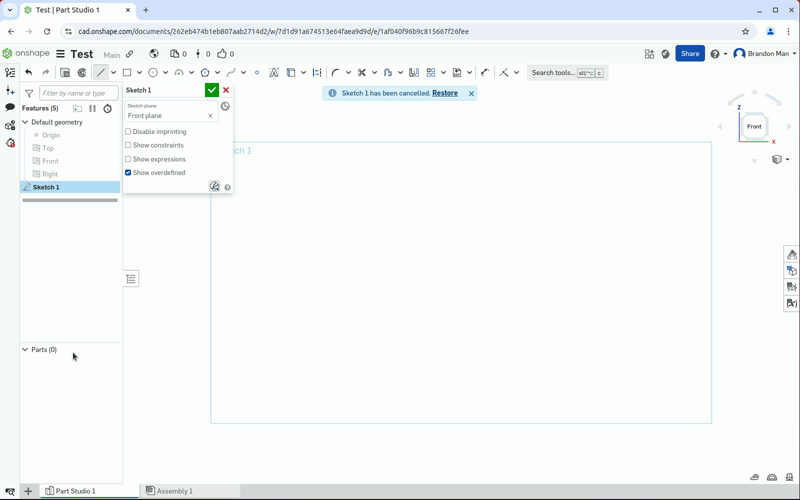
key_down(shift)
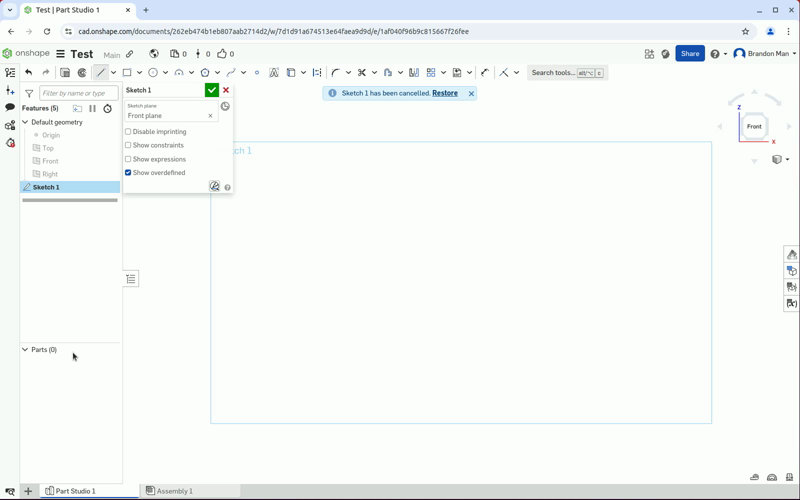
mouse_move(348, 282)
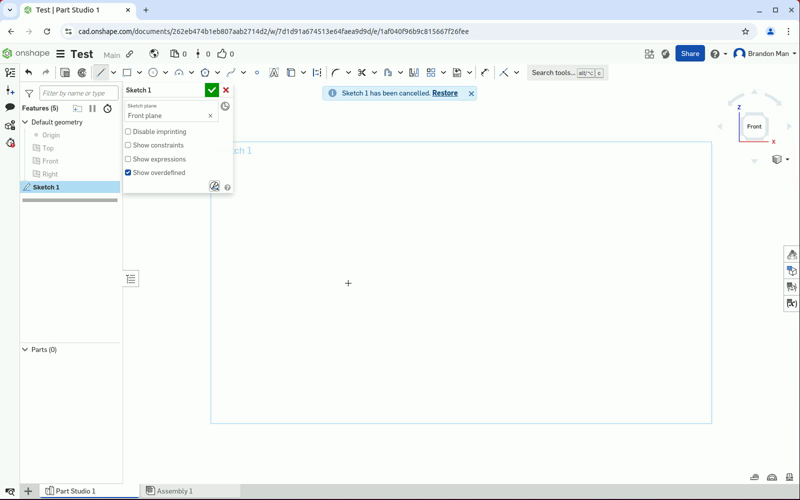
click(348, 282)
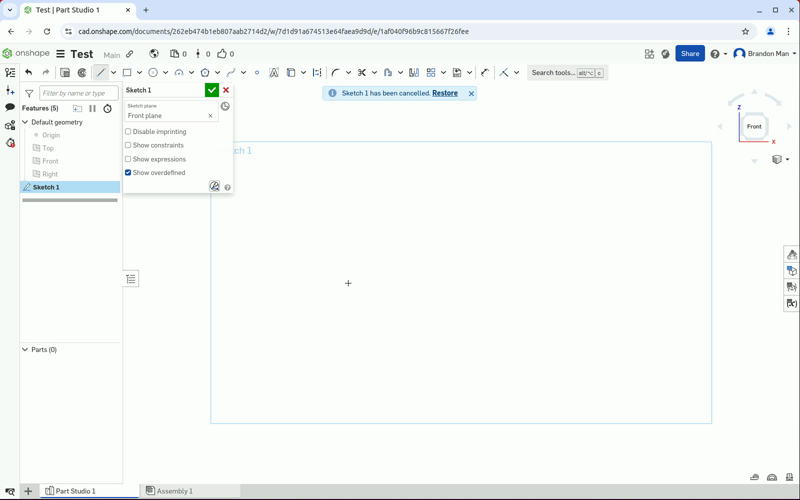
key_up(shift)
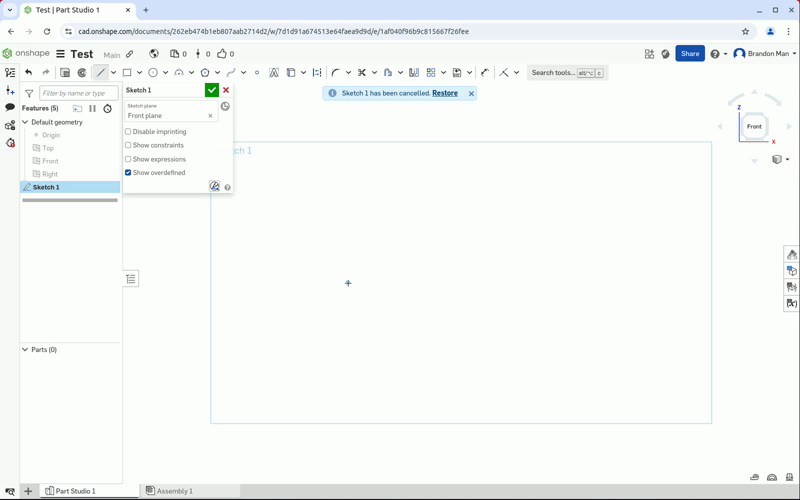
key_down(shift)
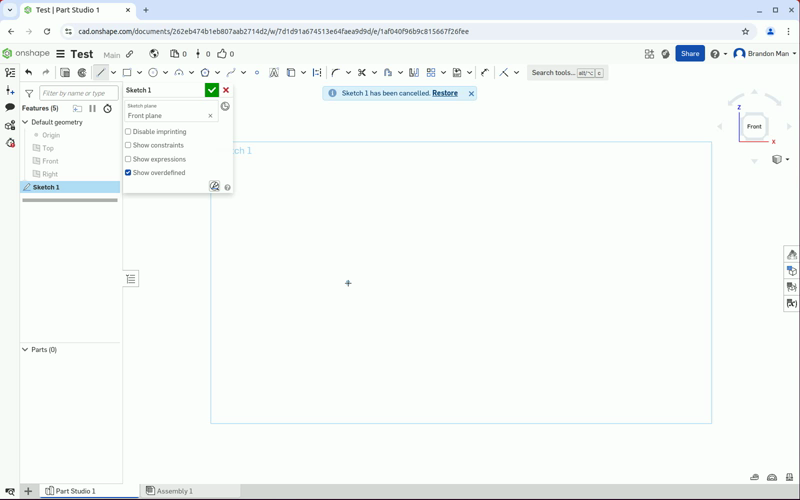
mouse_move(378, 282)
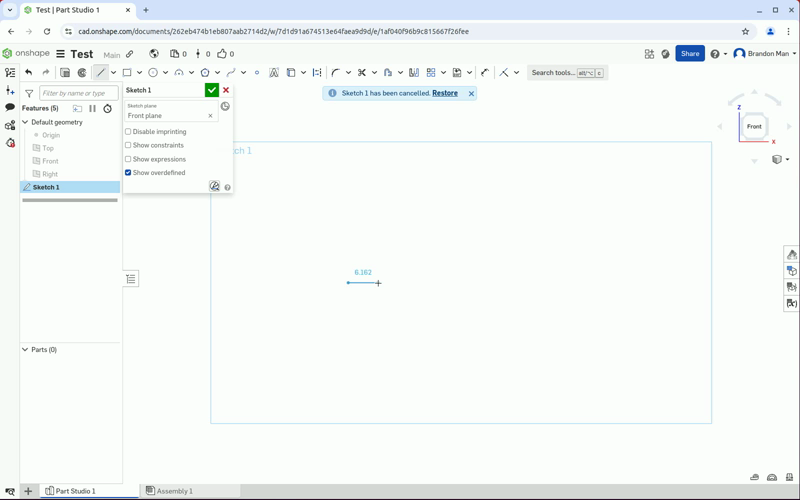
mouse_move(350, 282)
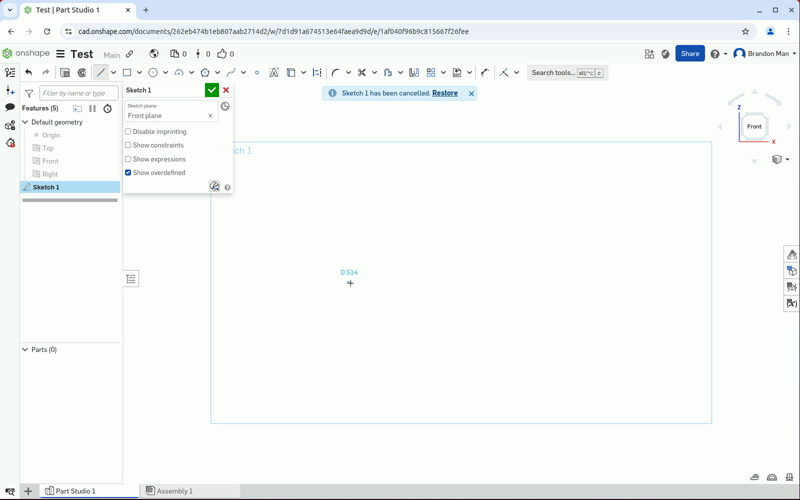
scroll(6)
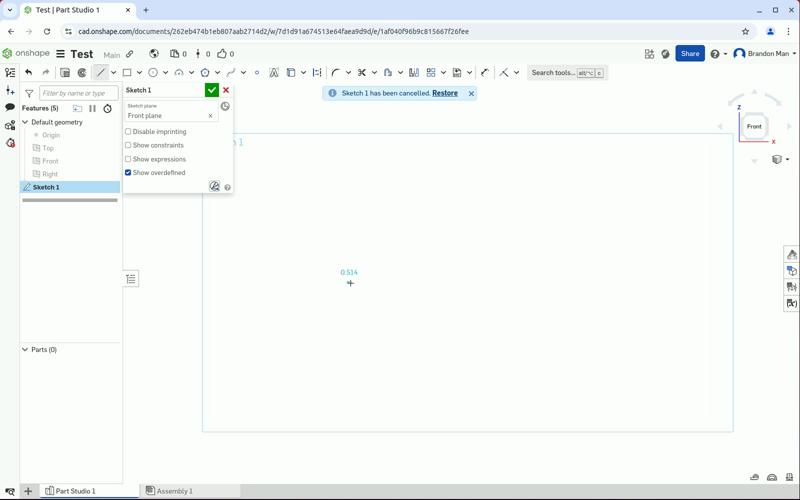
scroll(6)
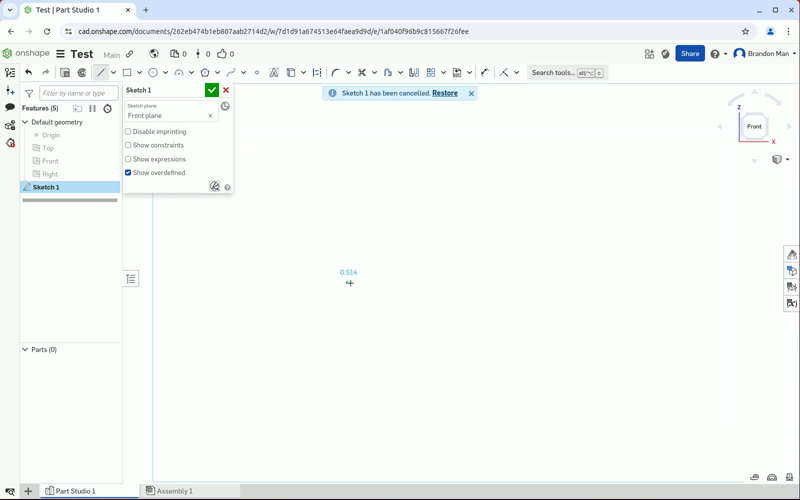
scroll(6)
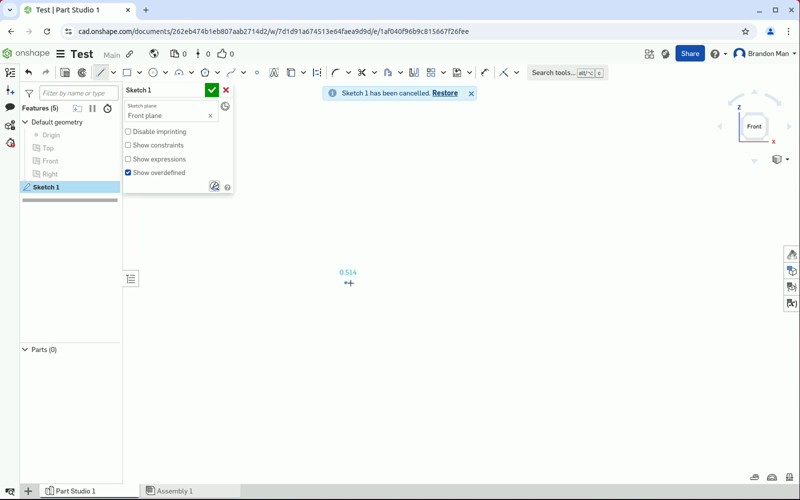
scroll(6)
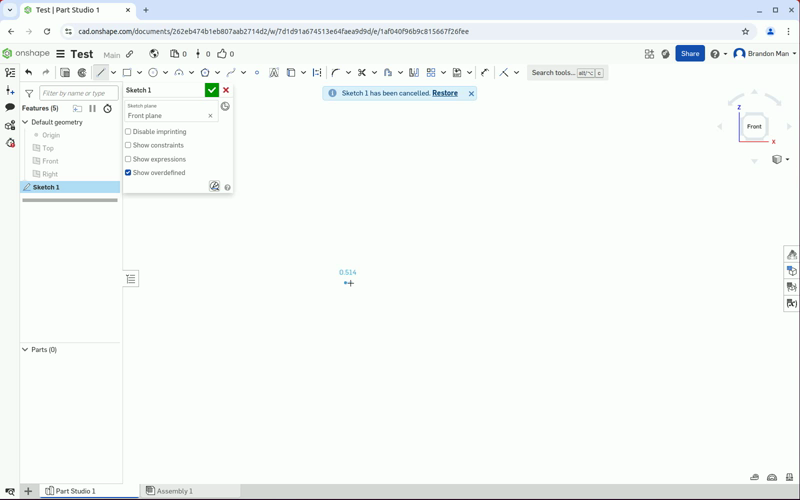
scroll(6)
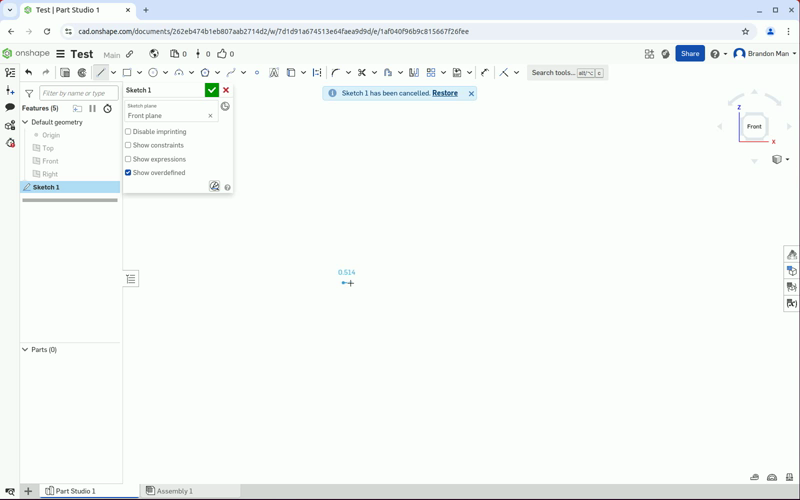
scroll(6)
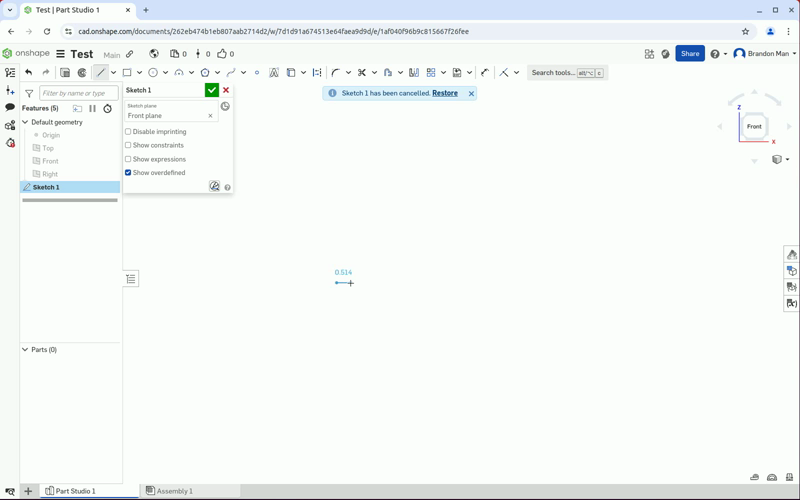
scroll(6)
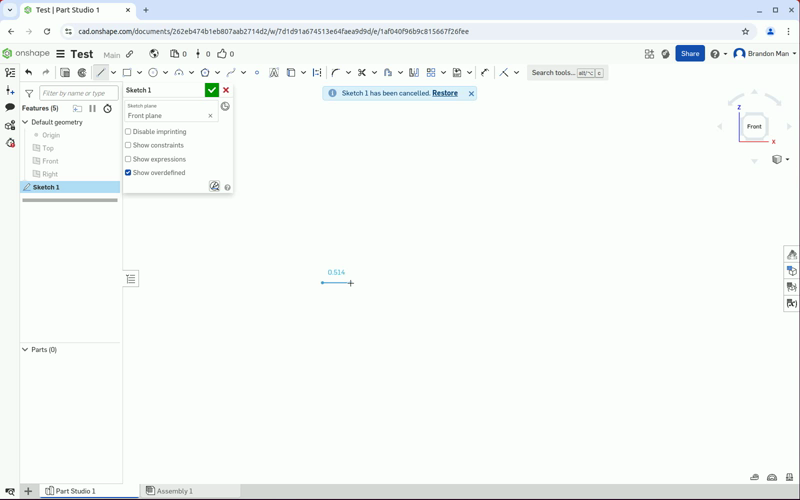
click(350, 282)
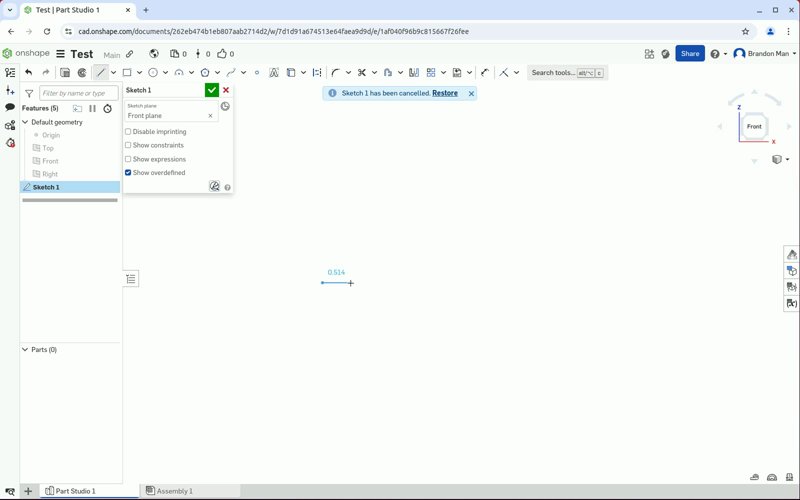
scroll(-6)
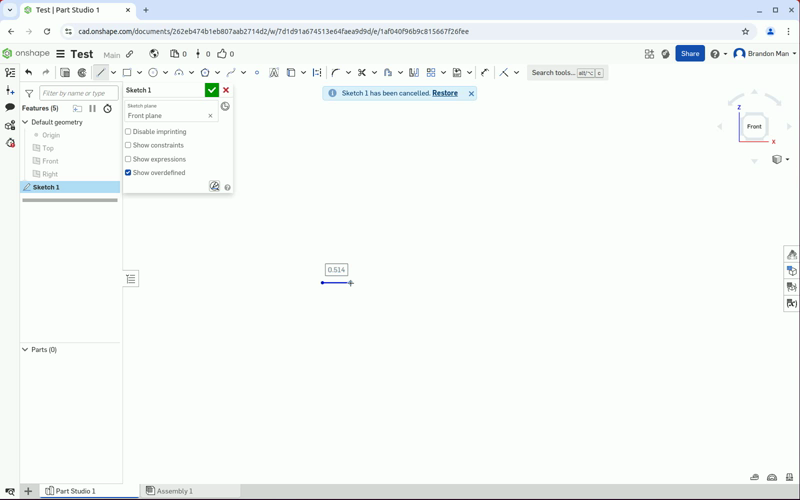
scroll(-6)
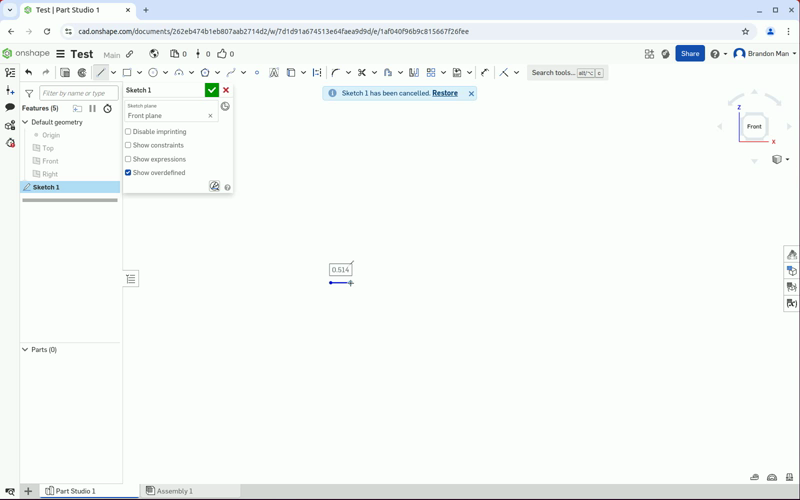
scroll(-6)
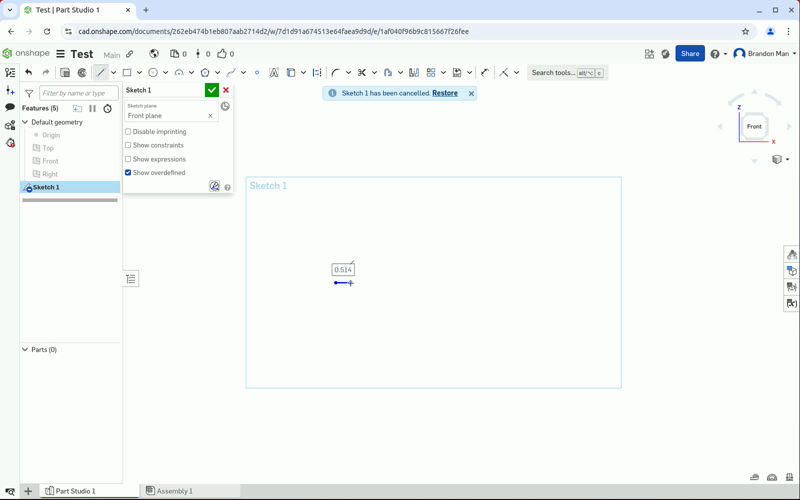
scroll(-6)
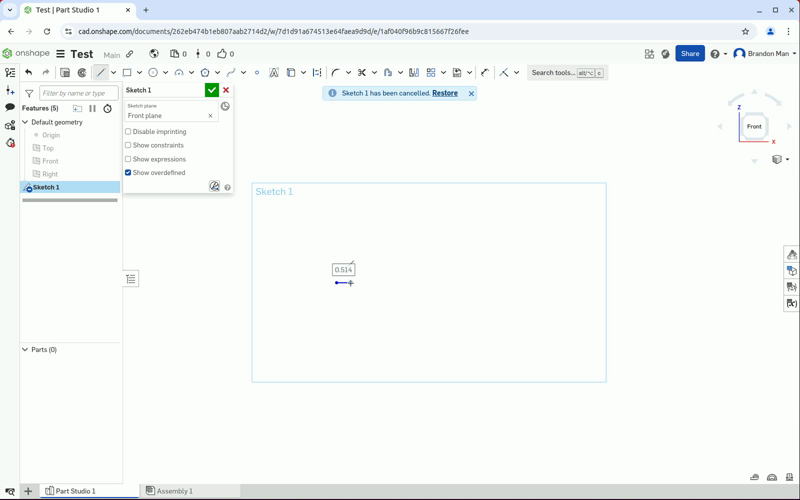
scroll(-6)
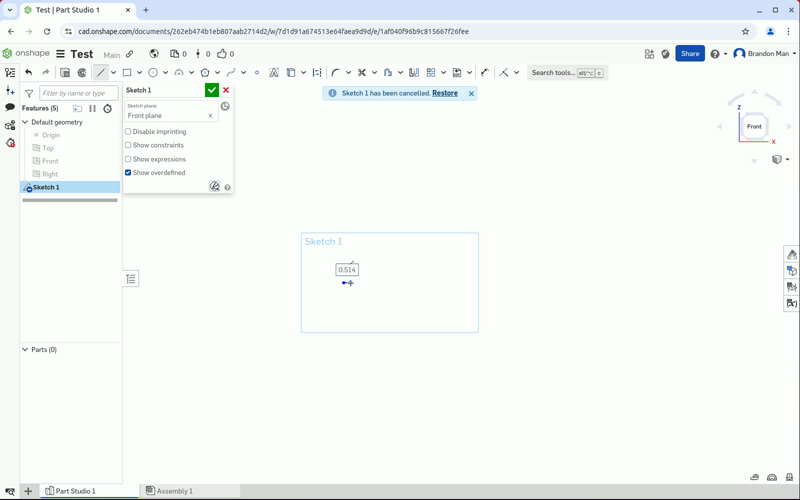
scroll(-6)
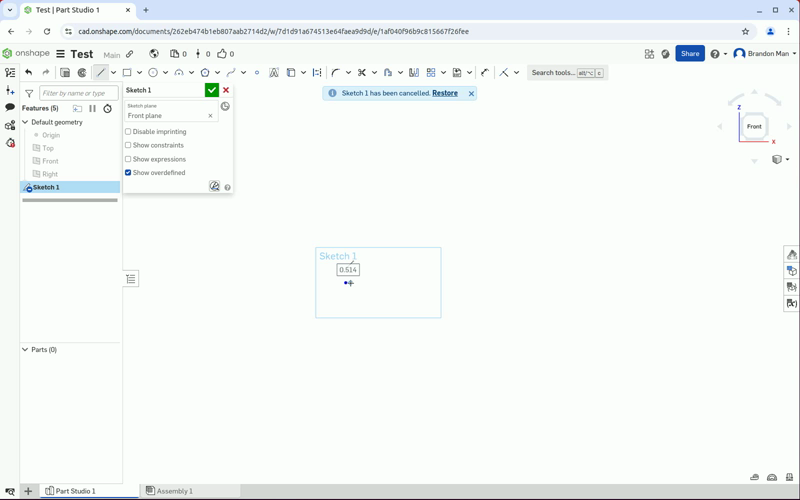
scroll(-6)
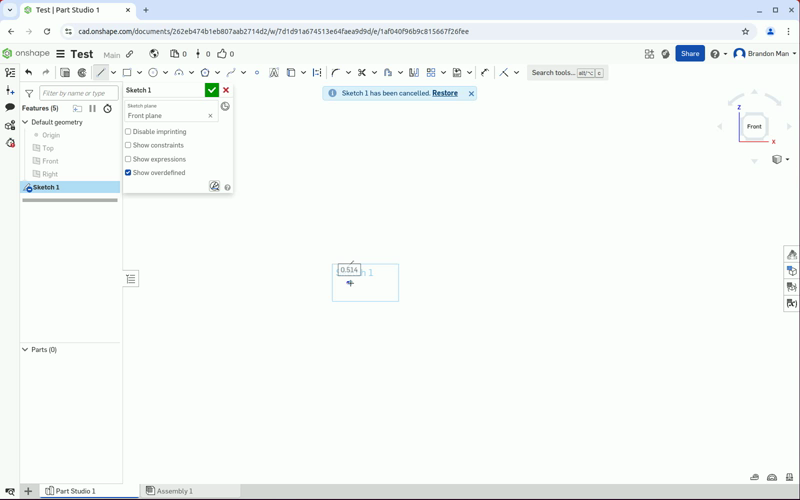
key_up(shift)
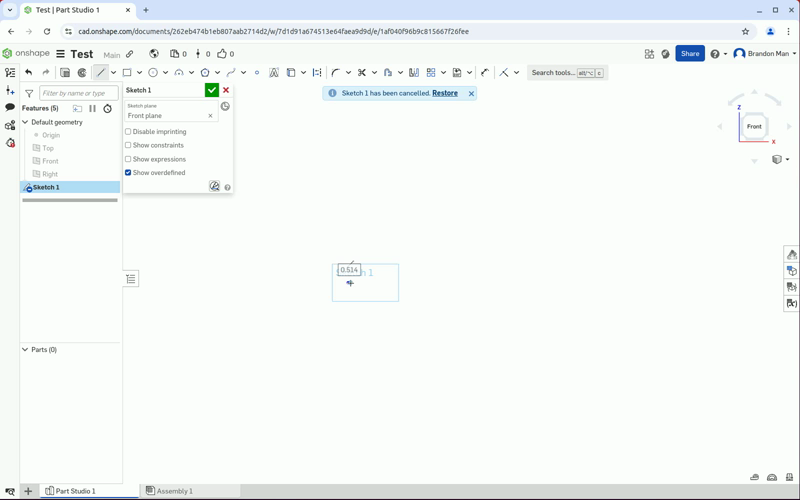
key_down(shift)
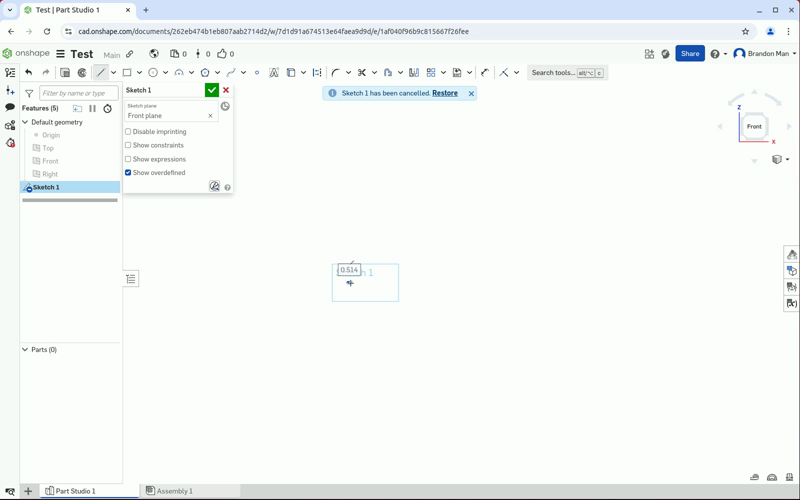
mouse_move(380, 282)
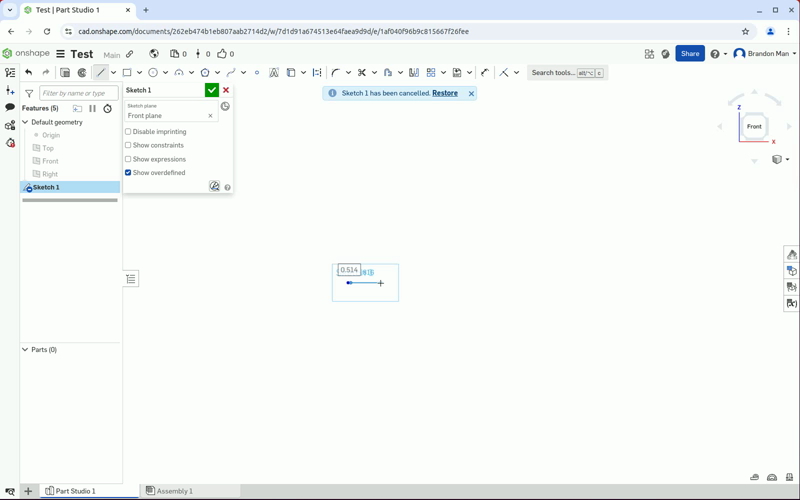
mouse_move(350, 268)
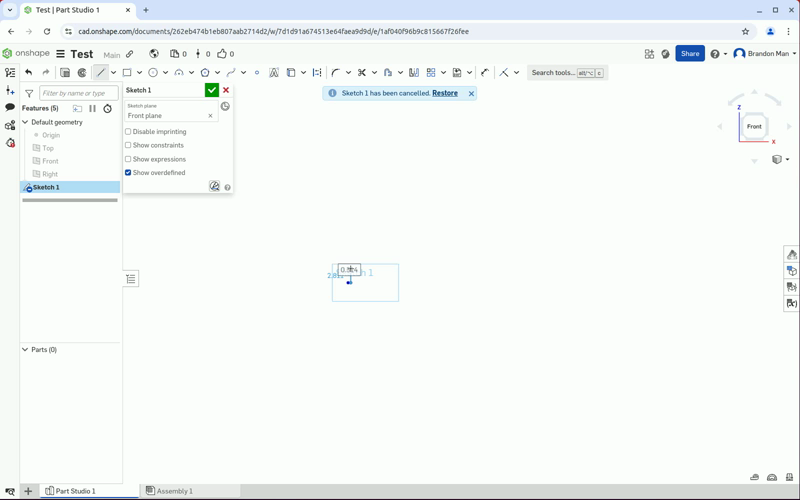
click(350, 268)
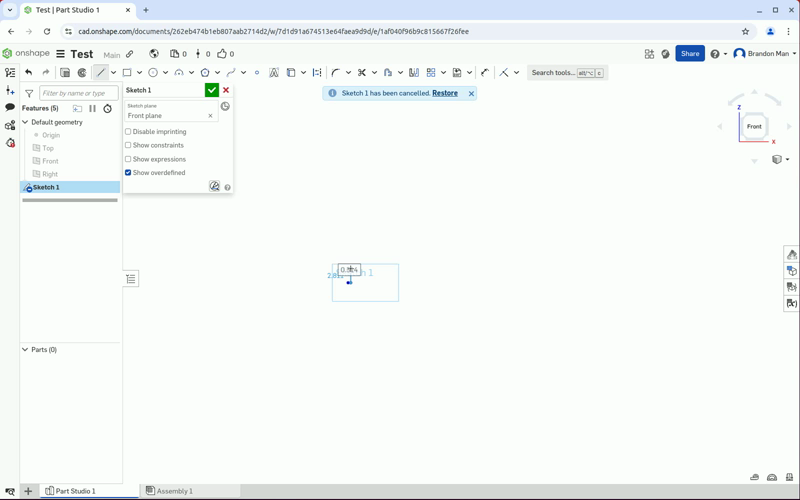
key_up(shift)
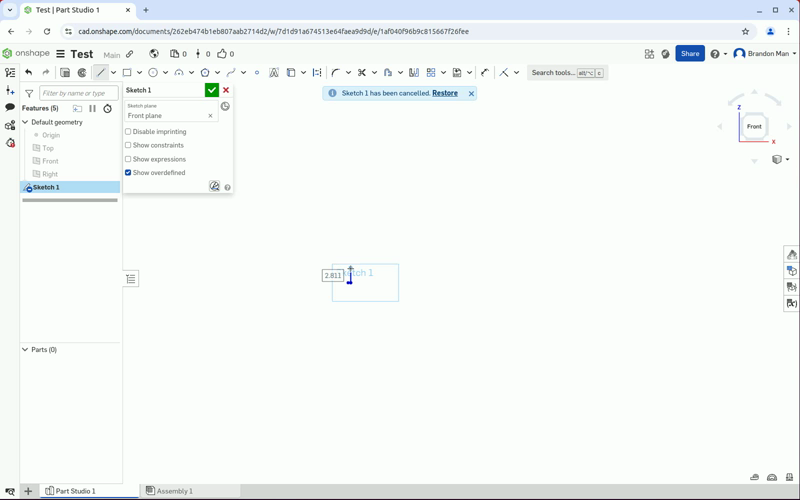
key_down(shift)
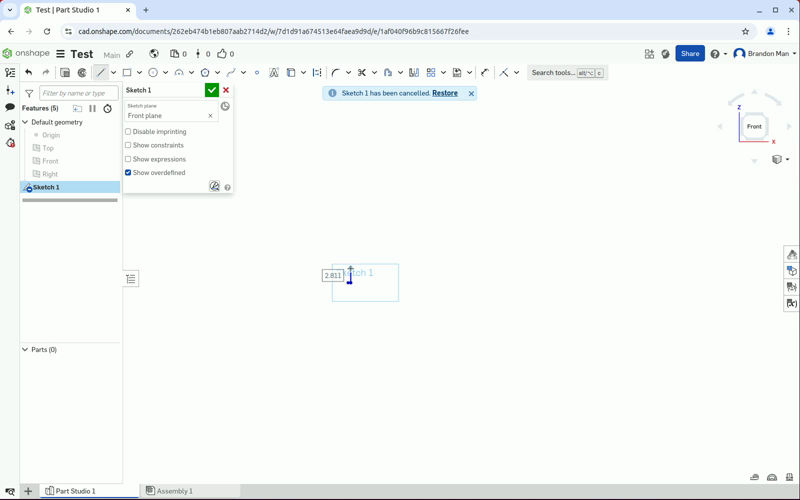
mouse_move(380, 268)
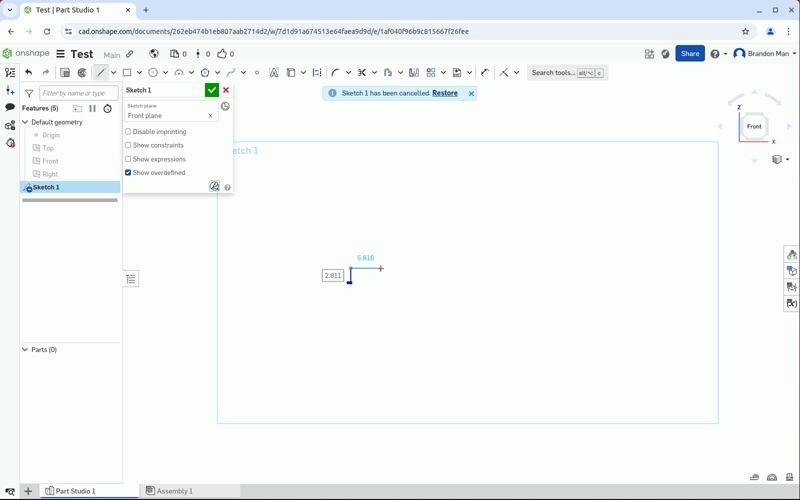
mouse_move(350, 253)
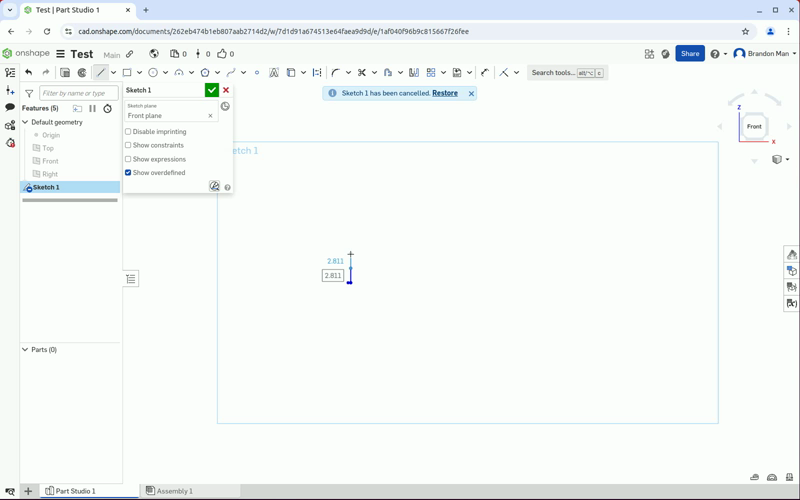
click(350, 253)
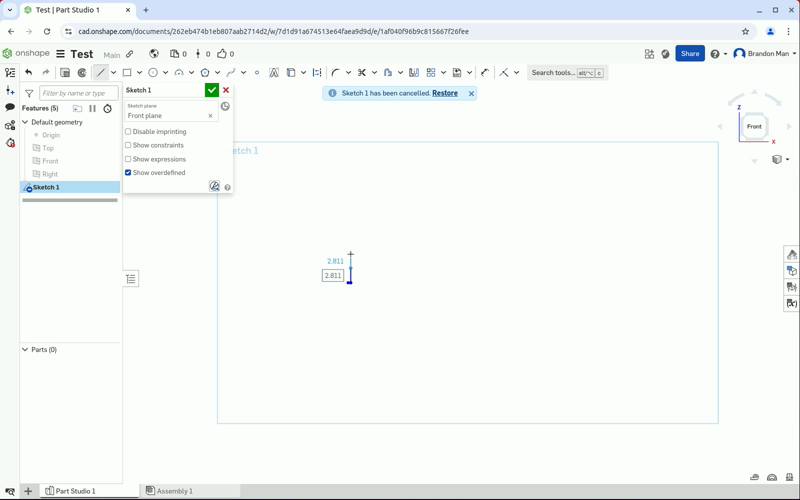
key_up(shift)
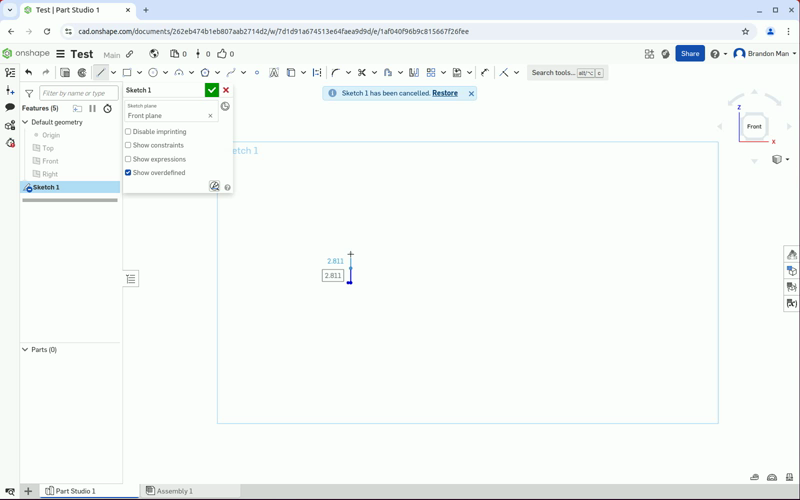
key_down(shift)
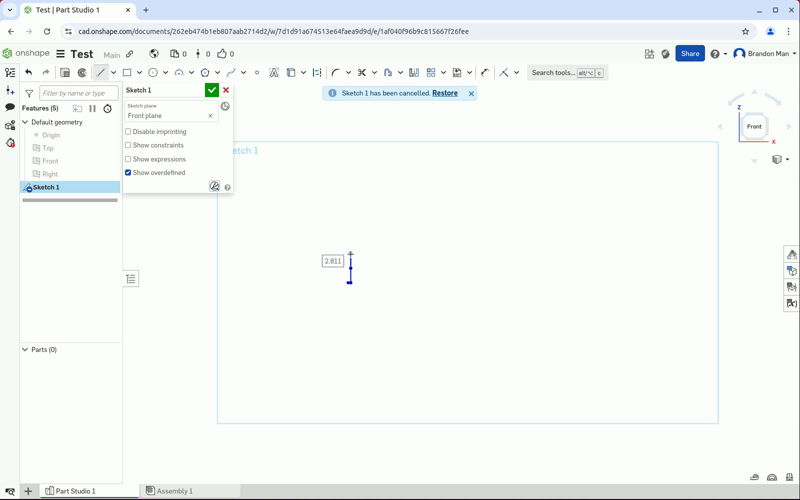
mouse_move(380, 253)
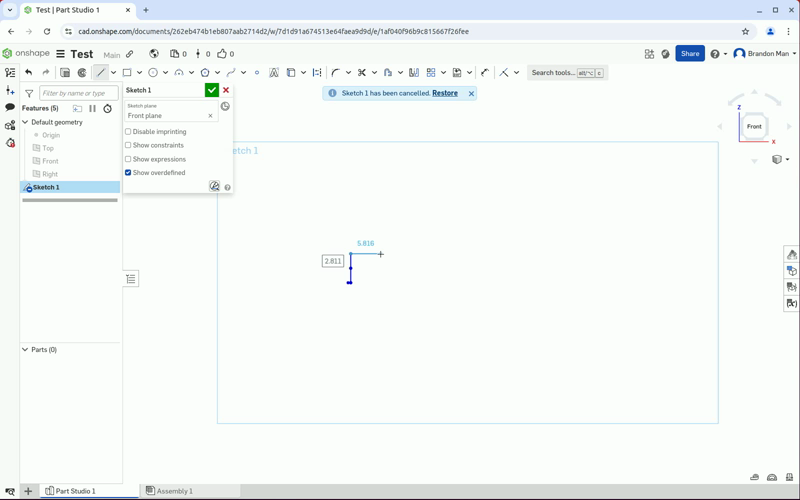
mouse_move(348, 253)
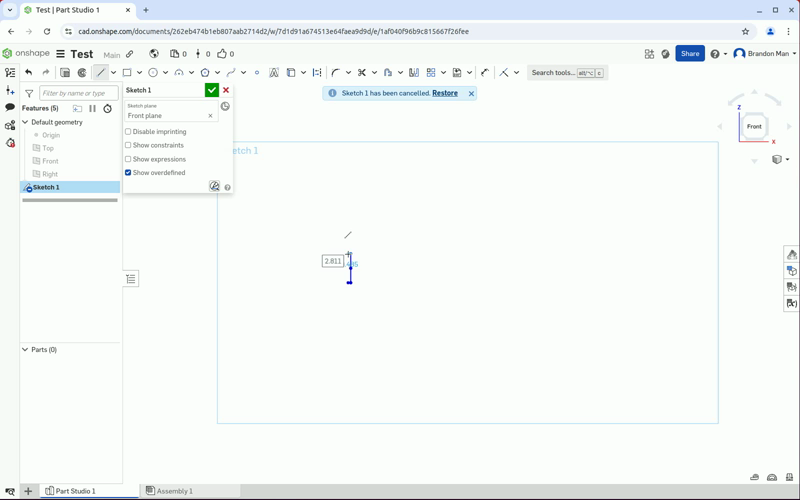
scroll(6)
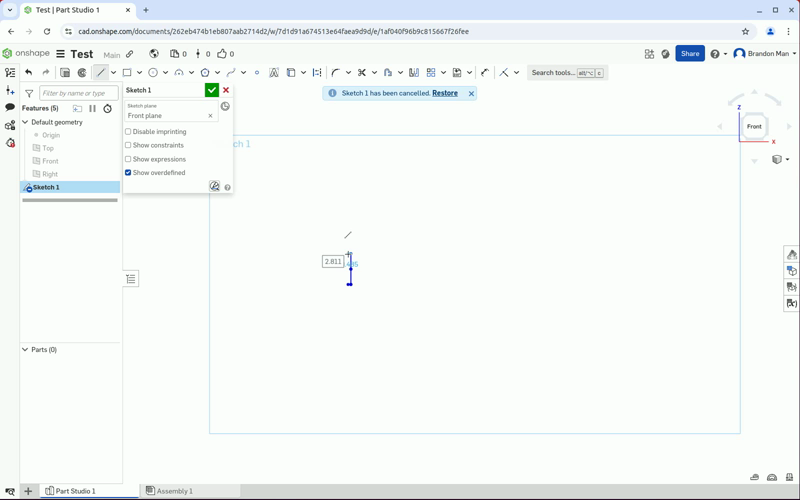
scroll(6)
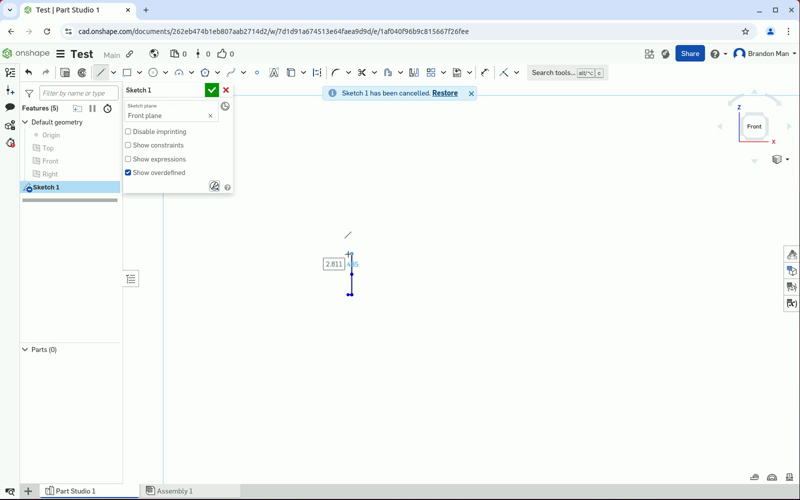
scroll(6)
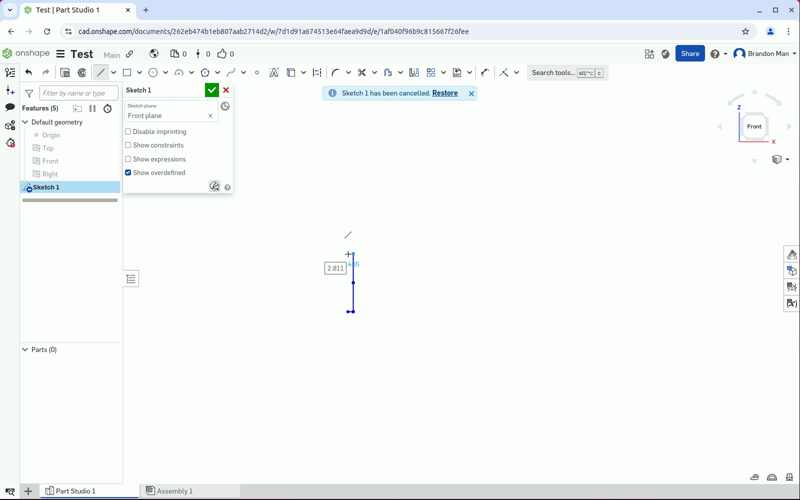
scroll(6)
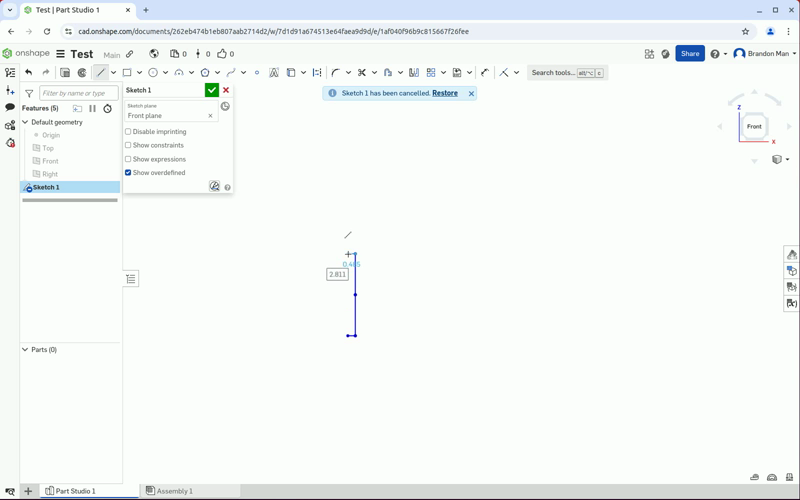
scroll(6)
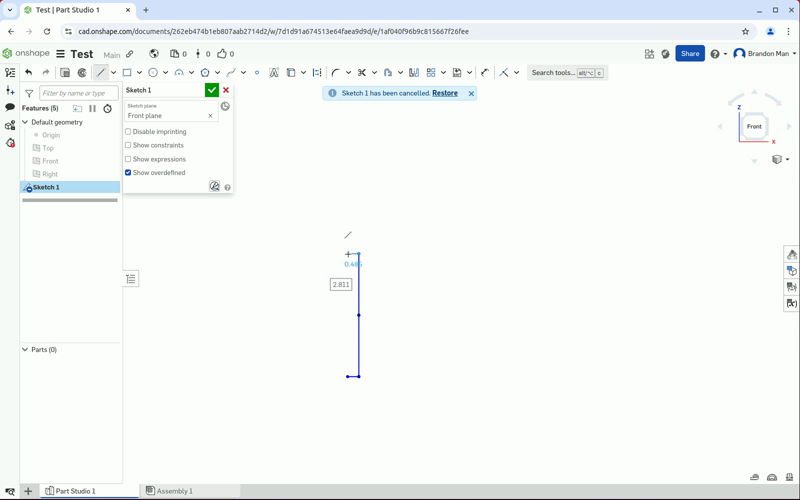
scroll(6)
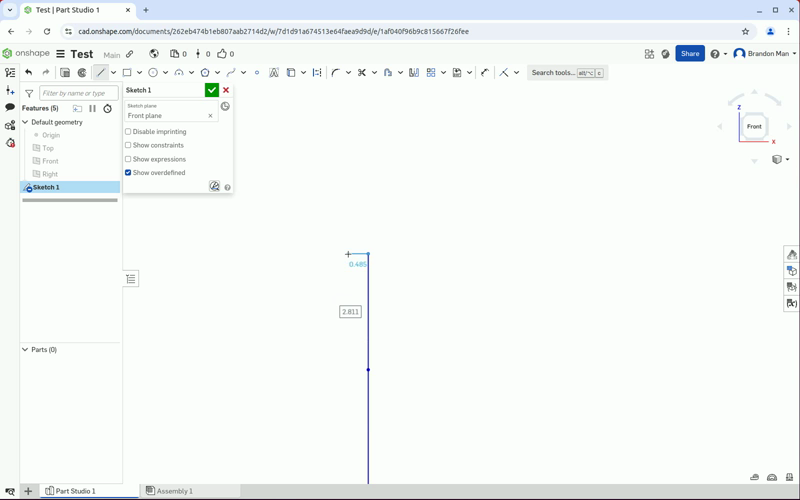
scroll(6)
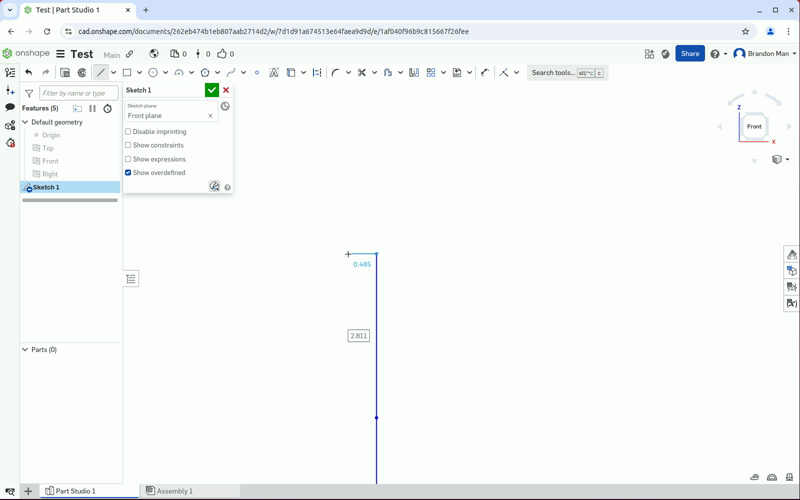
click(348, 253)
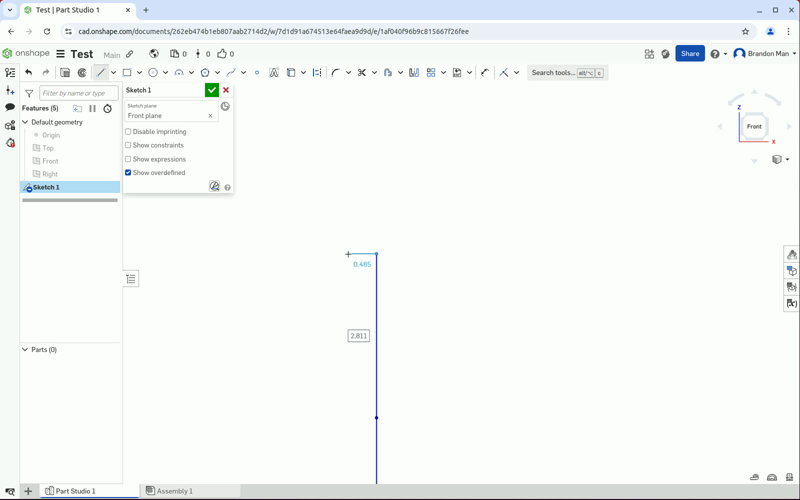
scroll(-6)
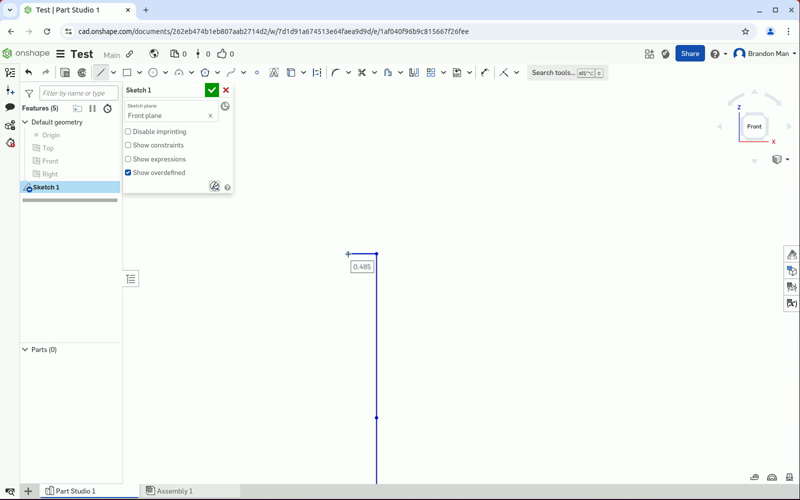
scroll(-6)
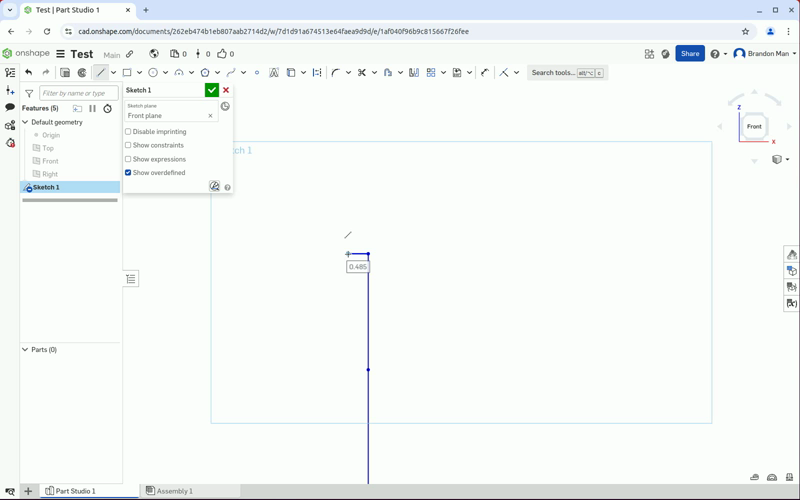
scroll(-6)
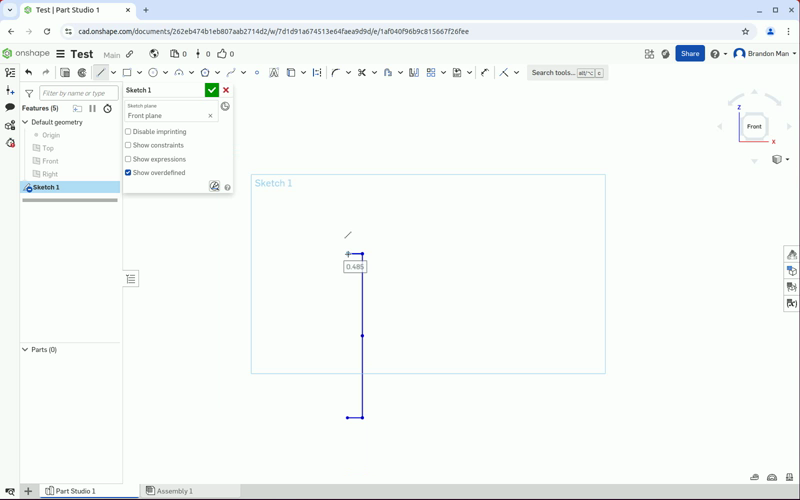
scroll(-6)
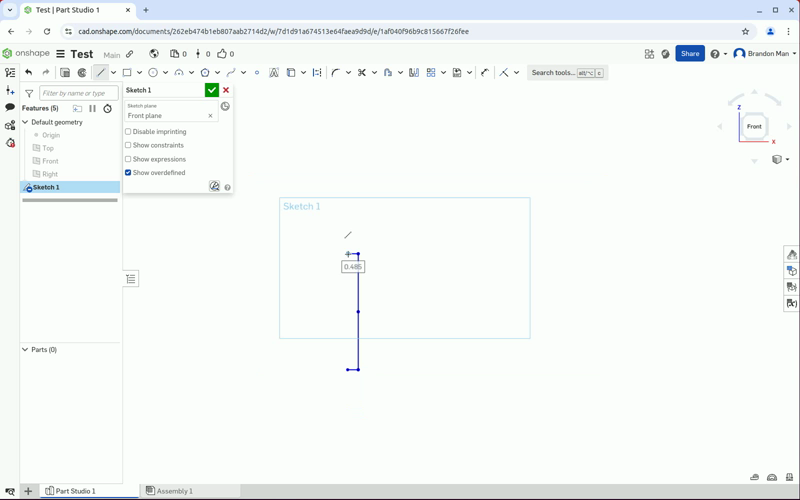
scroll(-6)
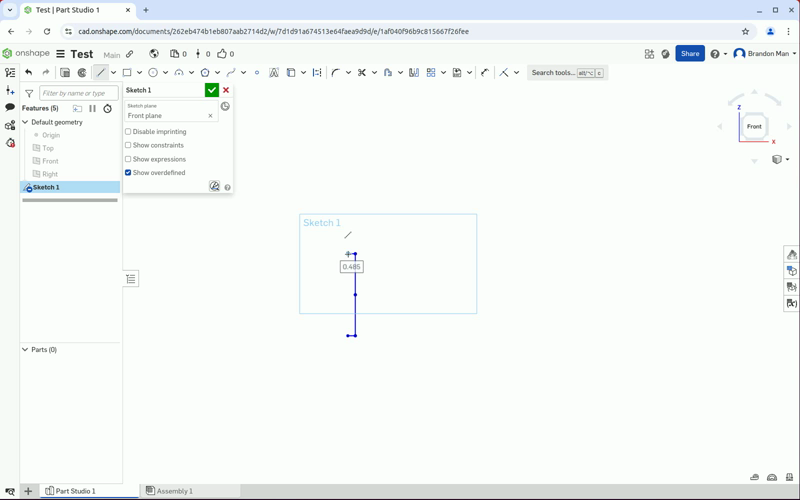
scroll(-6)
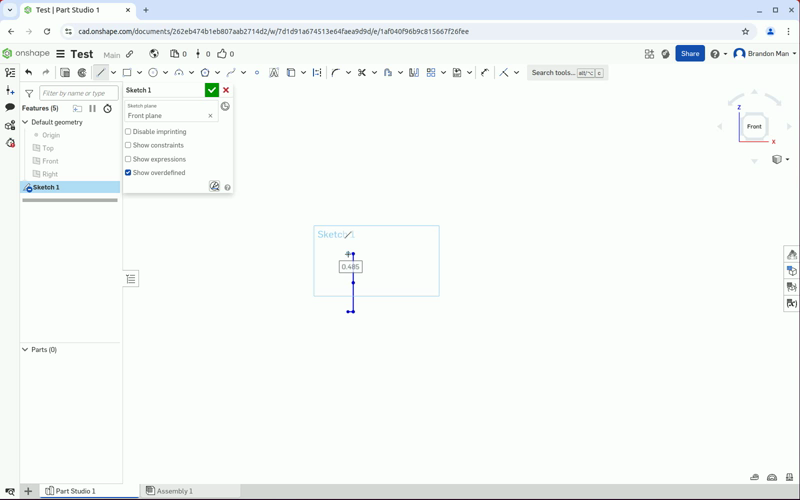
scroll(-6)
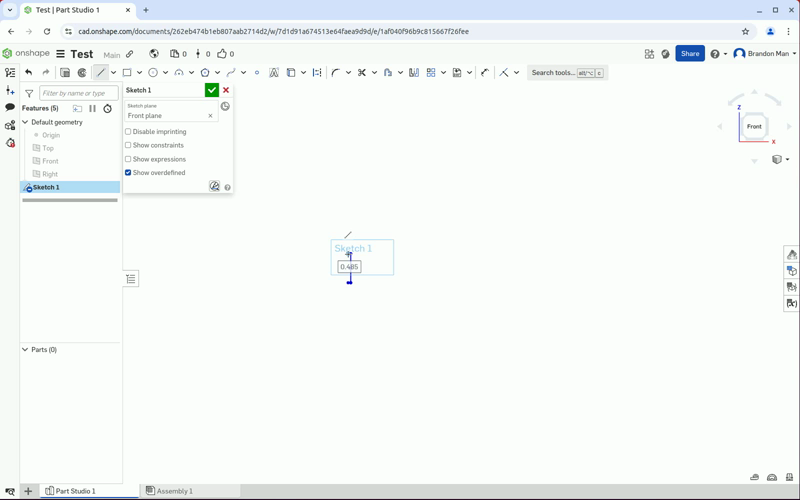
key_up(shift)
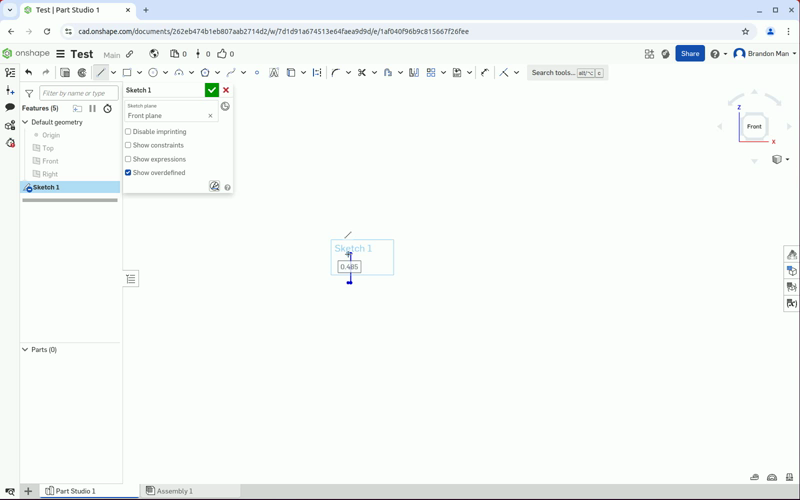
mouse_move(378, 253)
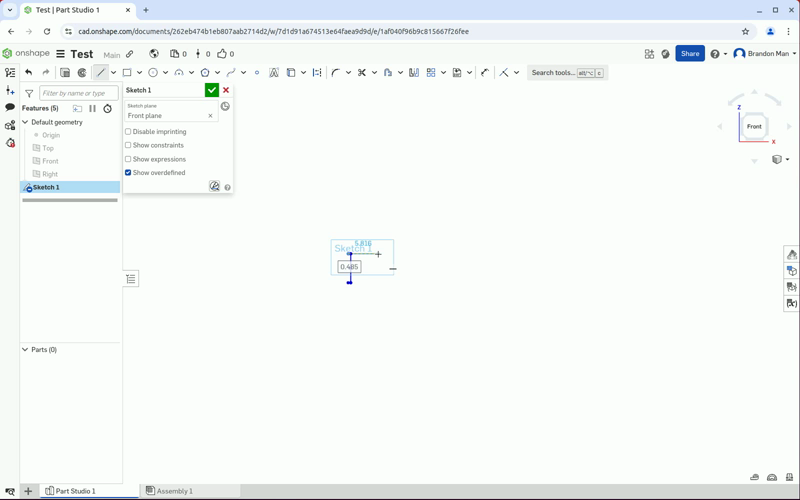
key_down(shift)
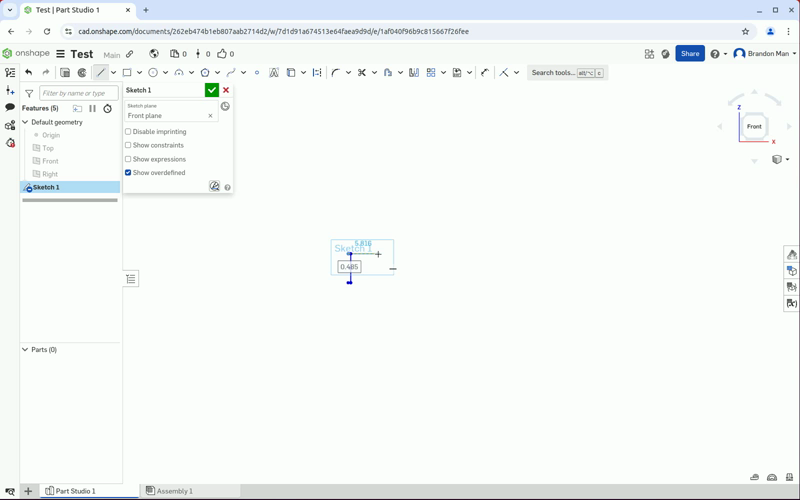
mouse_move(348, 282)
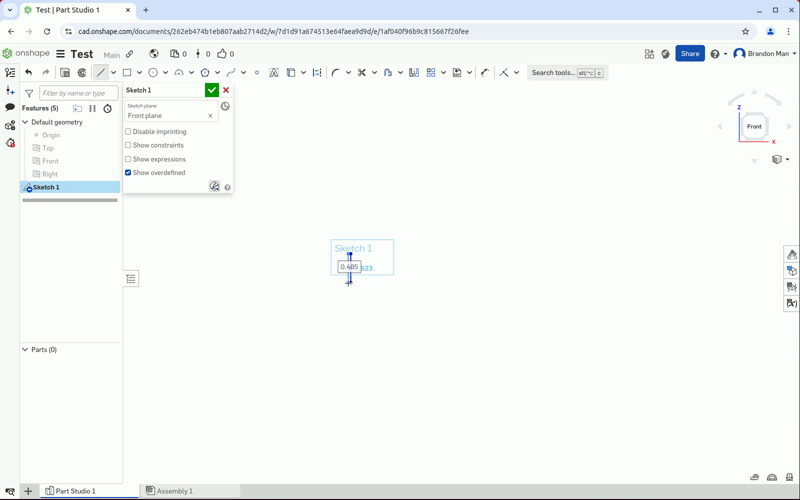
scroll(6)
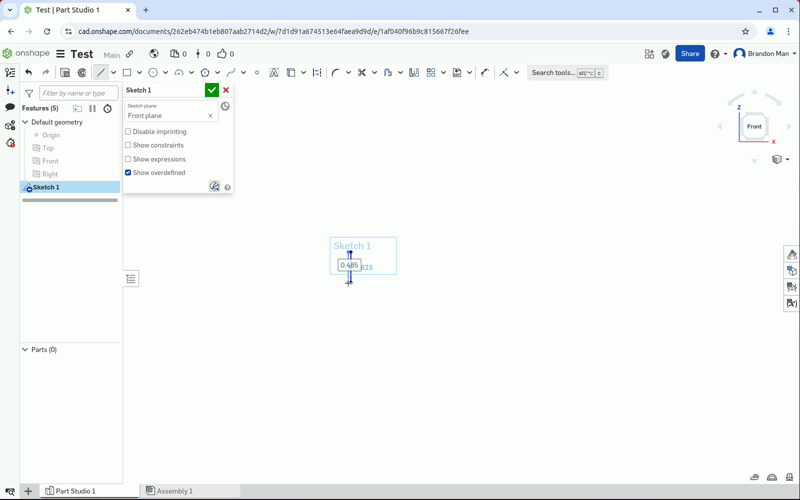
scroll(6)
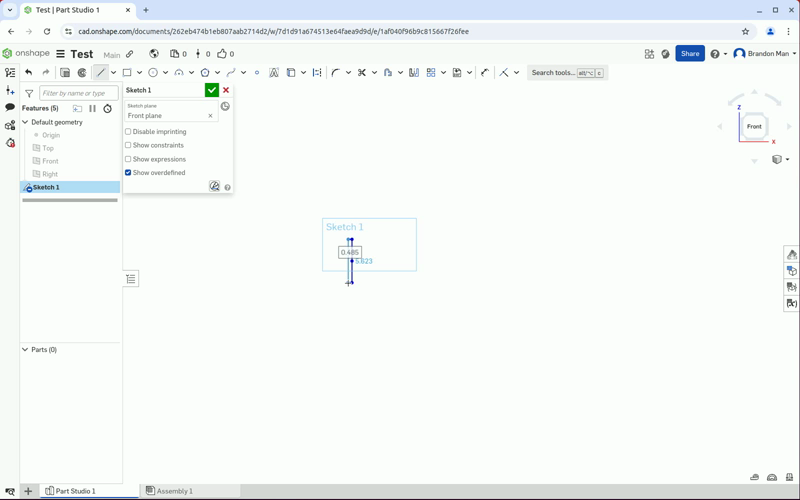
scroll(6)
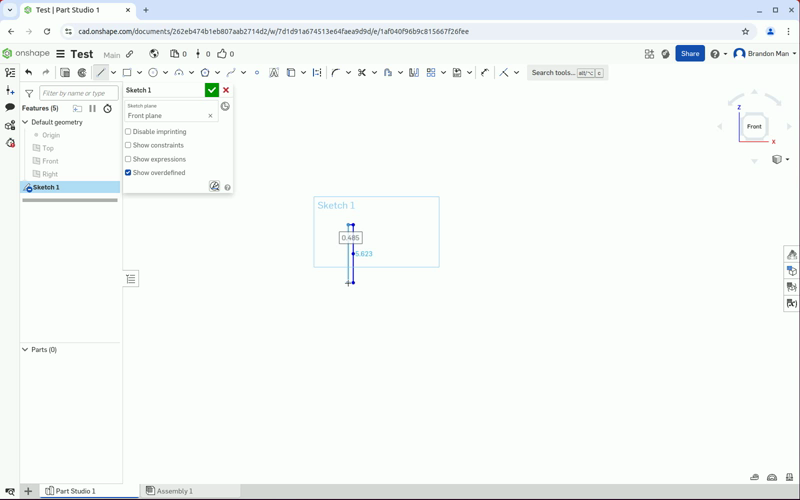
scroll(6)
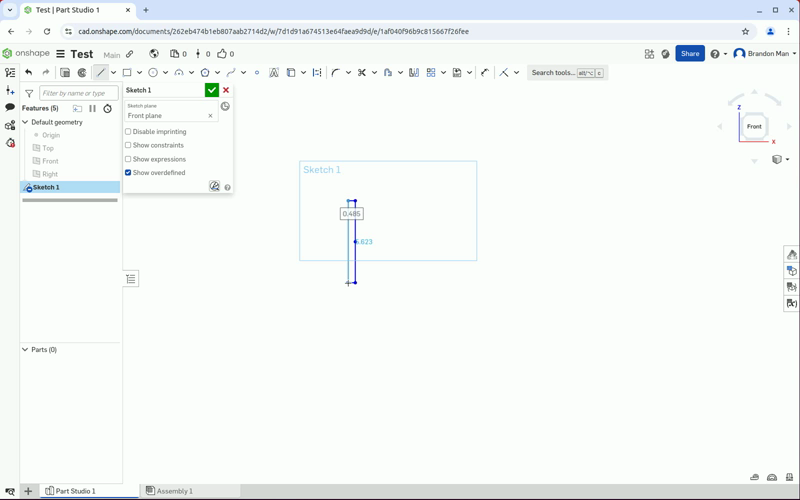
scroll(6)
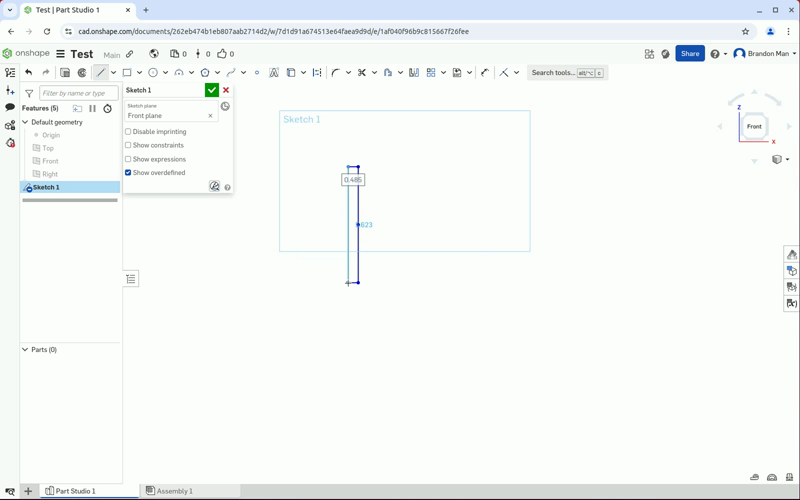
scroll(6)
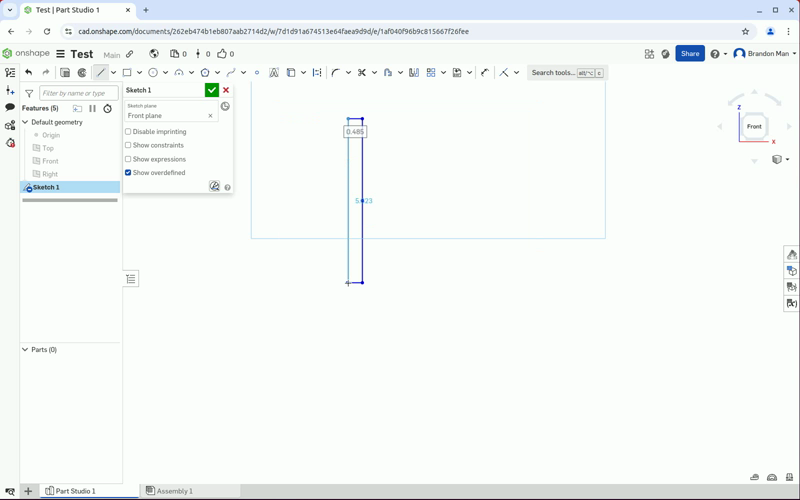
scroll(6)
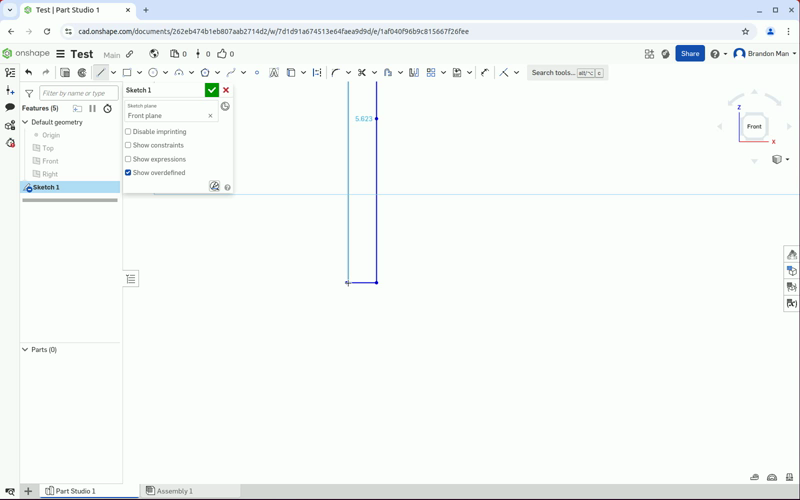
key_up(shift)
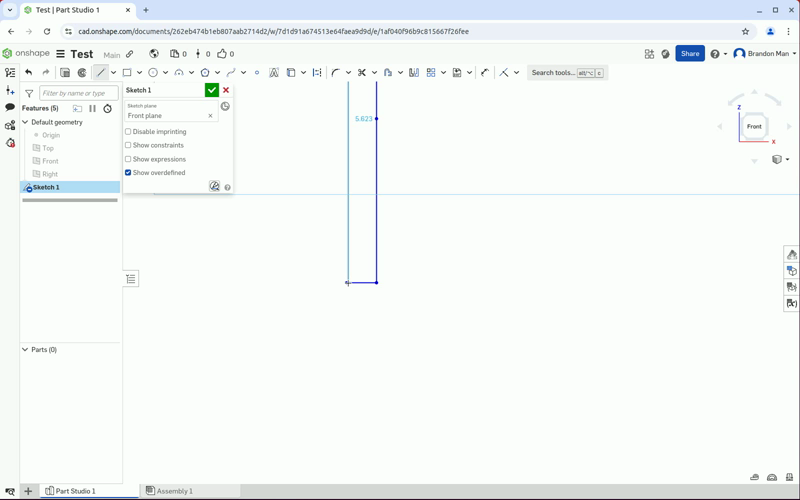
click(348, 282)
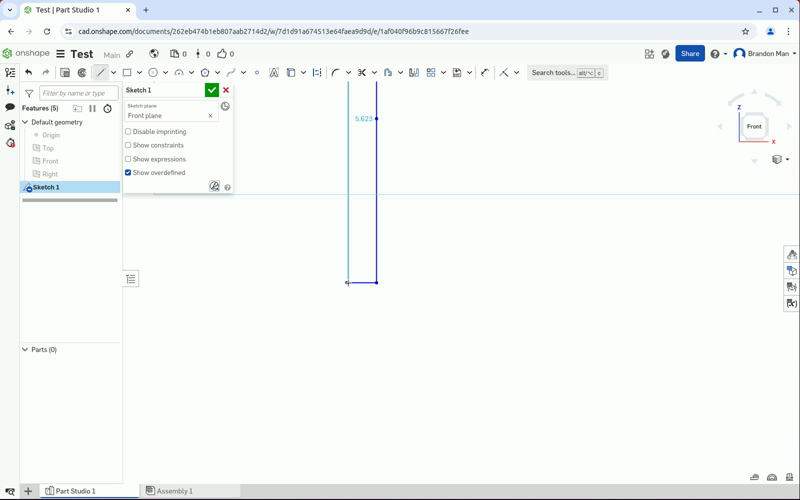
scroll(-6)
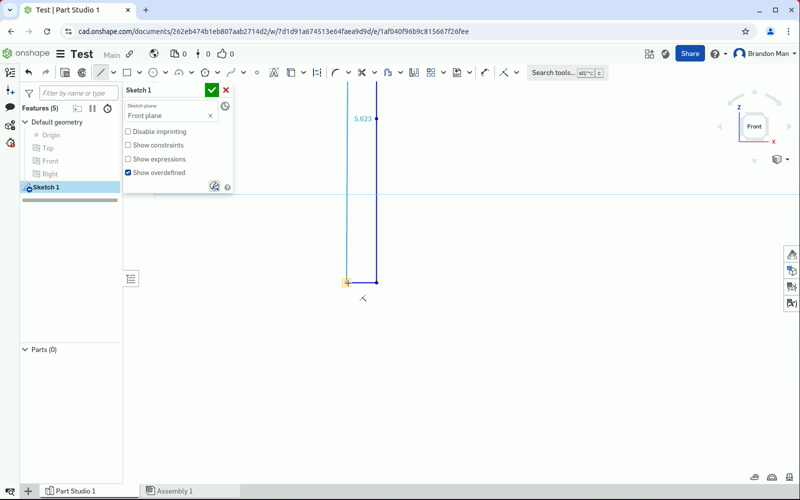
scroll(-6)
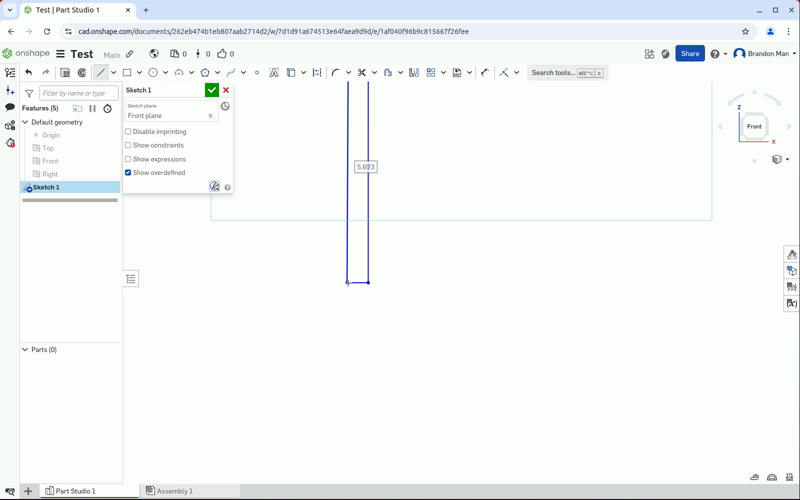
scroll(-6)
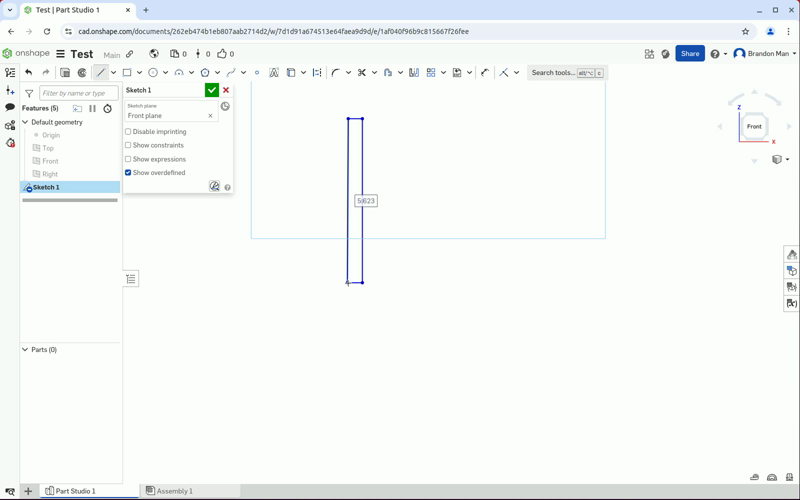
scroll(-6)
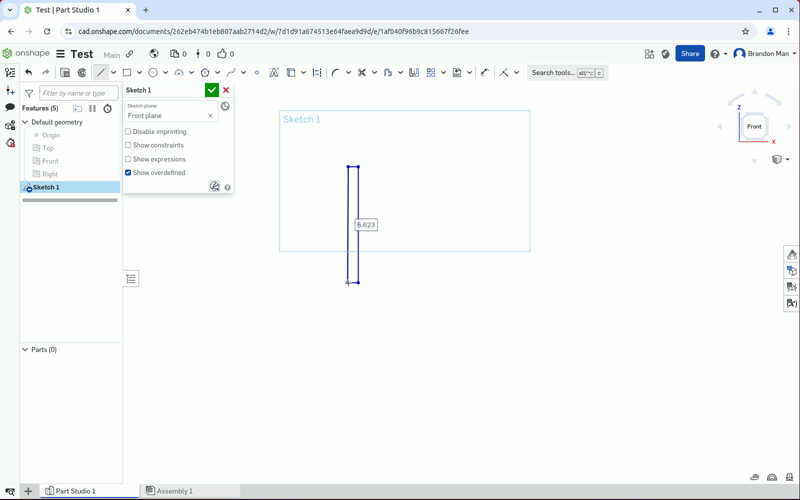
scroll(-6)
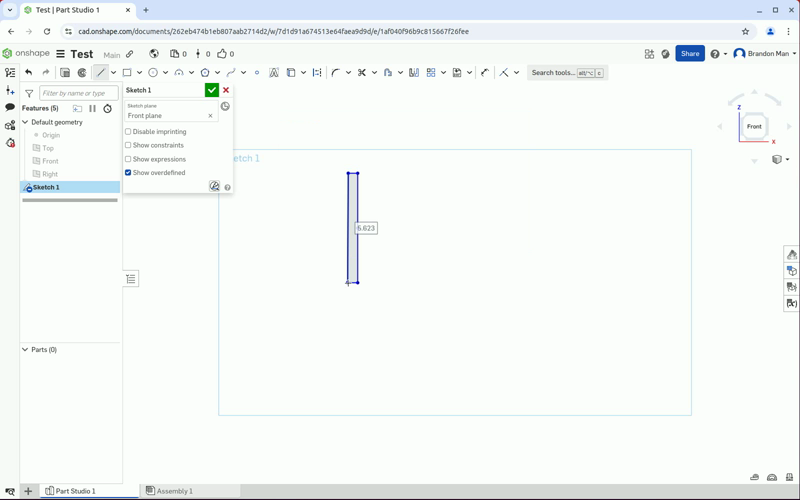
scroll(-6)
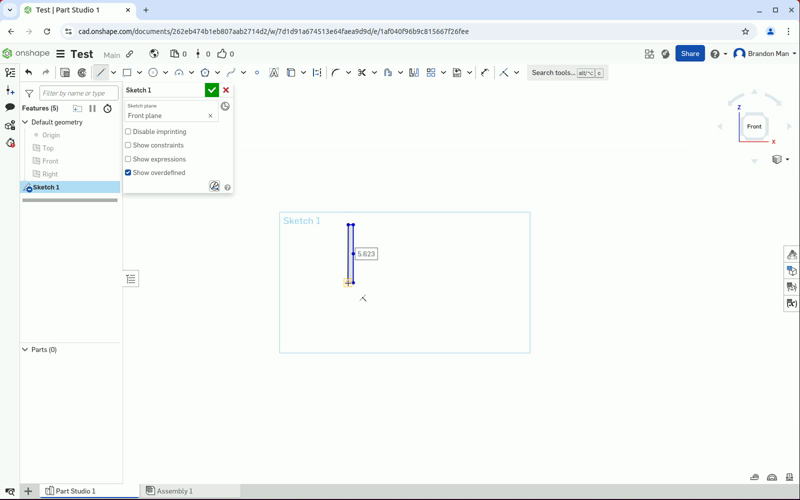
scroll(-6)
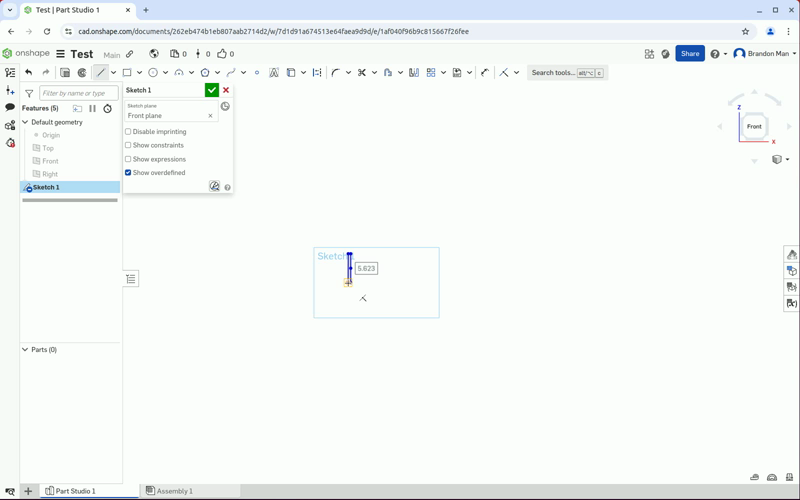
key(esc)
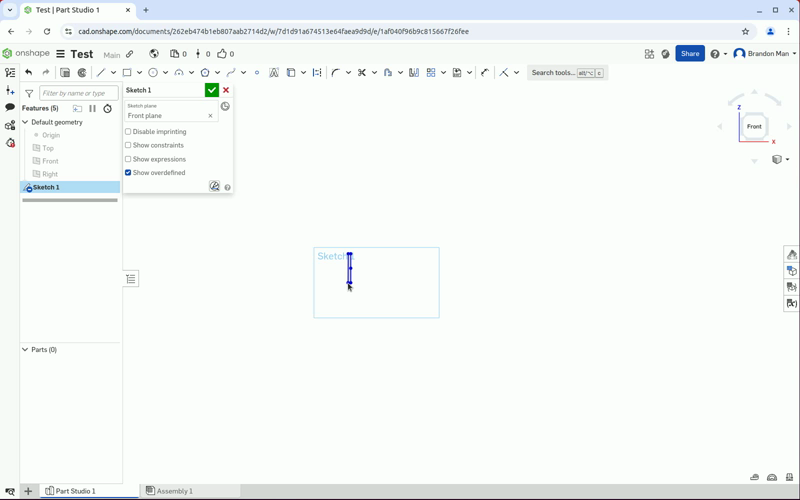
mouse_move(349, 273)
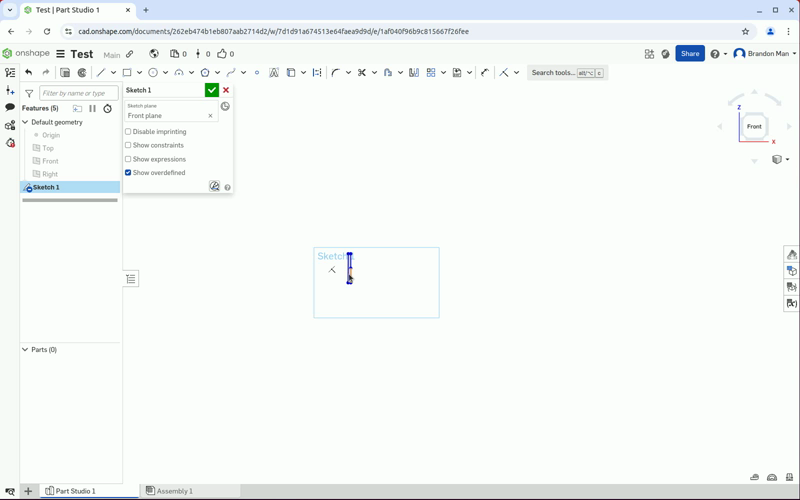
scroll(6)
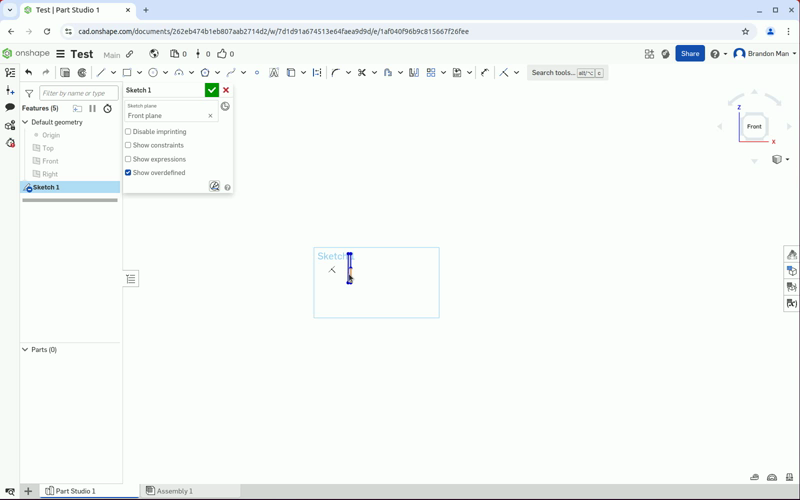
scroll(6)
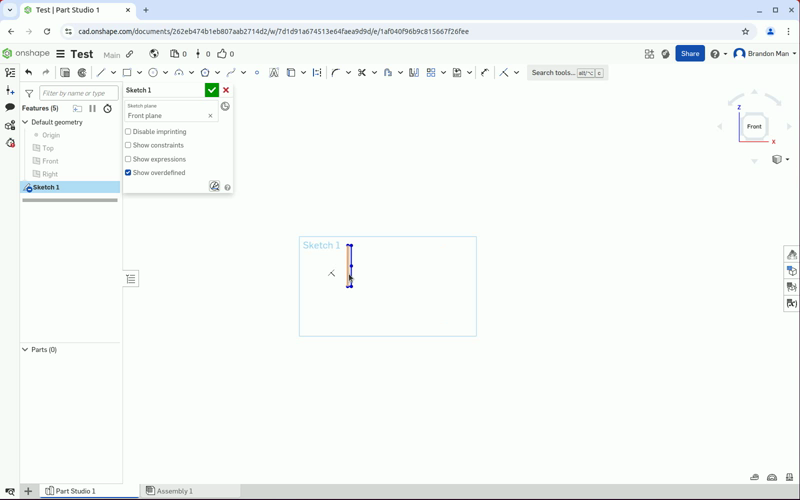
scroll(6)
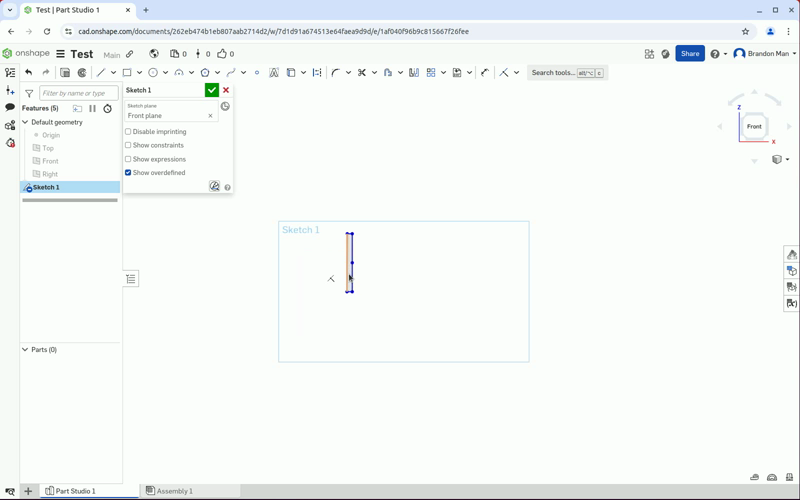
scroll(6)
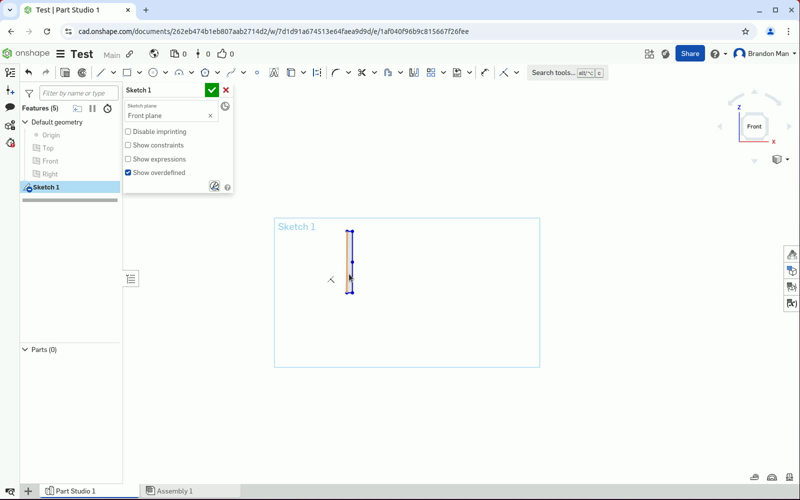
scroll(6)
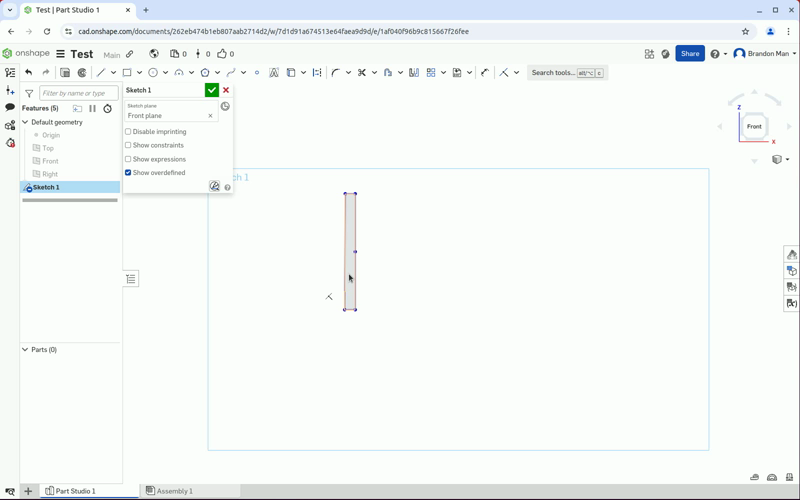
scroll(6)
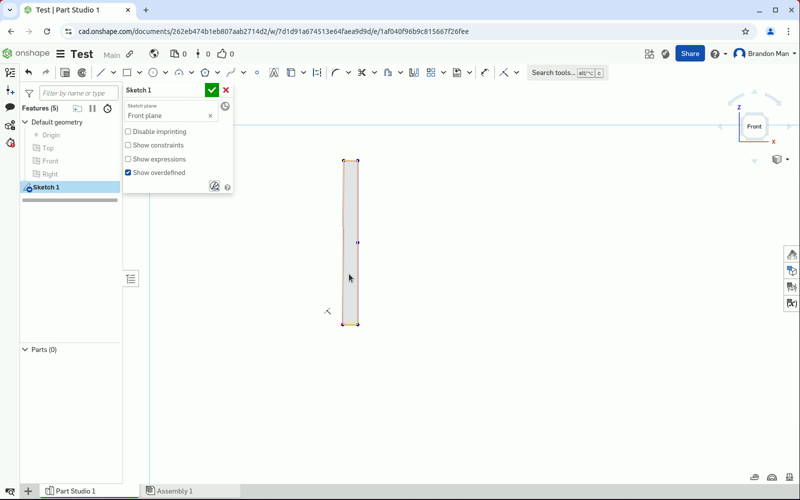
scroll(6)
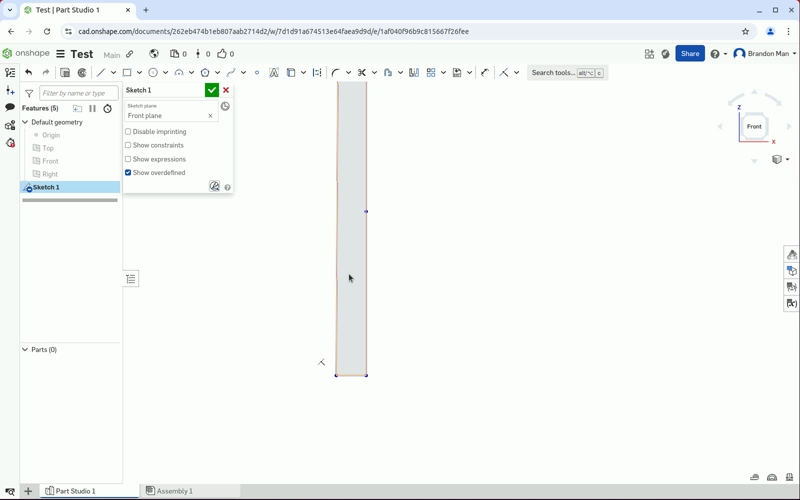
click(349, 273)
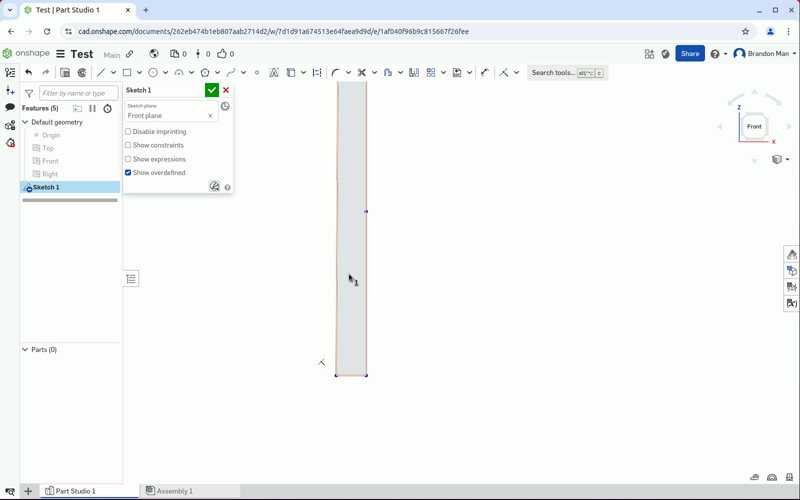
scroll(-6)
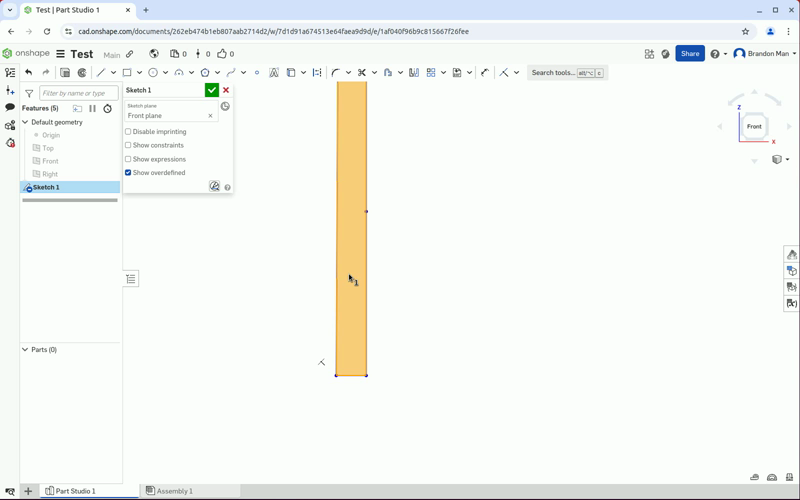
scroll(-6)
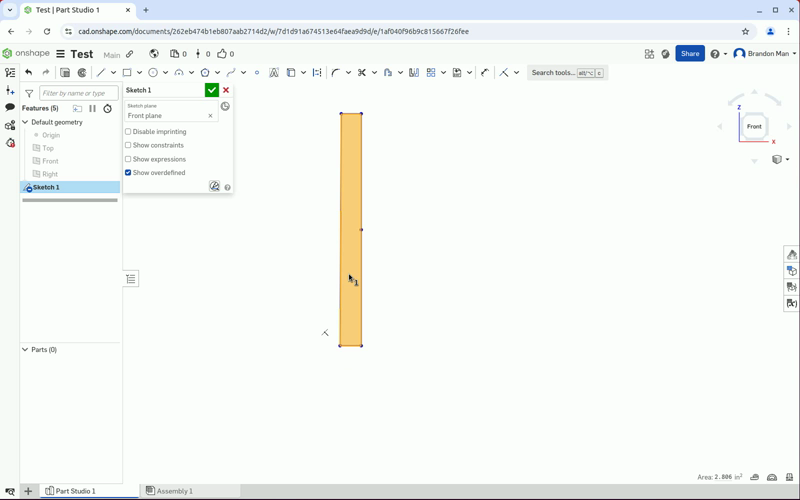
scroll(-6)
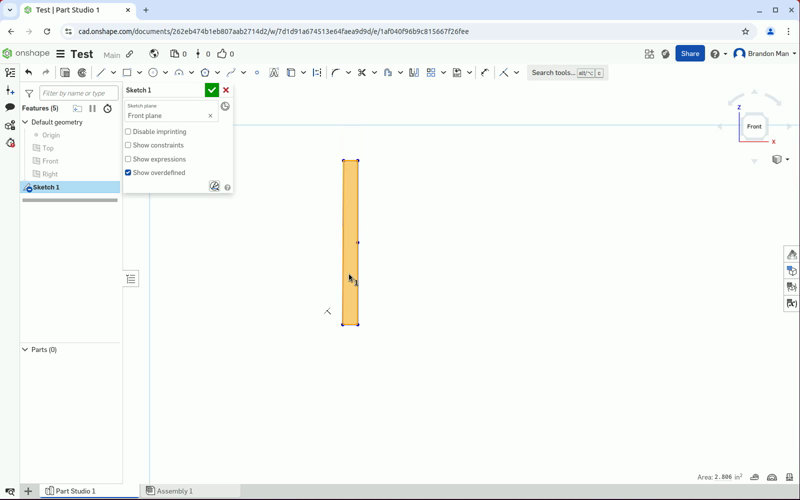
scroll(-6)
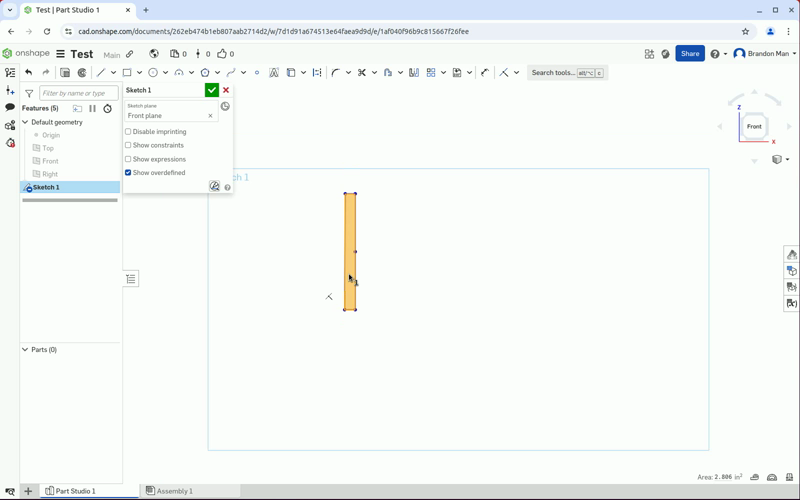
scroll(-6)
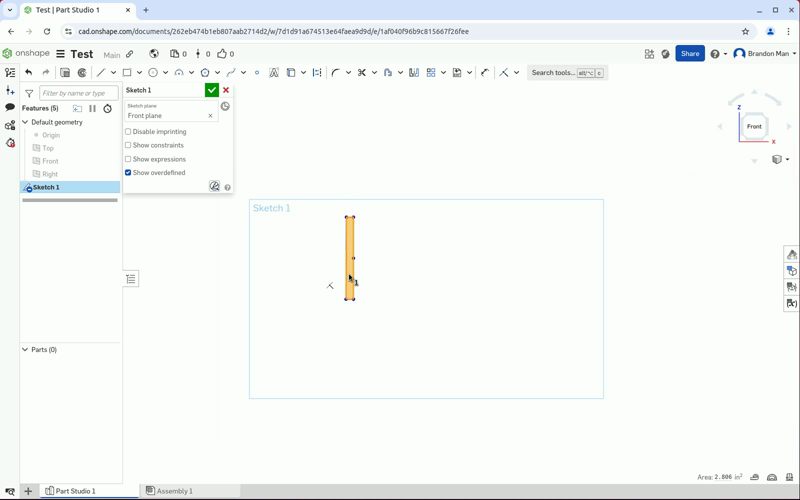
scroll(-6)
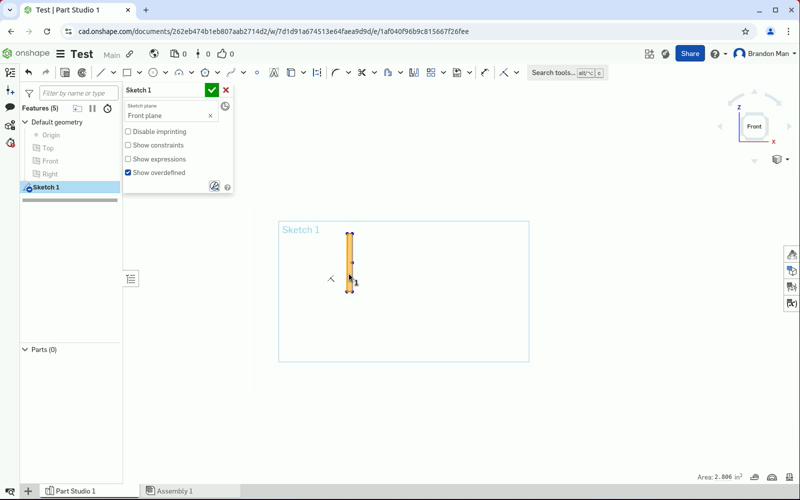
scroll(-6)
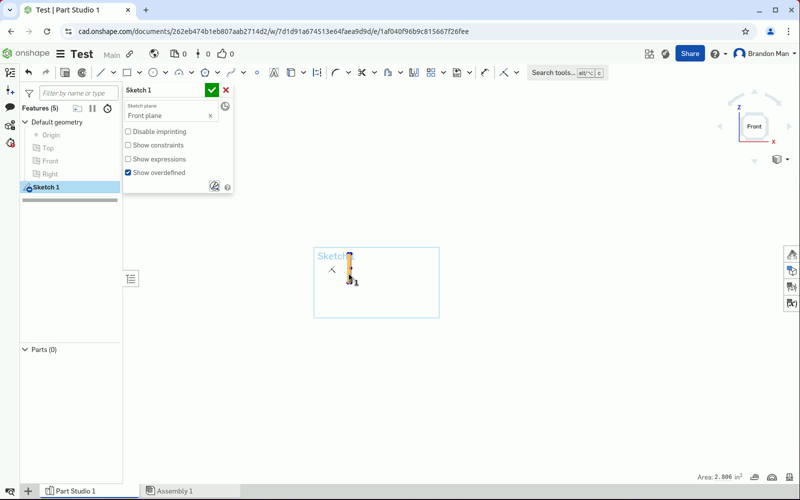
mouse_move(73, 352)
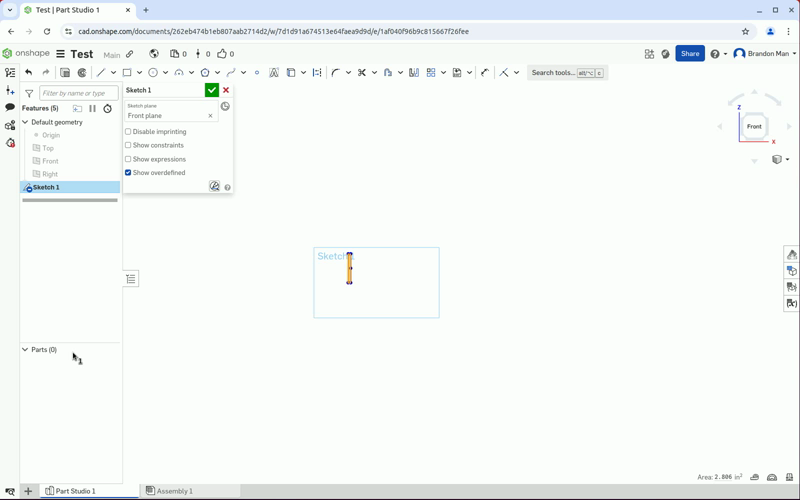
key(shift+y)
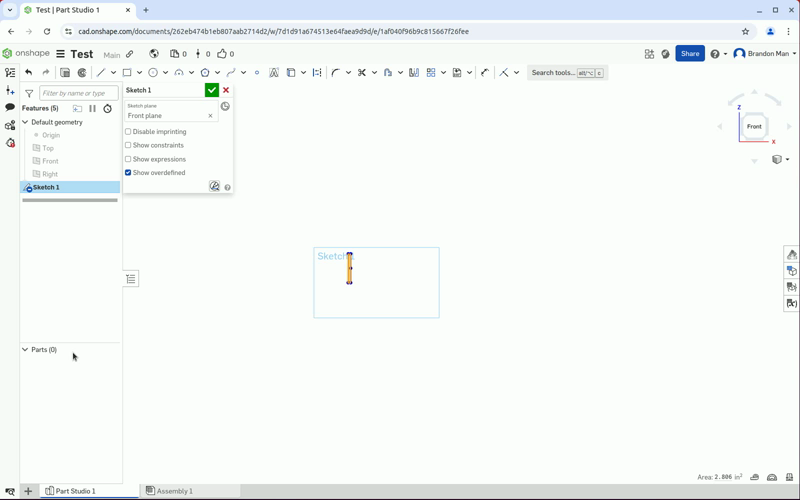
key(shift+e)
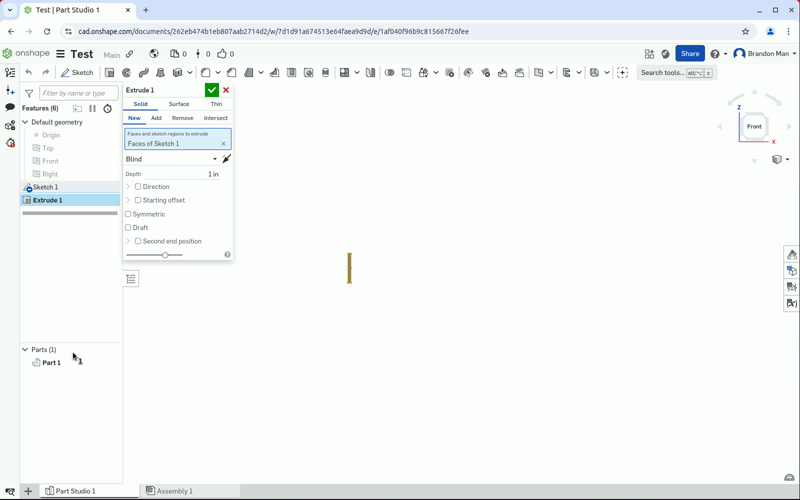
mouse_move(143, 106)
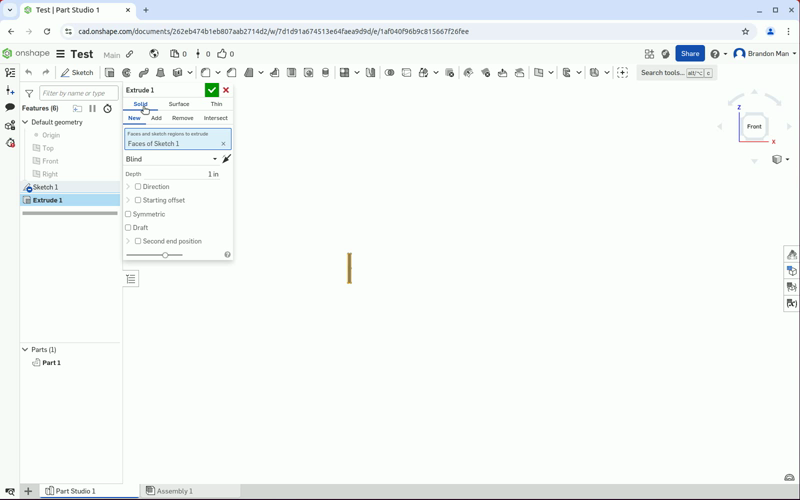
click(143, 106)
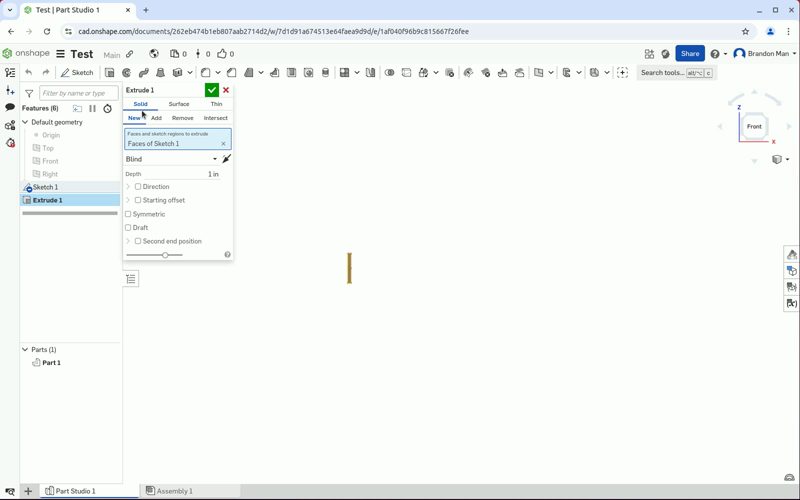
mouse_move(137, 120)
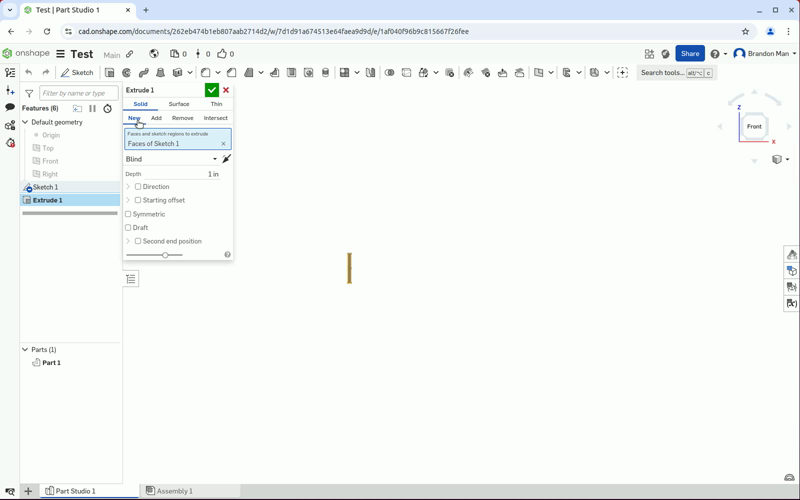
click(137, 120)
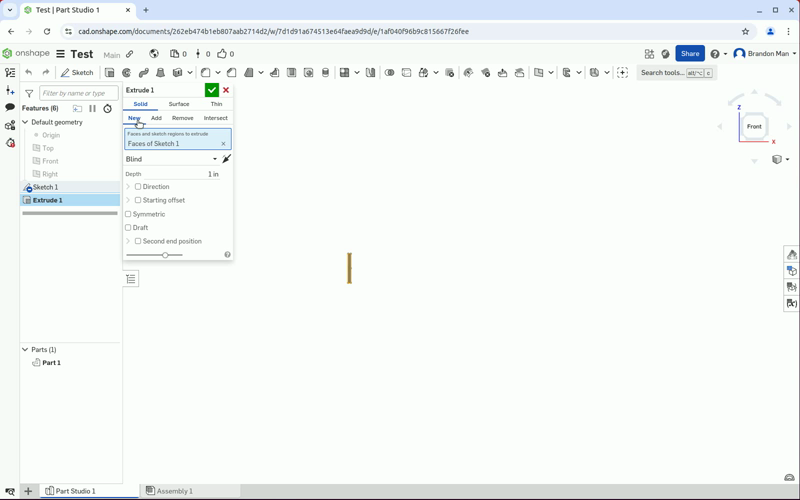
key(tab, 4)
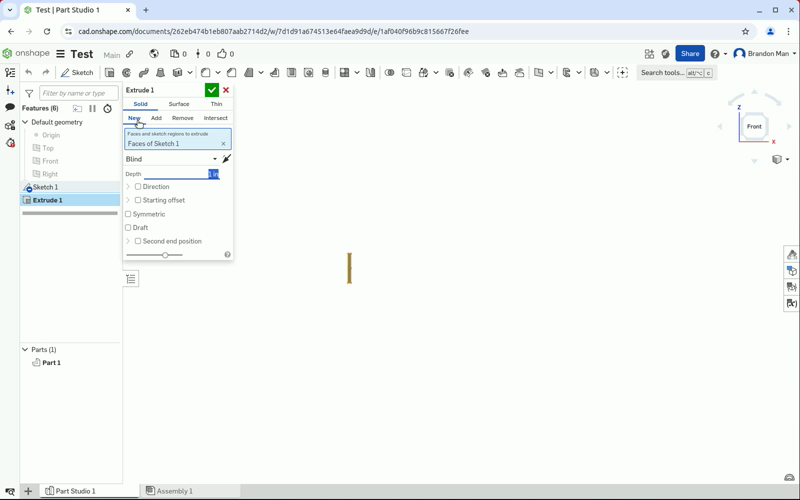
text(3.851)
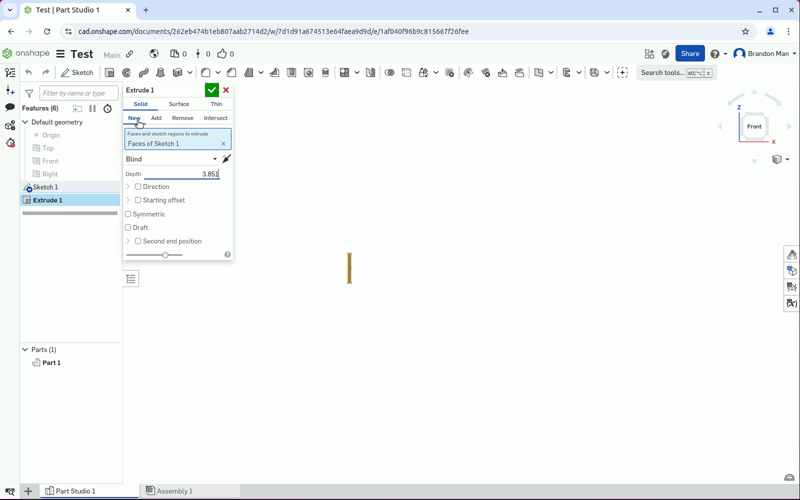
key(enter)
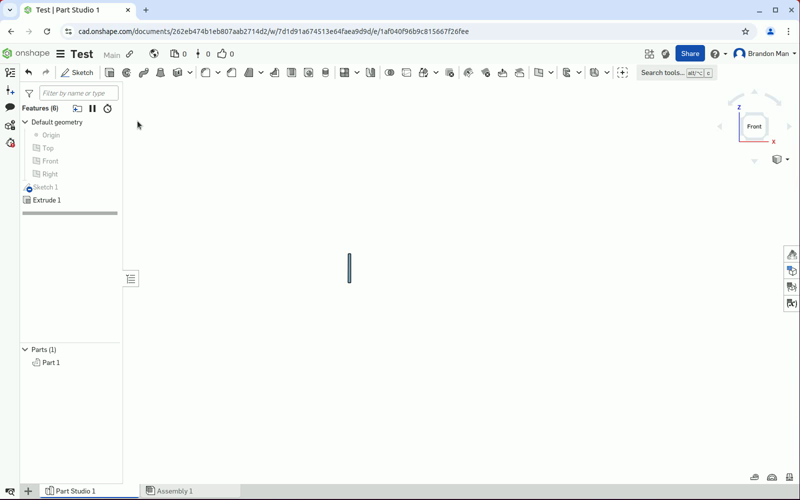
key(shift+h)
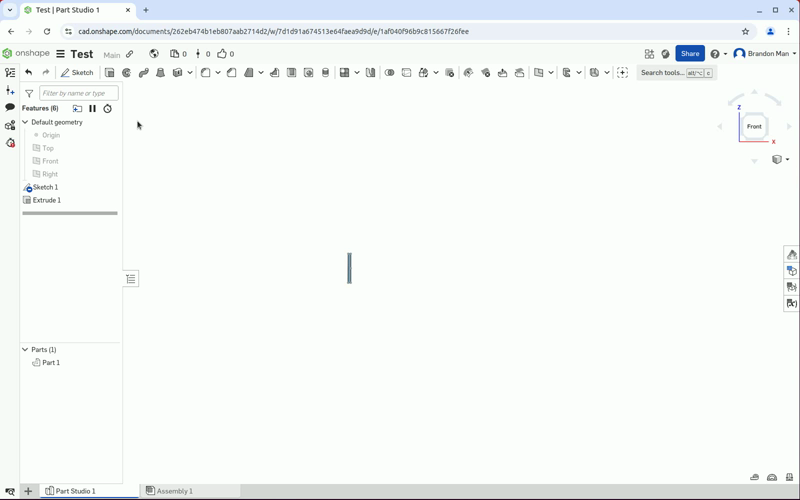
key(shift+h)
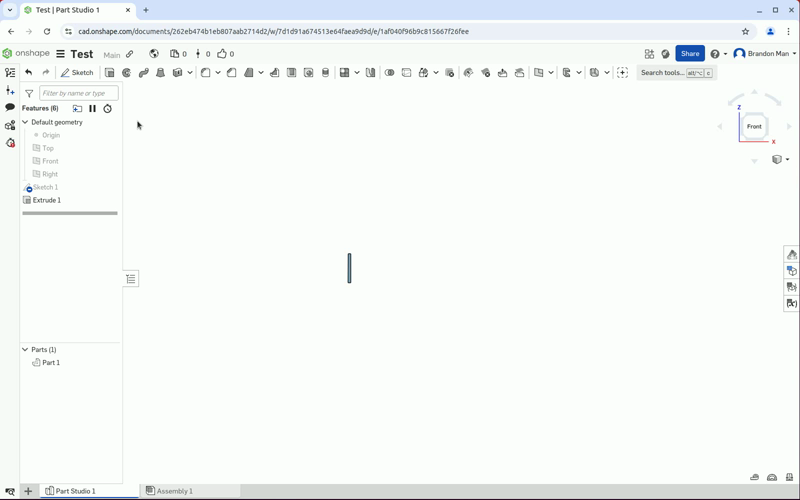
mouse_move(73, 189)
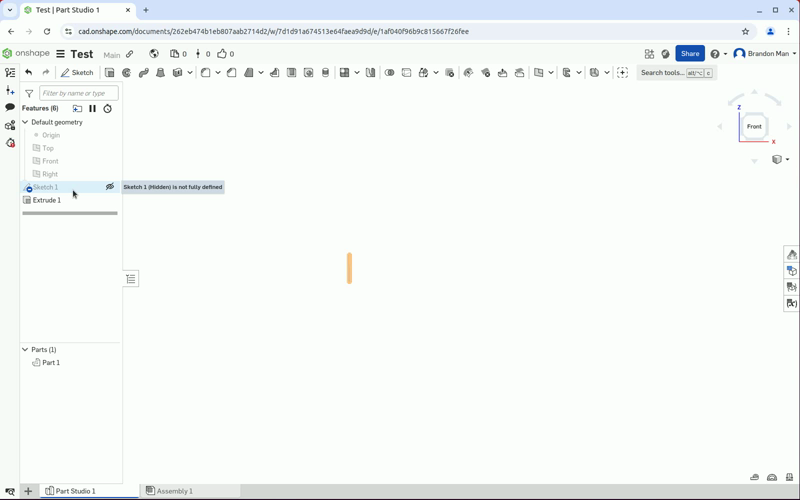
click(73, 189)
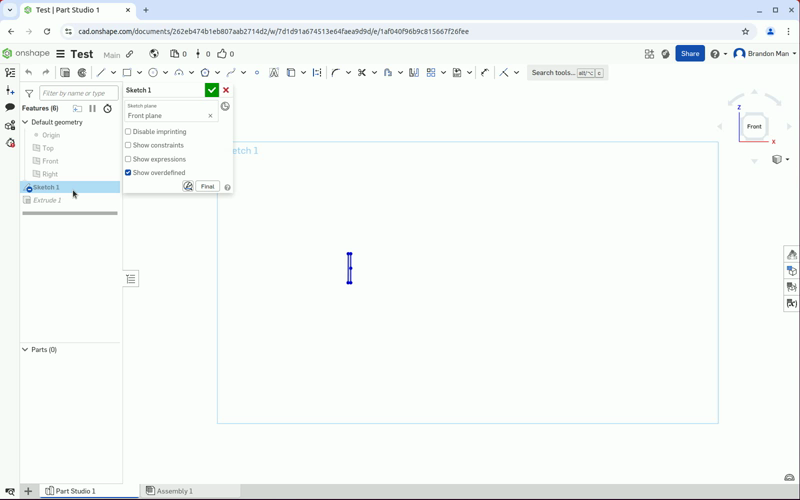
mouse_move(229, 92)
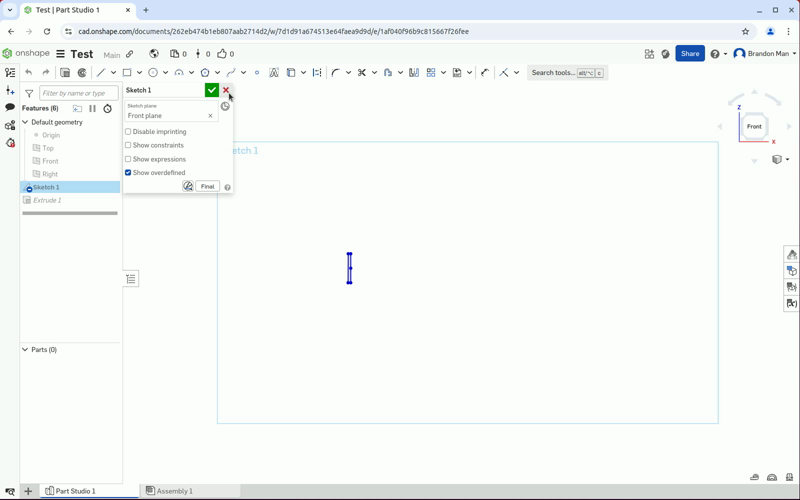
click(229, 92)
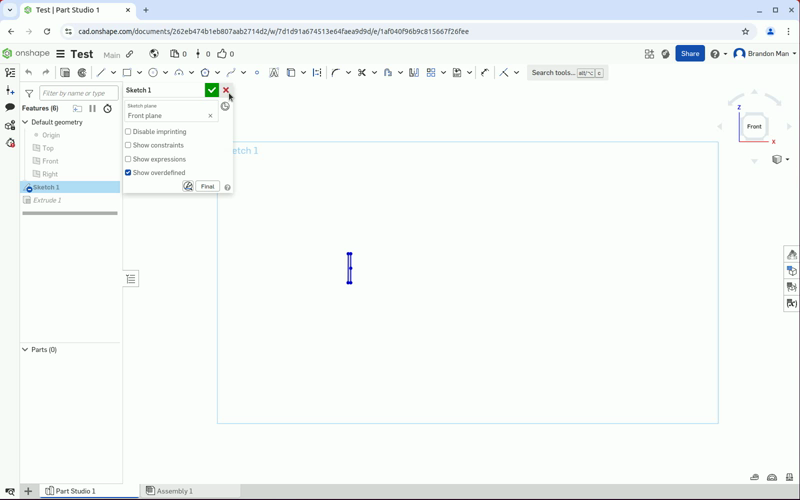
key(shift+s)
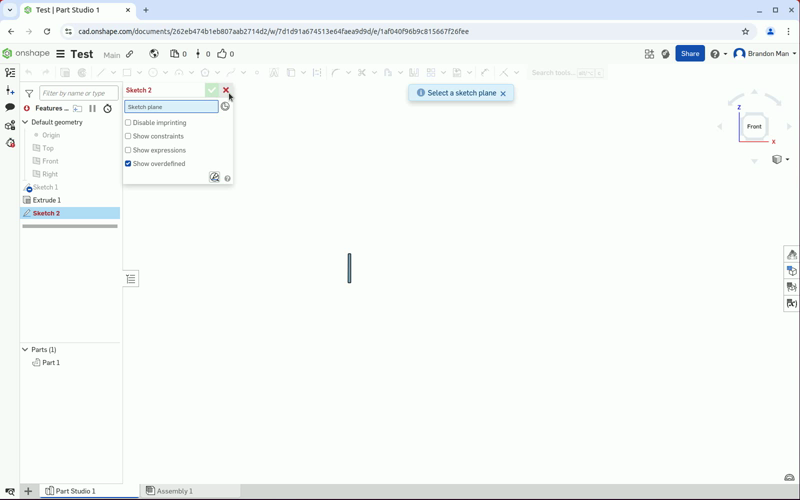
mouse_move(73, 163)
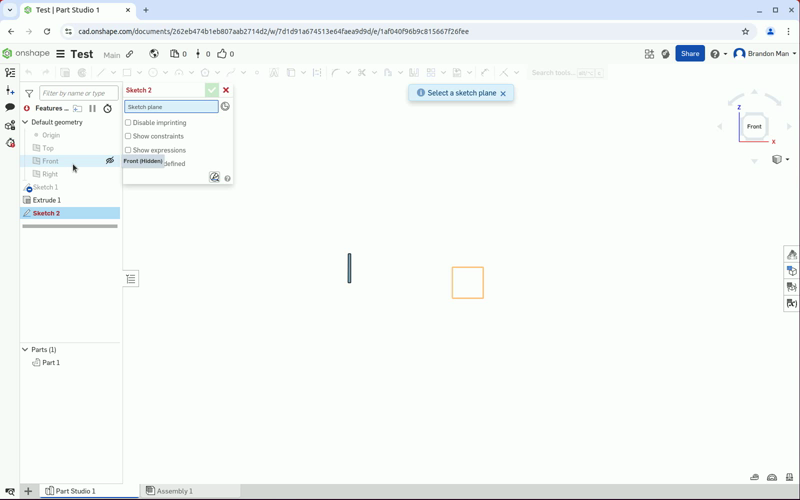
click(73, 163)
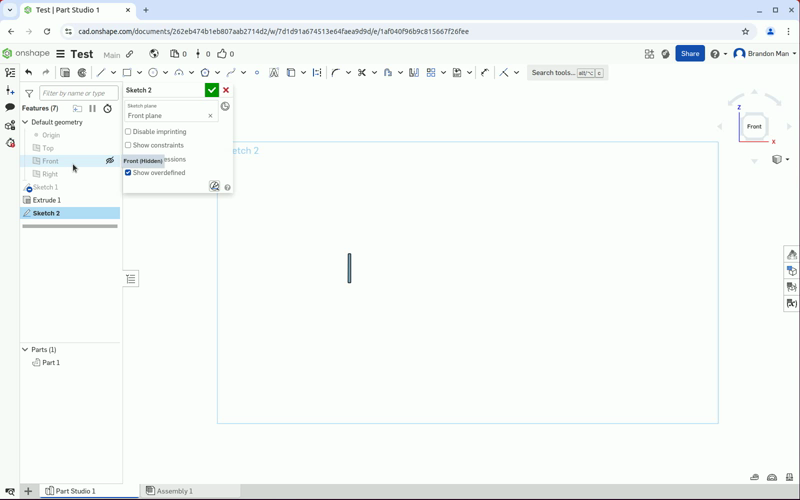
mouse_move(73, 352)
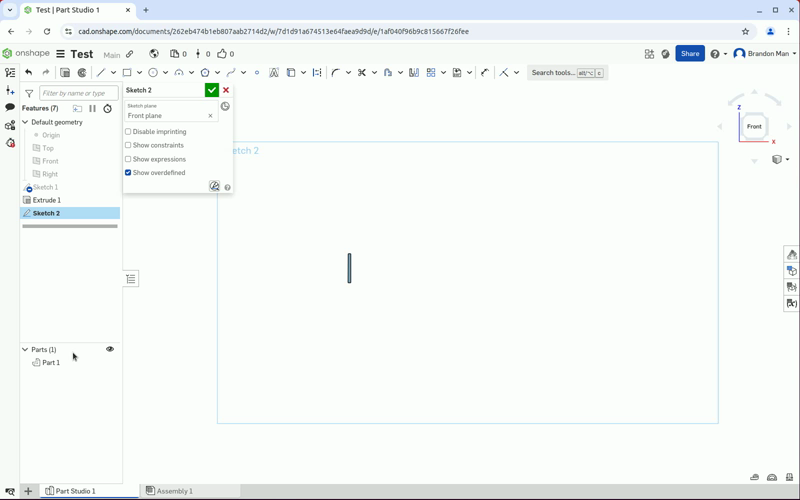
key(y)
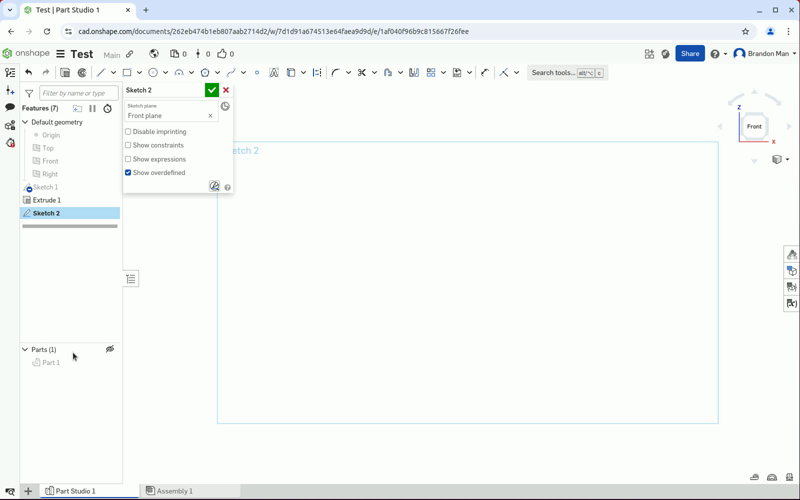
key(l)
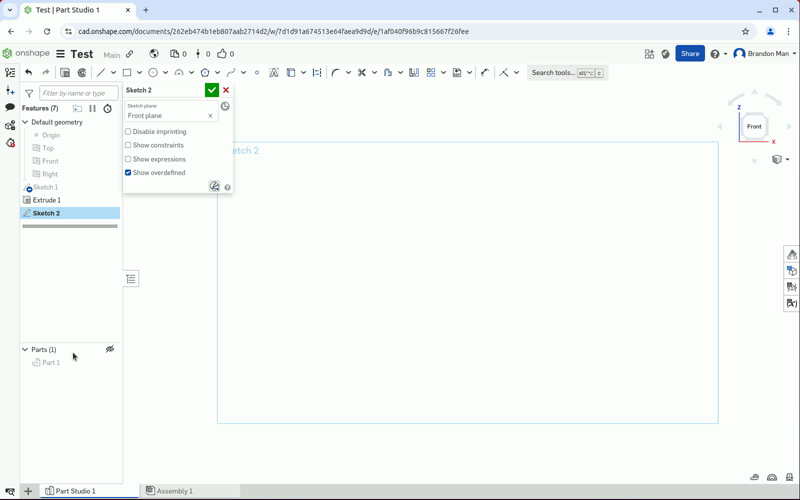
key_down(shift)
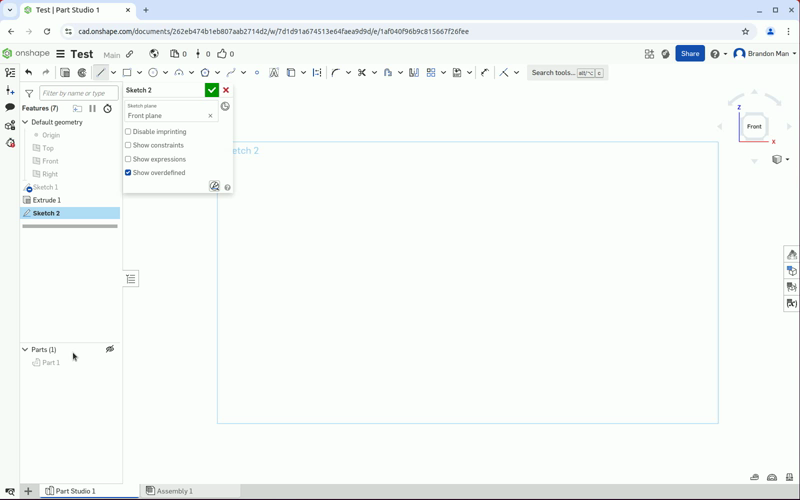
mouse_move(350, 282)
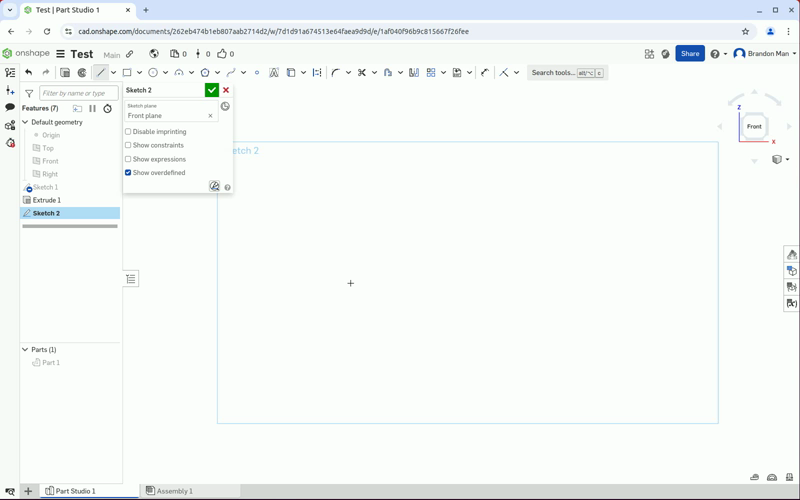
click(350, 282)
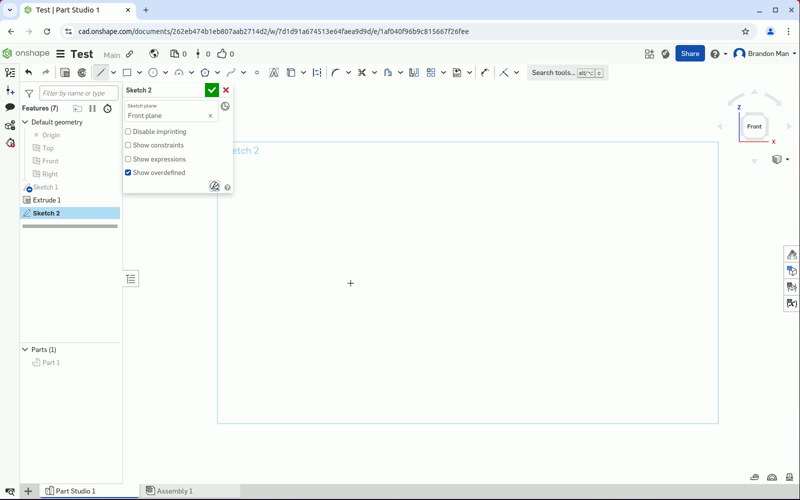
key_up(shift)
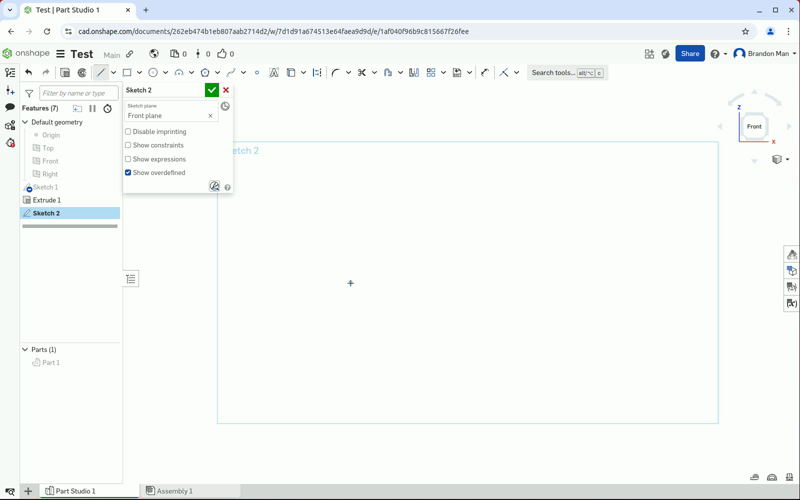
key_down(shift)
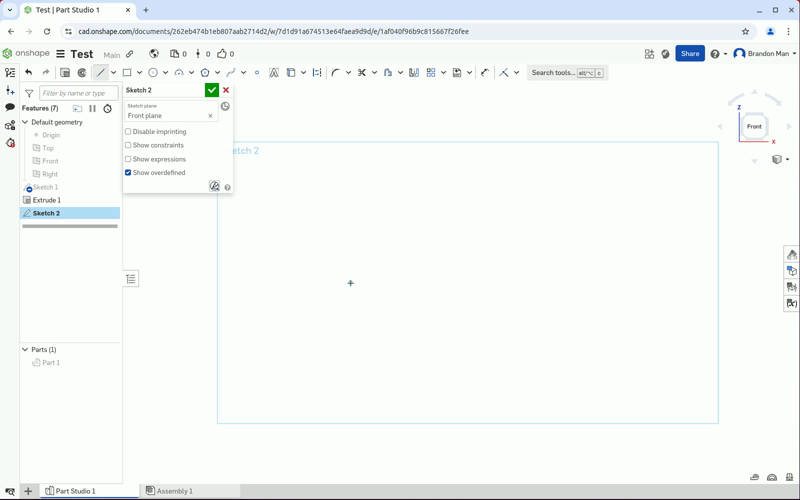
mouse_move(460, 282)
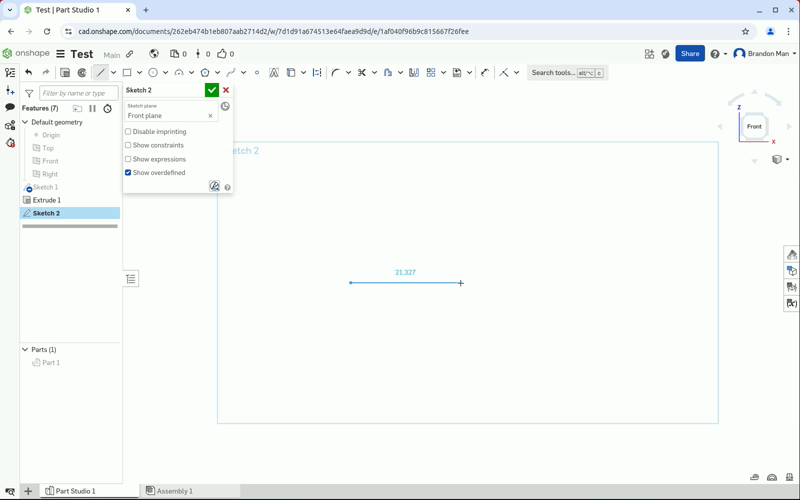
click(460, 282)
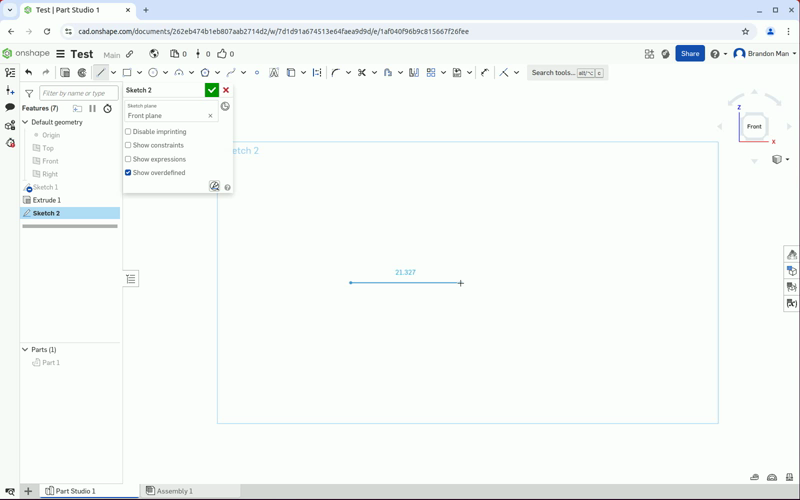
key_up(shift)
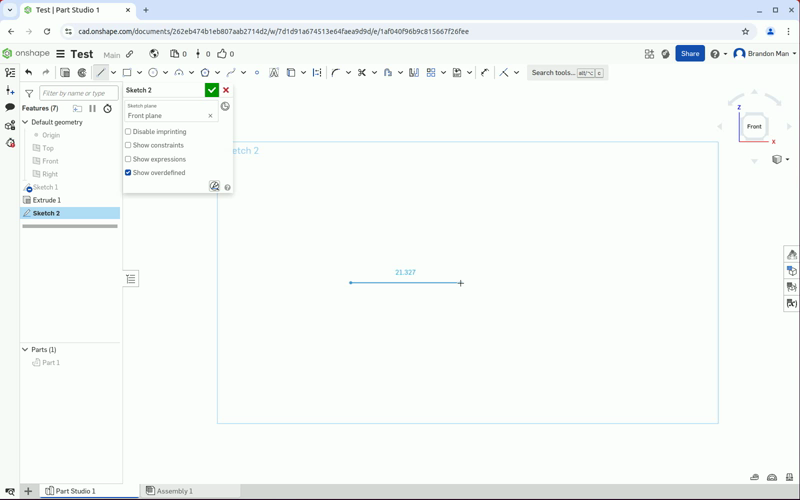
key_down(shift)
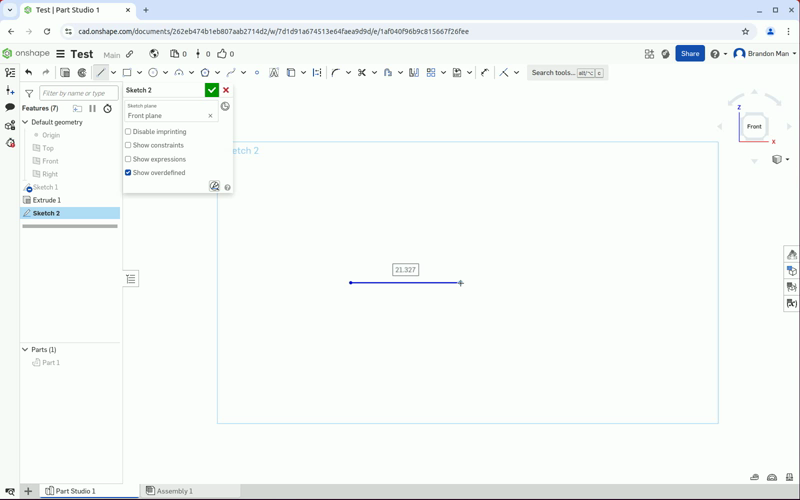
mouse_move(490, 282)
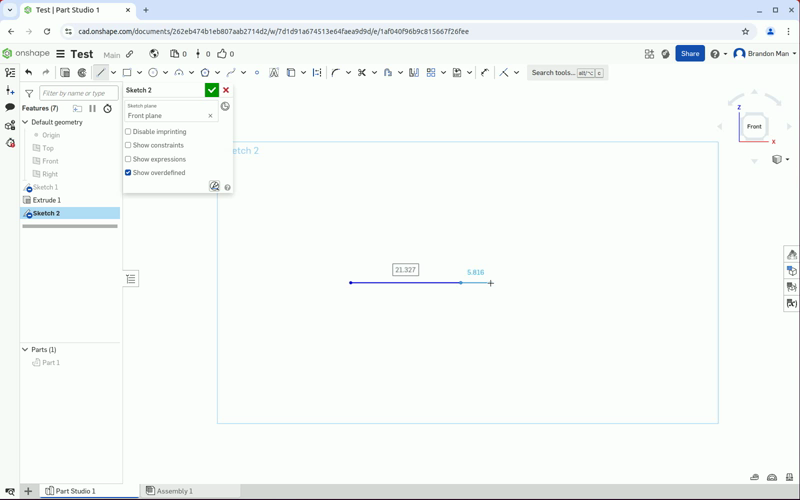
mouse_move(460, 269)
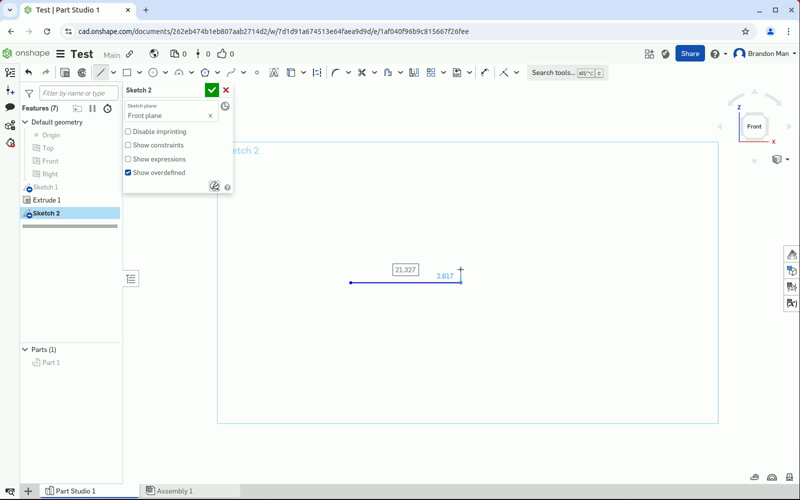
click(460, 269)
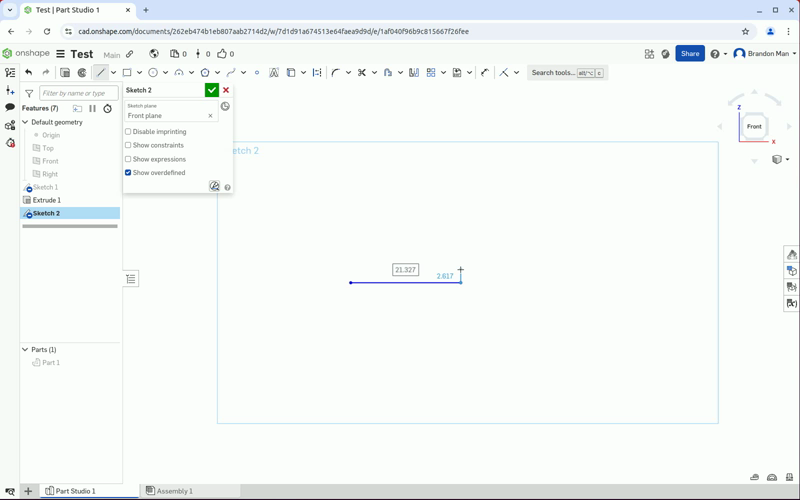
key_up(shift)
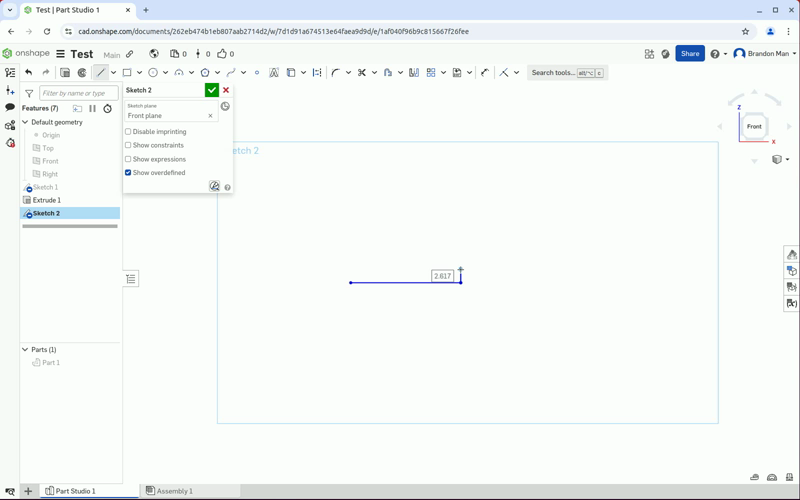
key_down(shift)
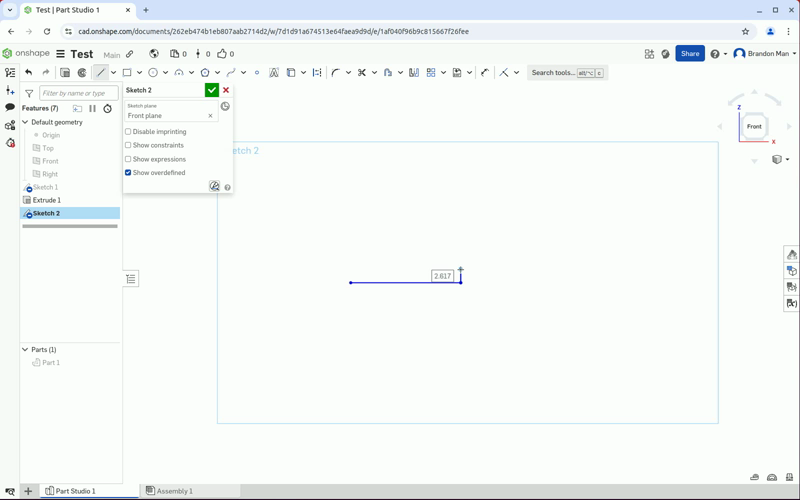
mouse_move(350, 269)
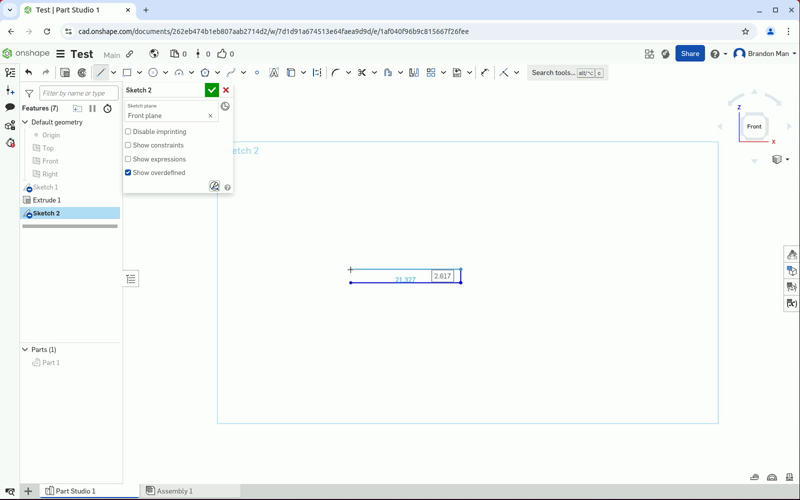
click(350, 269)
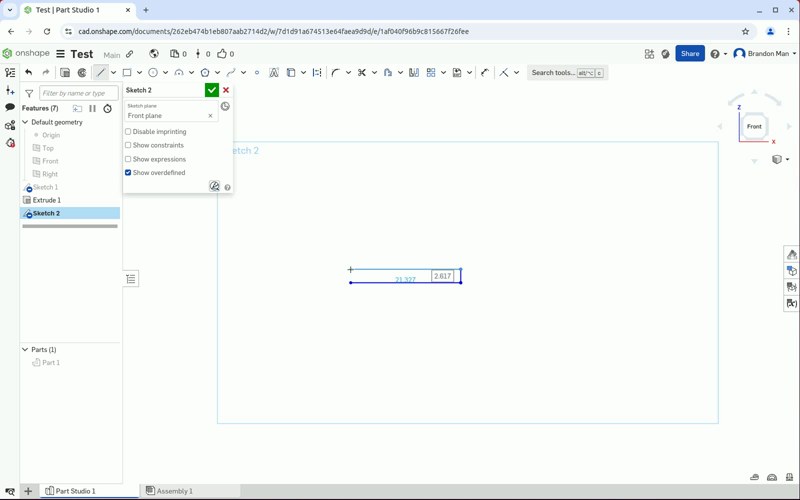
key_up(shift)
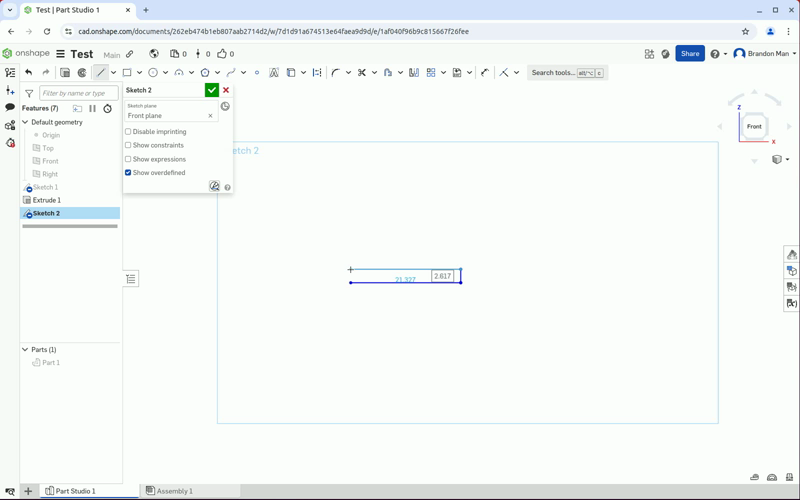
mouse_move(380, 269)
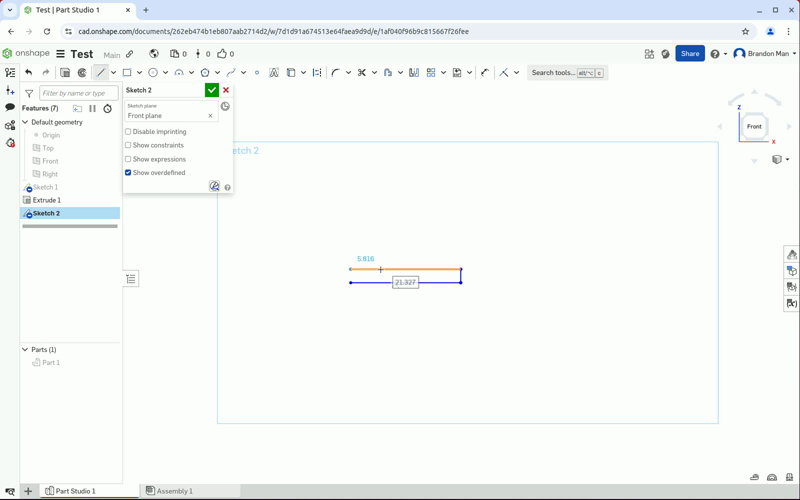
key_down(shift)
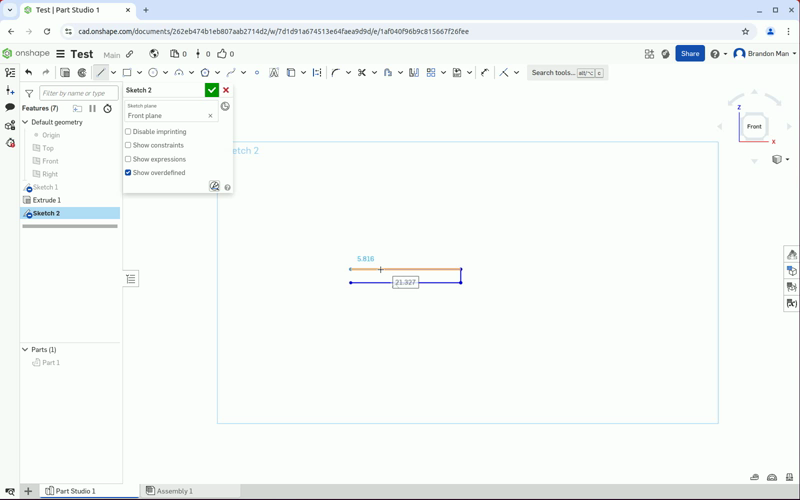
mouse_move(350, 282)
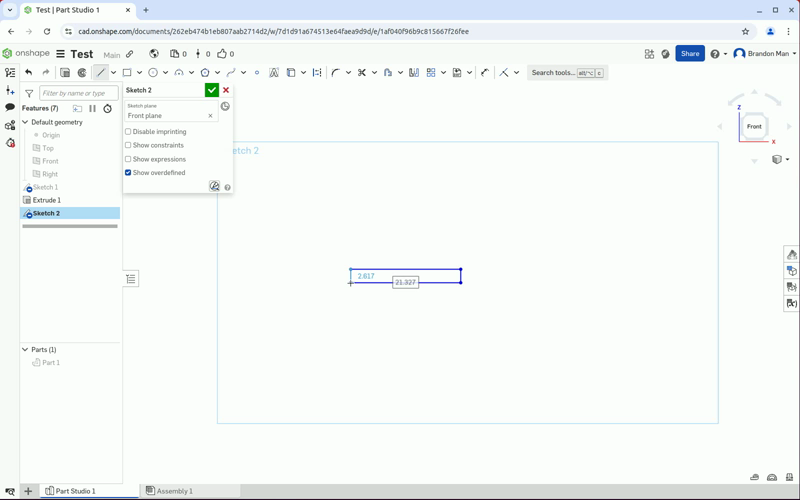
key_up(shift)
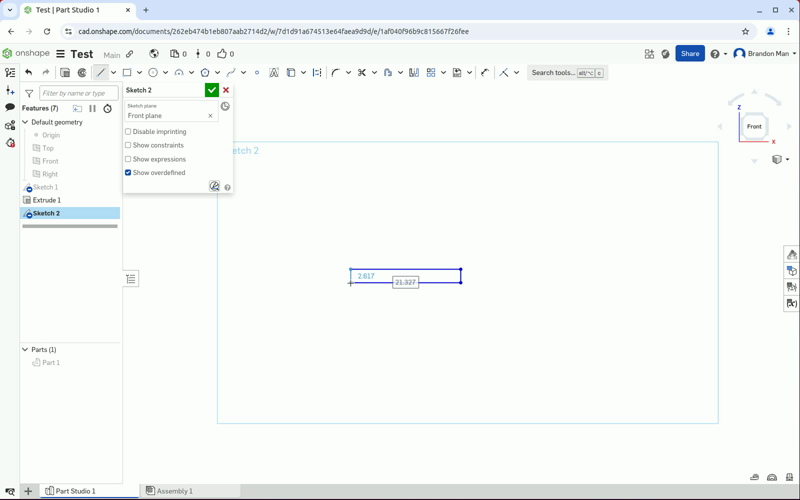
click(350, 282)
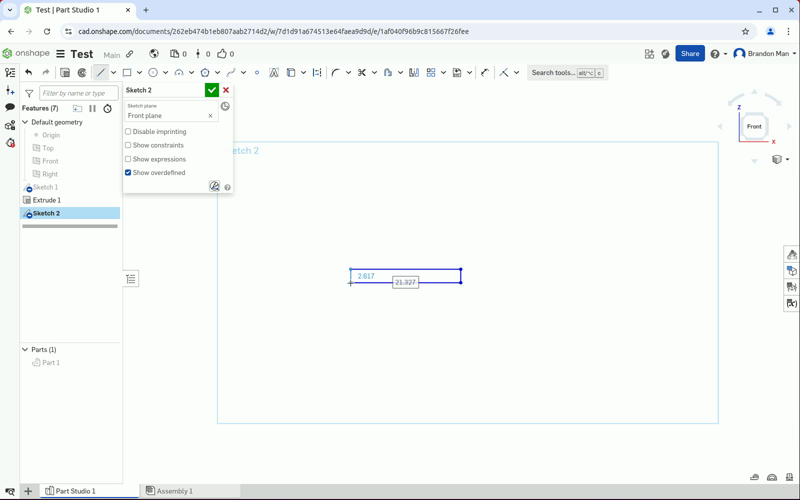
key(esc)
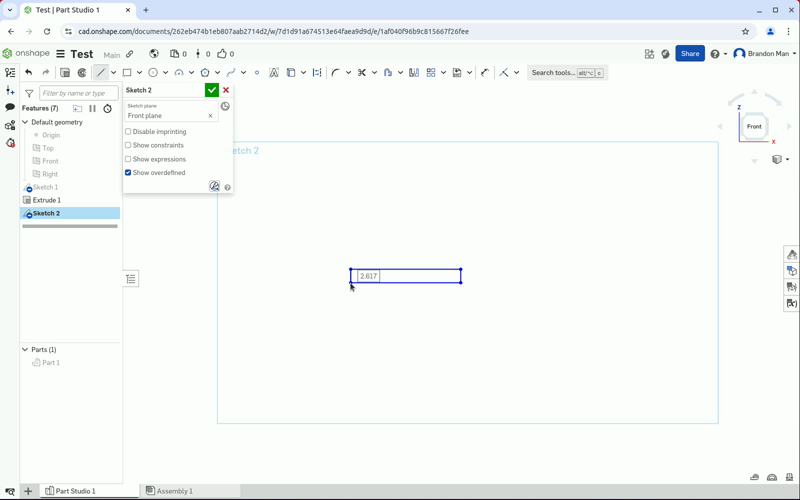
mouse_move(370, 272)
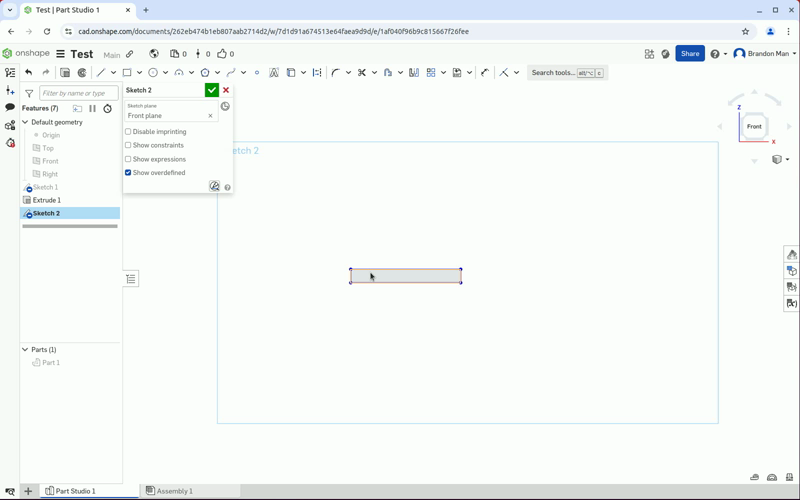
scroll(6)
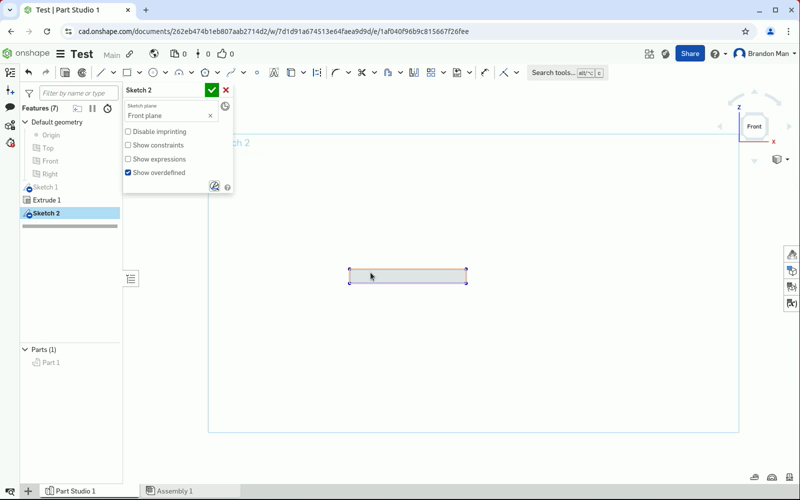
scroll(6)
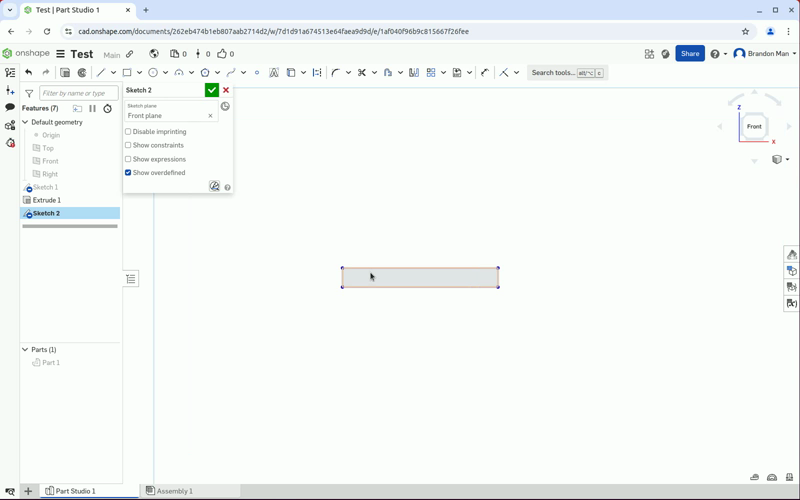
scroll(6)
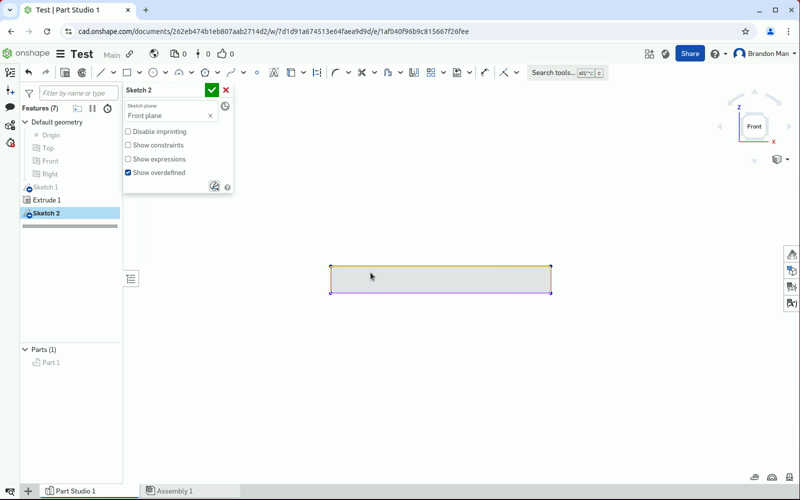
scroll(6)
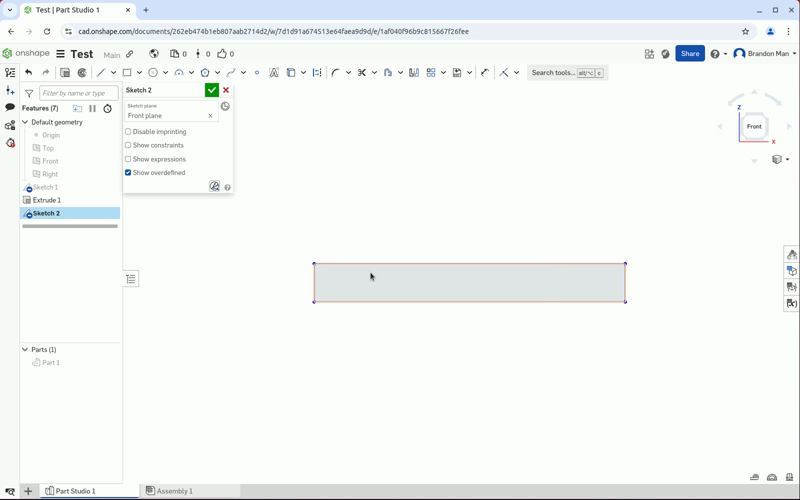
scroll(6)
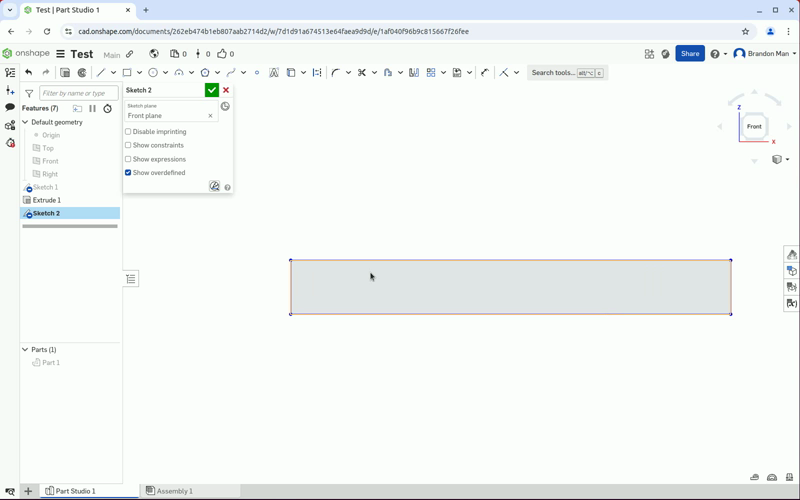
scroll(6)
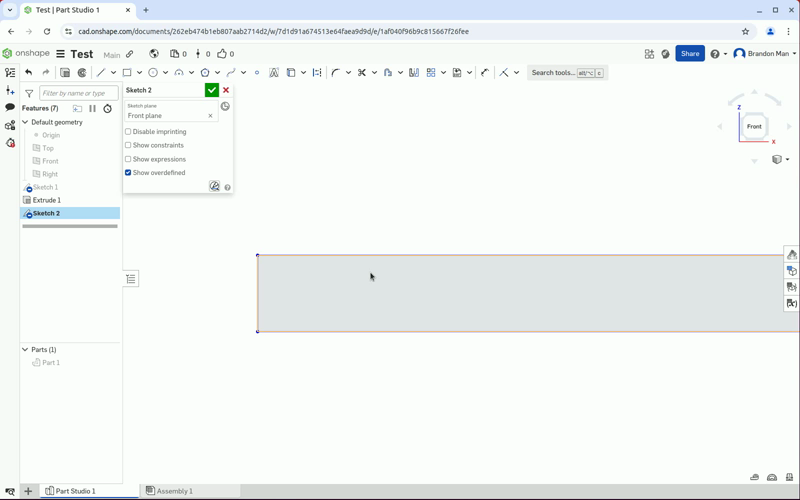
scroll(6)
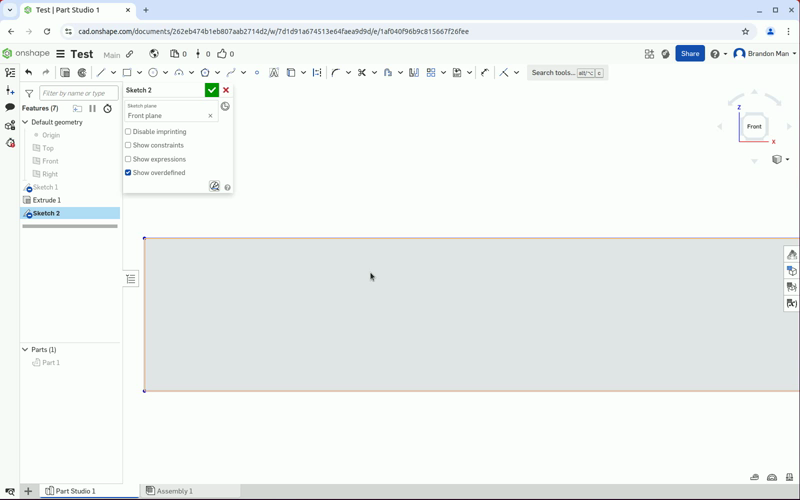
click(370, 272)
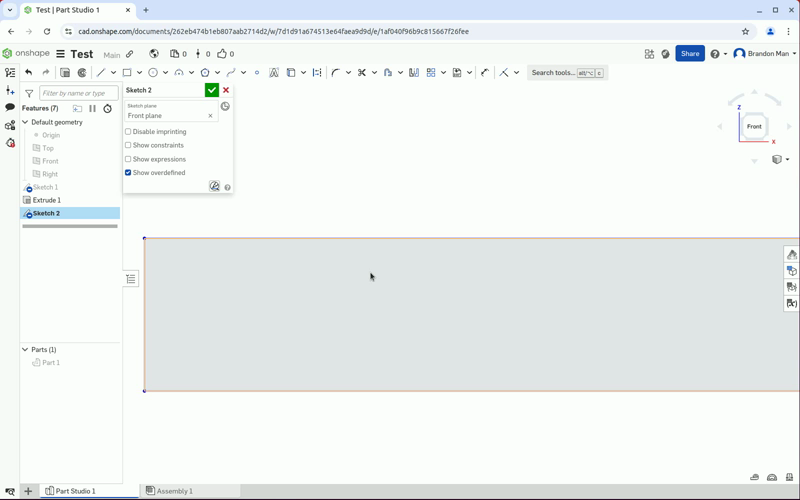
scroll(-6)
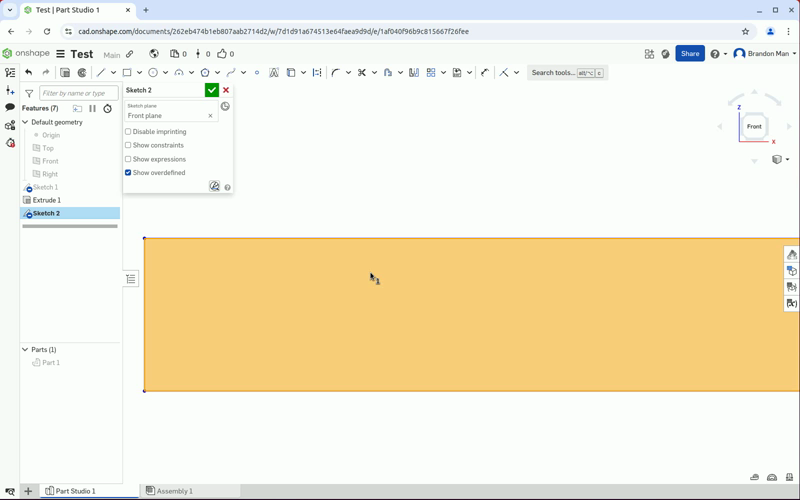
scroll(-6)
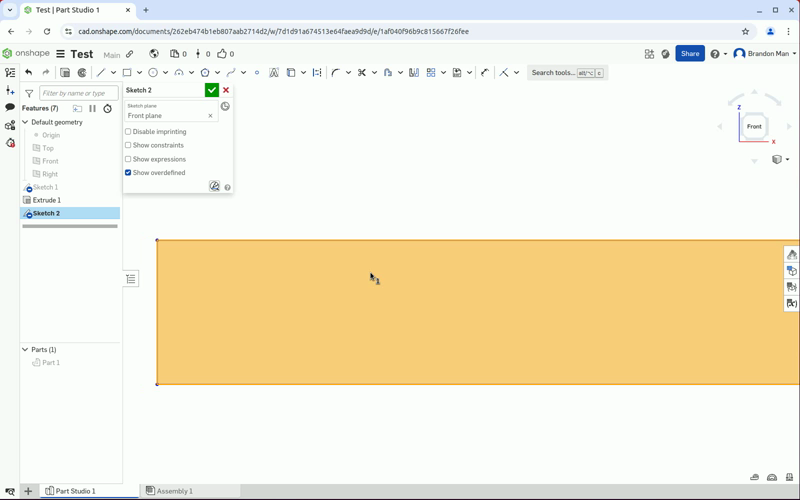
scroll(-6)
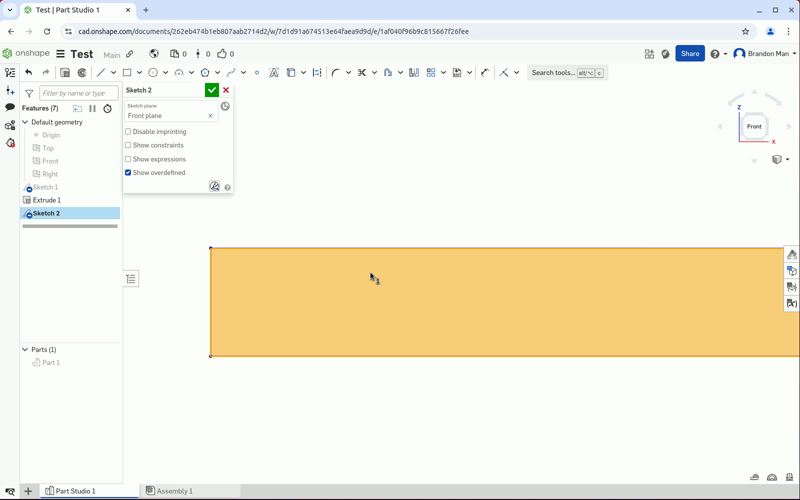
scroll(-6)
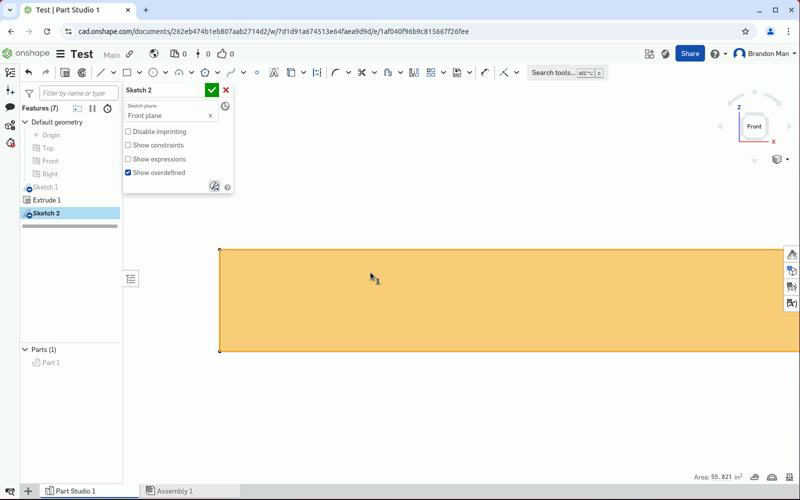
scroll(-6)
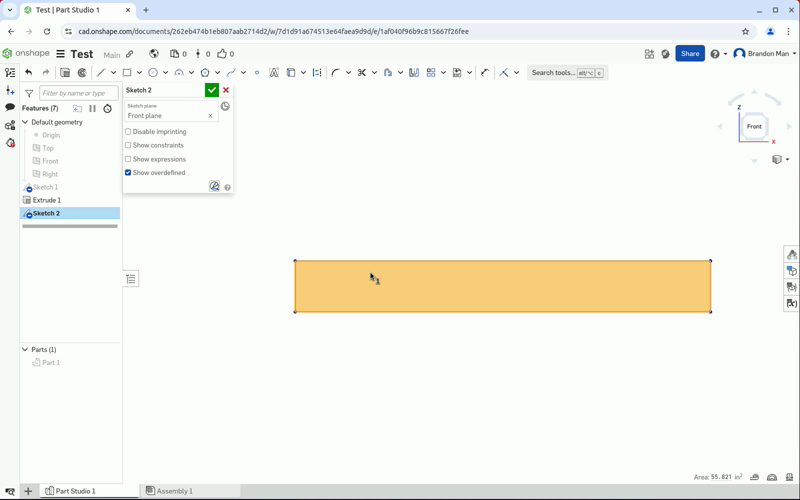
scroll(-6)
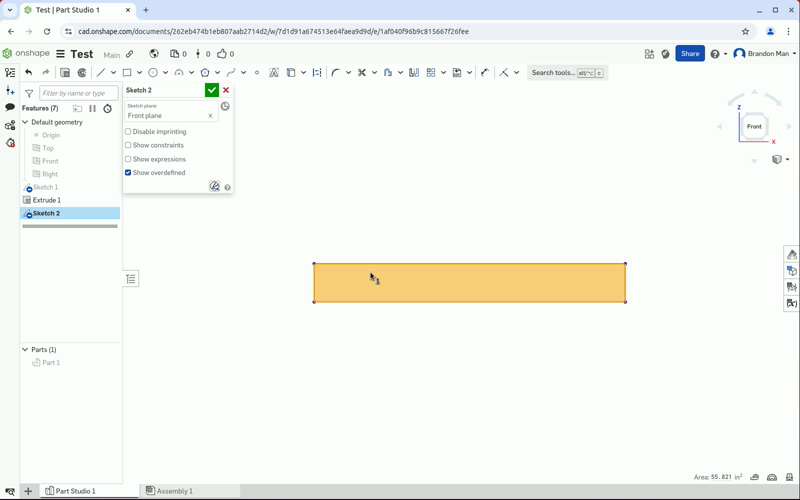
scroll(-6)
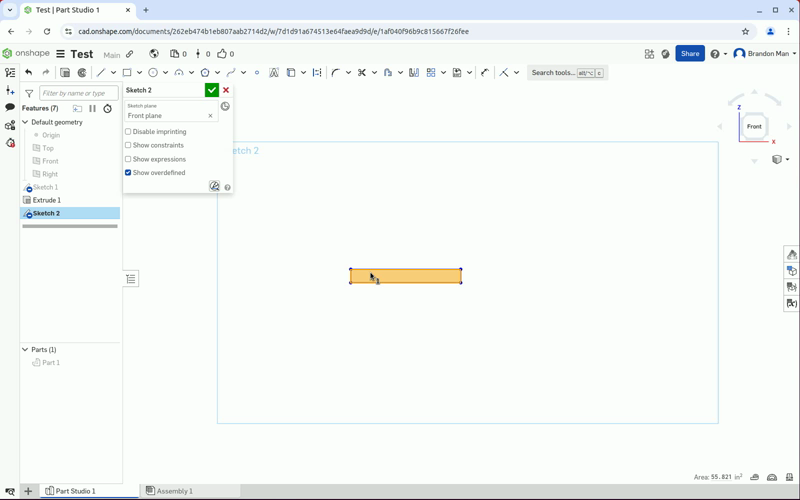
mouse_move(73, 352)
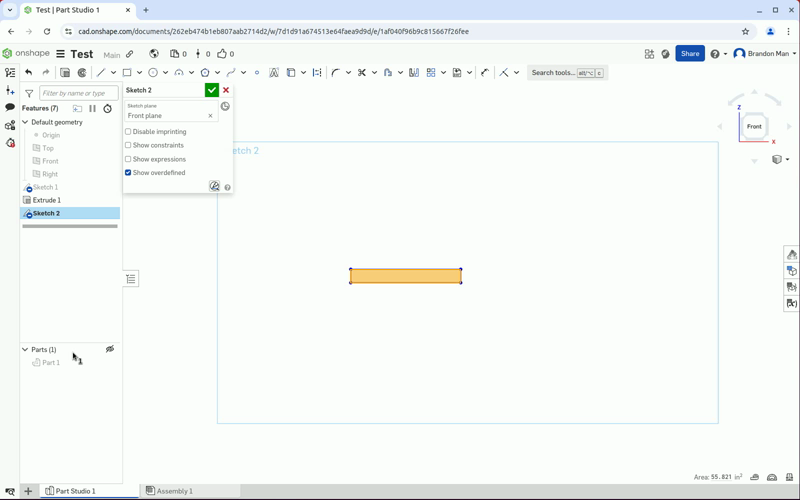
key(shift+y)
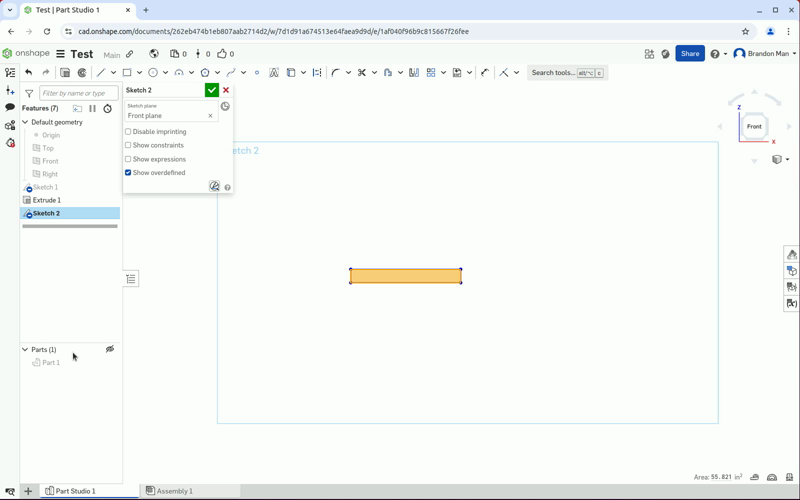
key(shift+e)
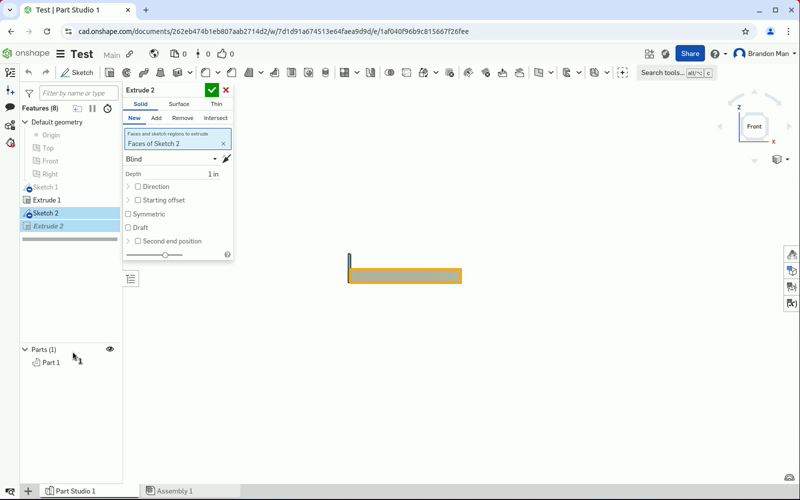
mouse_move(143, 106)
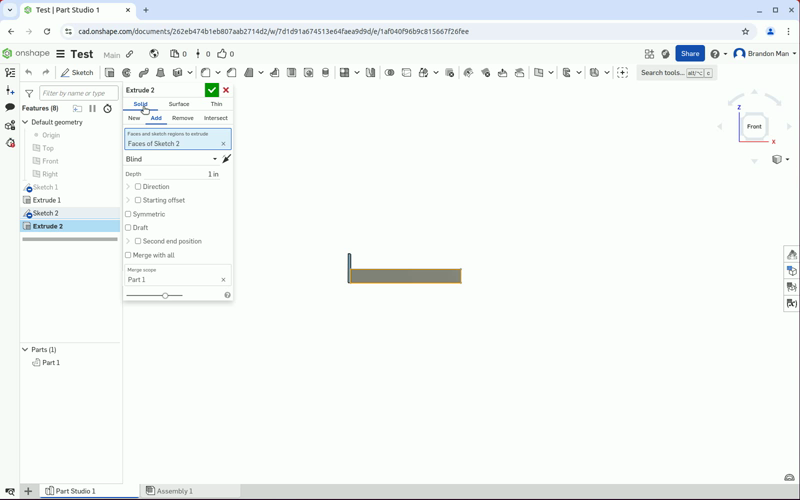
click(143, 106)
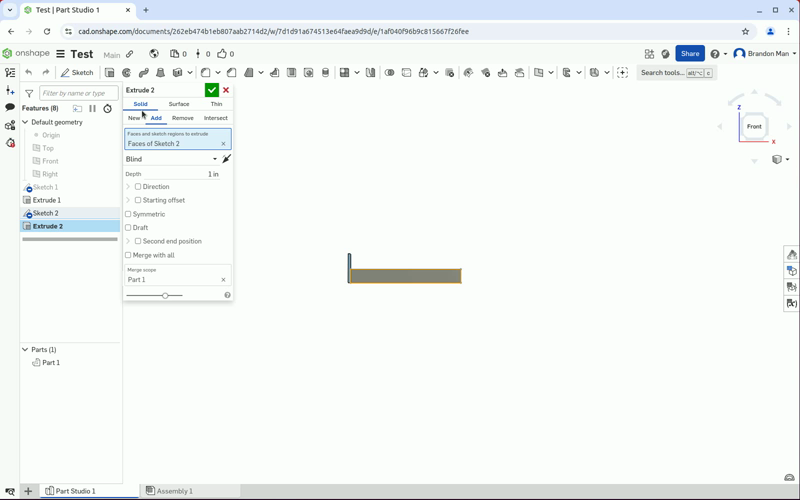
mouse_move(137, 120)
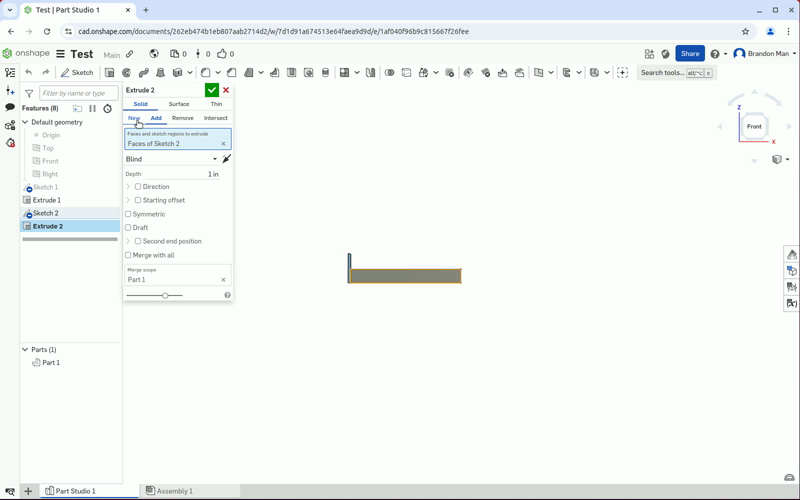
click(137, 120)
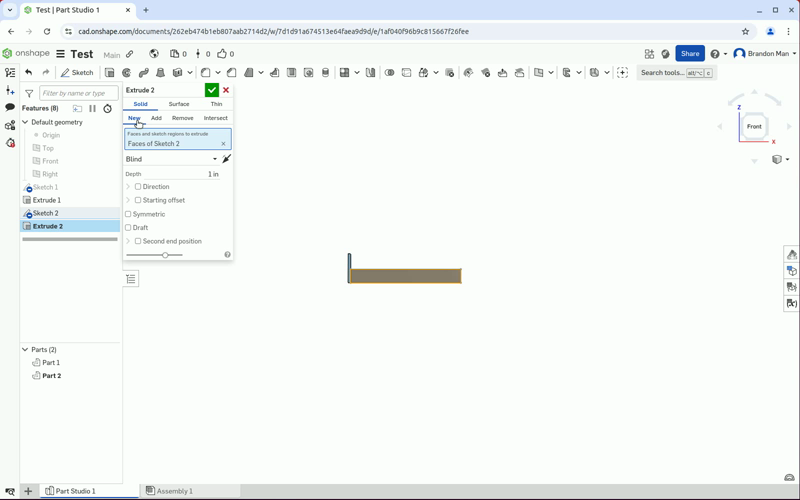
key(tab, 4)
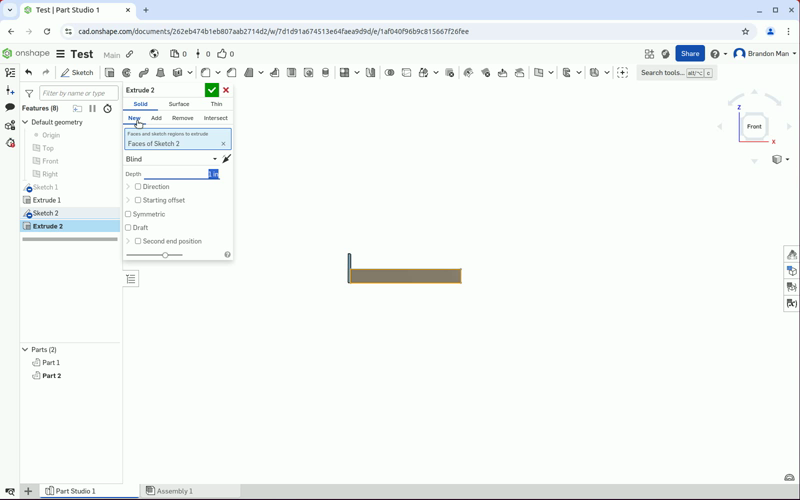
text(3.851)
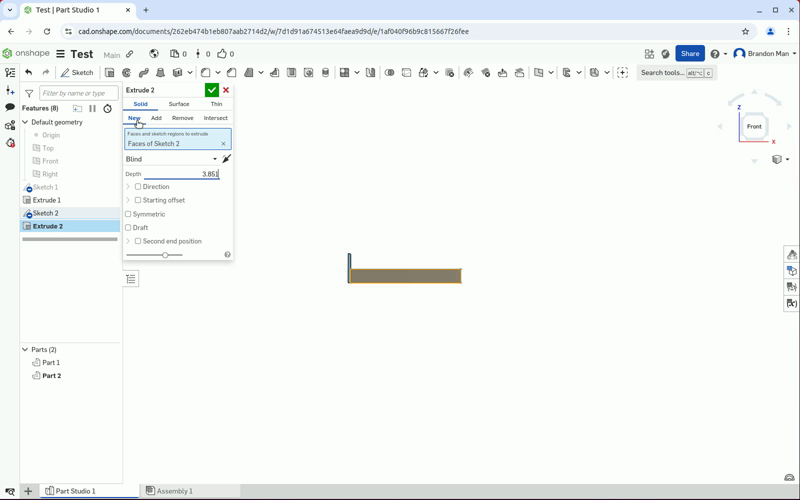
key(enter)
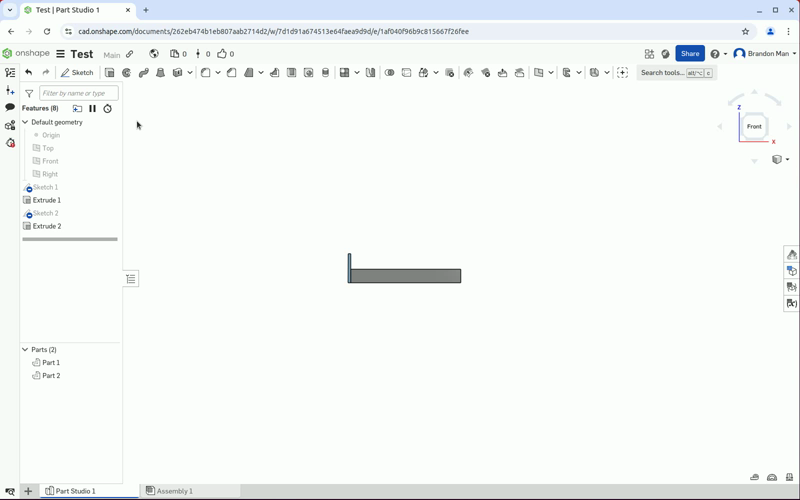
key(shift+h)
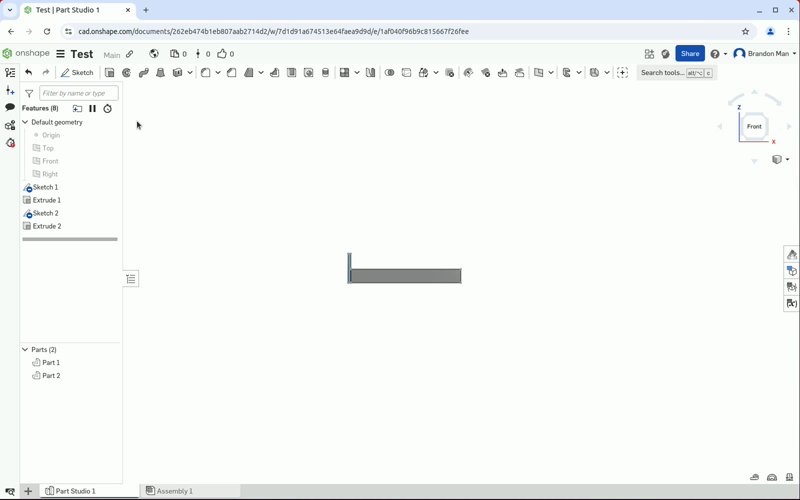
key(shift+h)
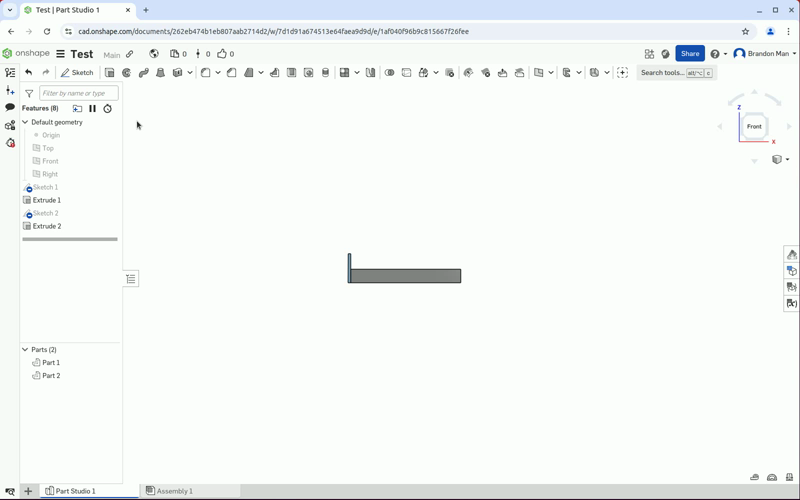
mouse_move(73, 189)
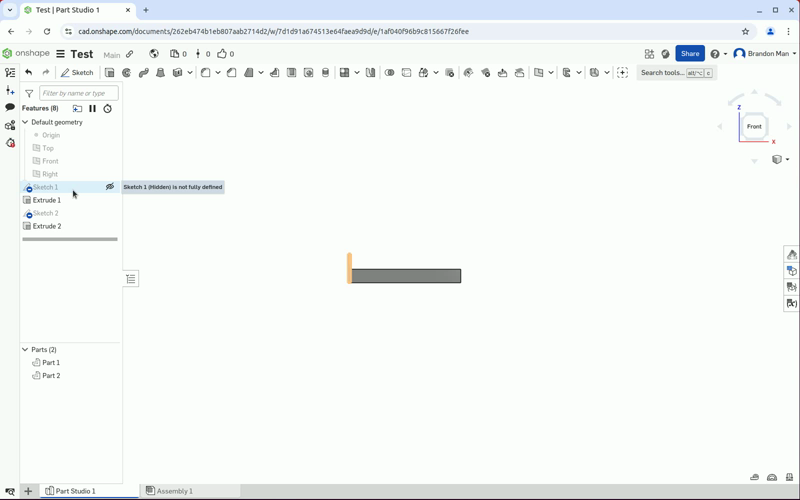
click(73, 189)
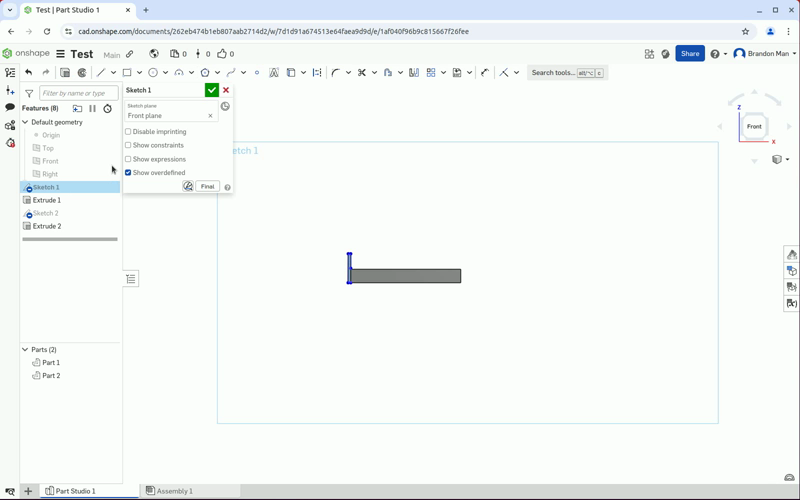
mouse_move(229, 92)
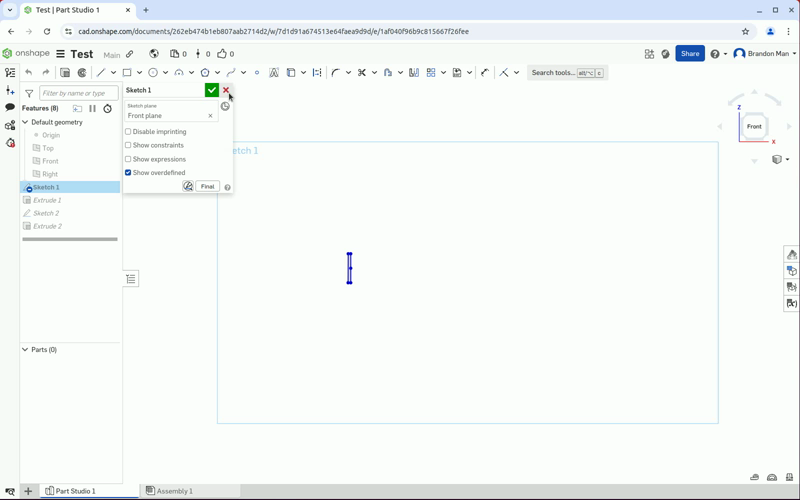
click(229, 92)
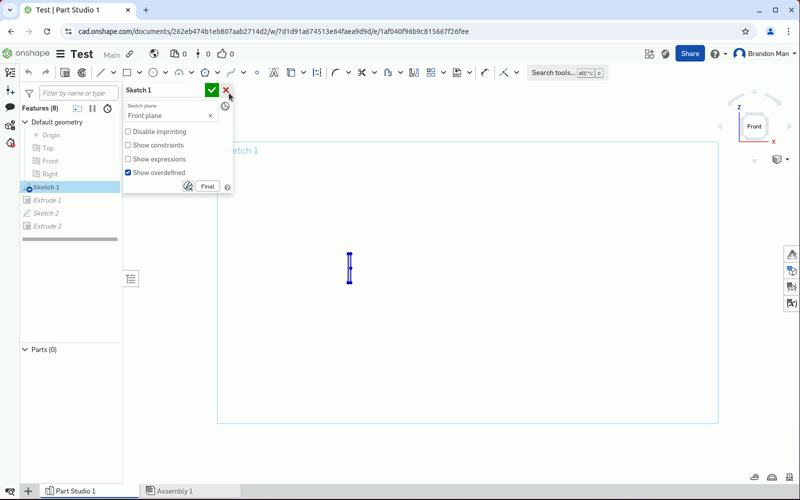
key(shift+s)
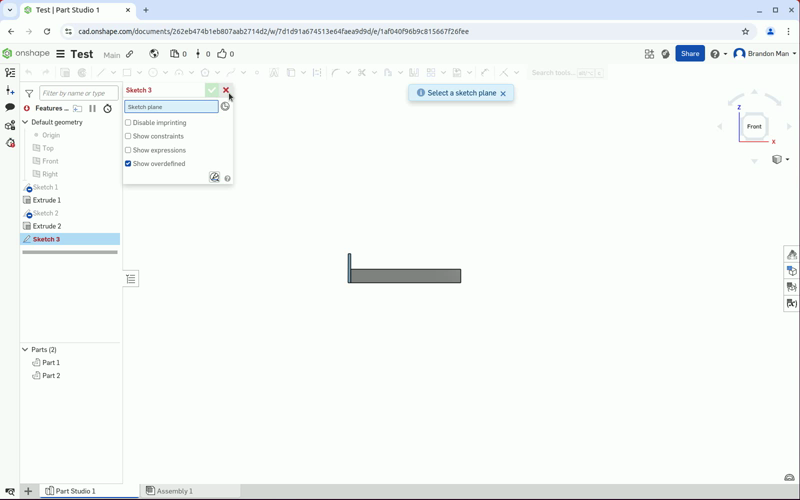
mouse_move(73, 163)
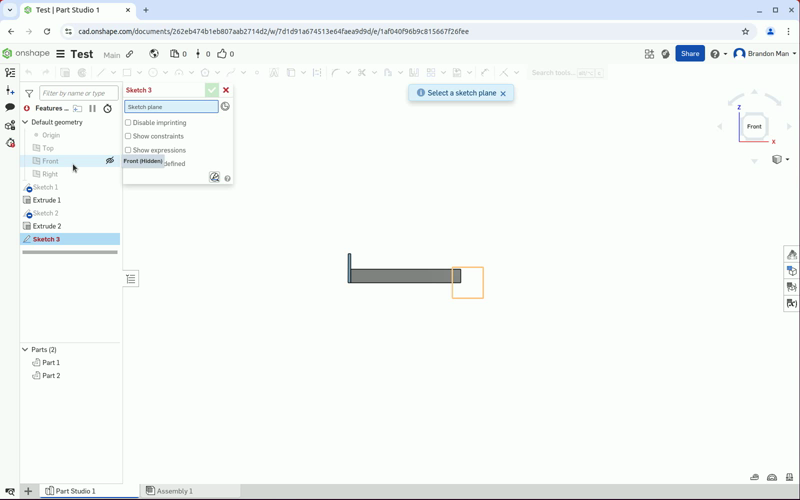
click(73, 163)
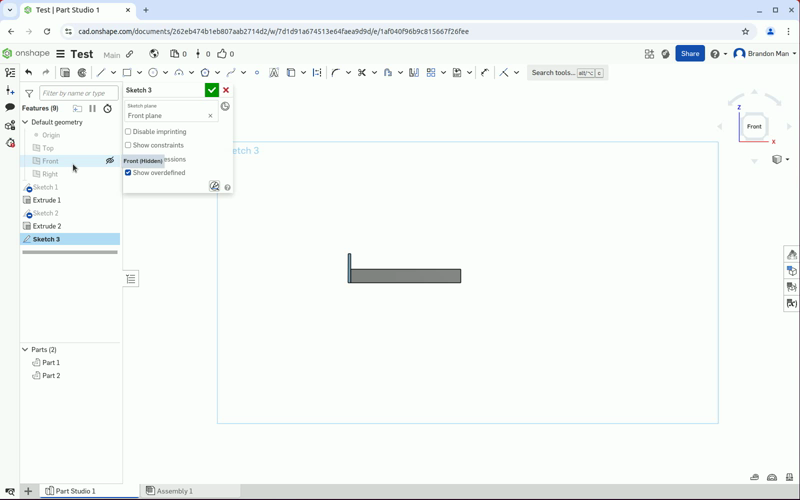
mouse_move(73, 352)
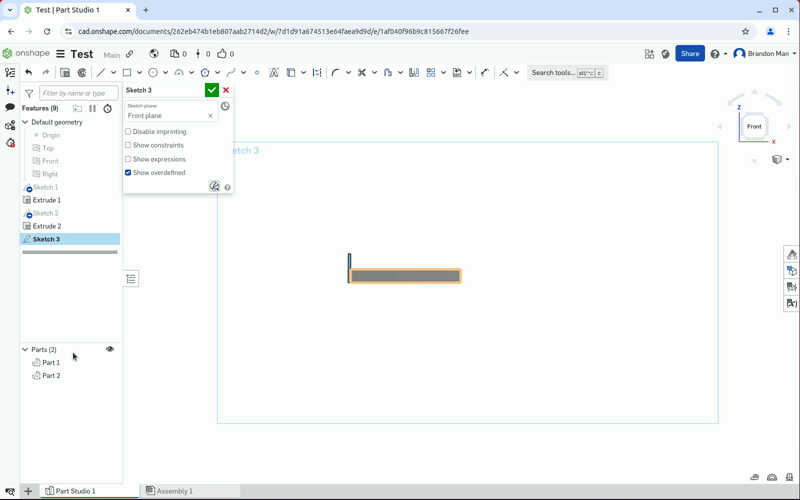
key(y)
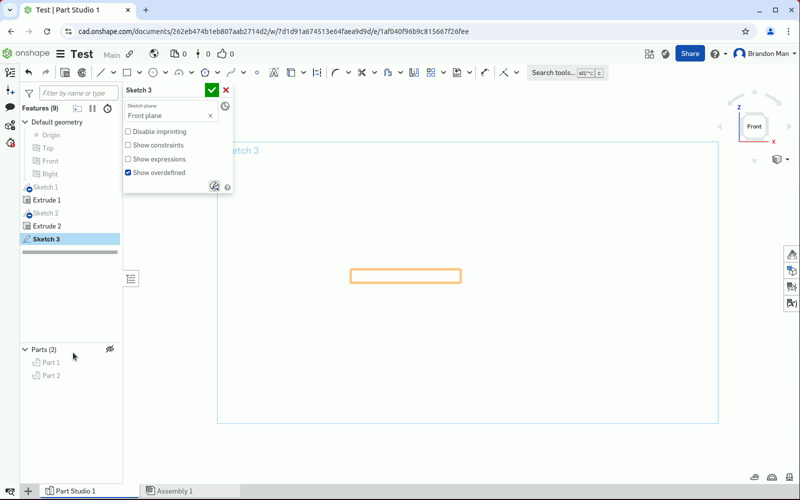
key(l)
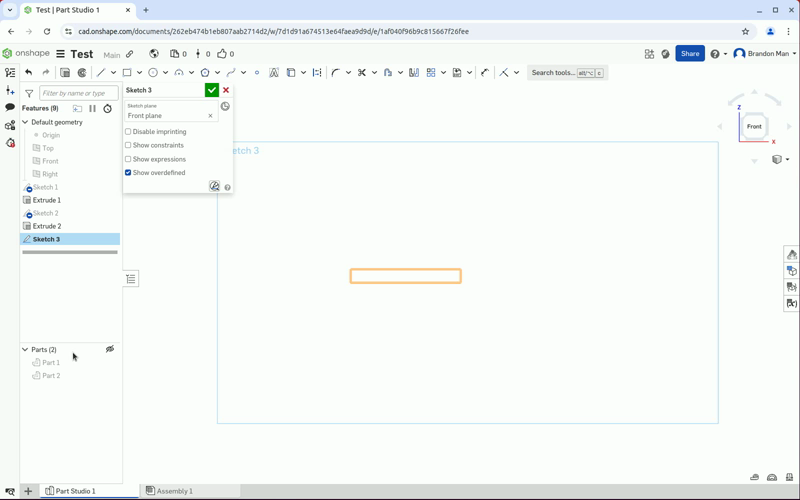
key_down(shift)
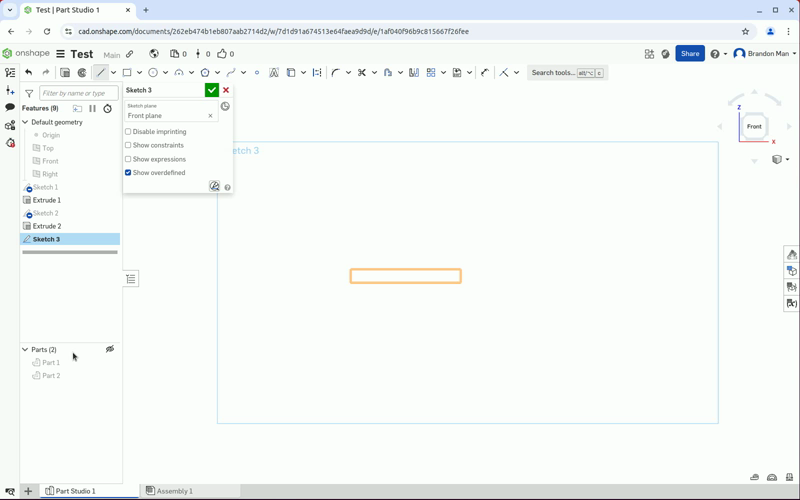
mouse_move(350, 268)
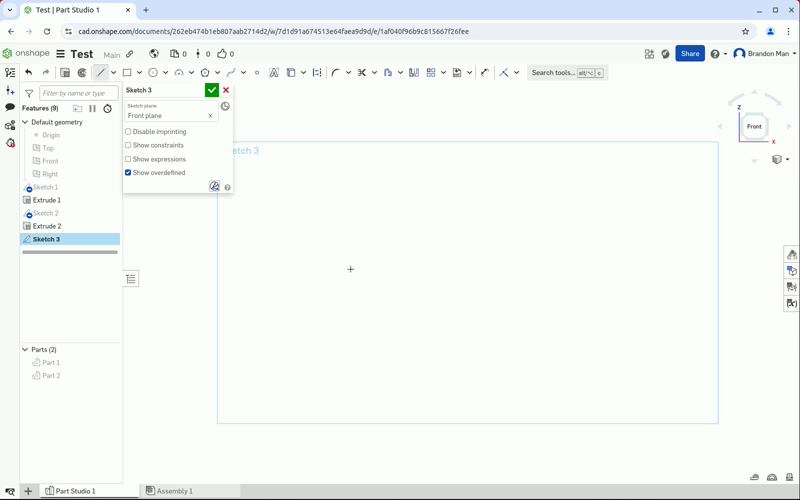
click(350, 268)
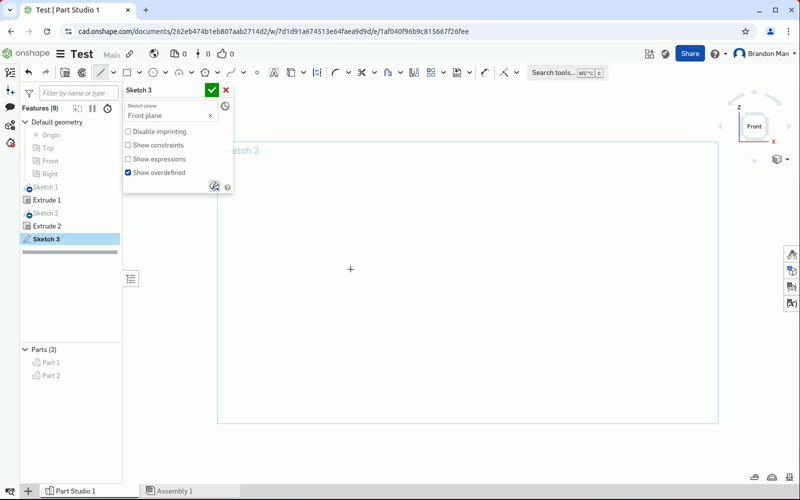
key_up(shift)
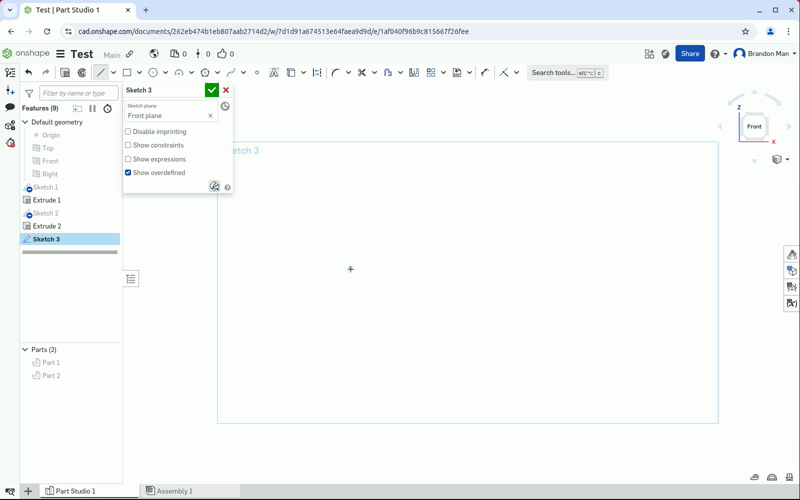
key_down(shift)
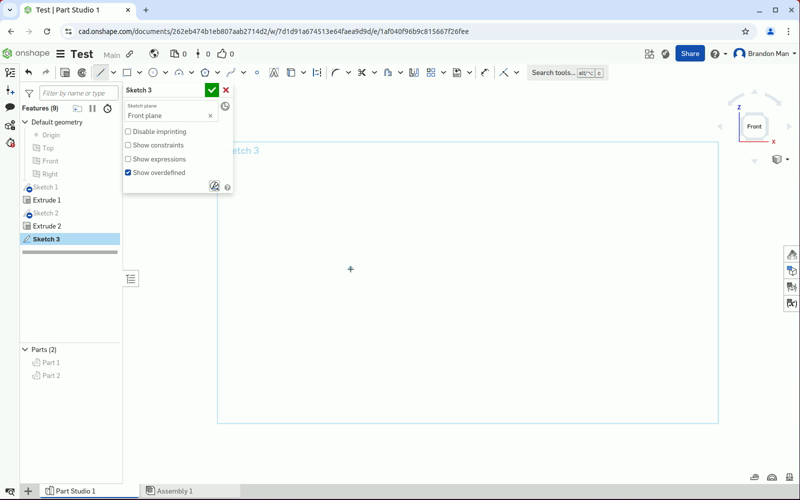
mouse_move(460, 268)
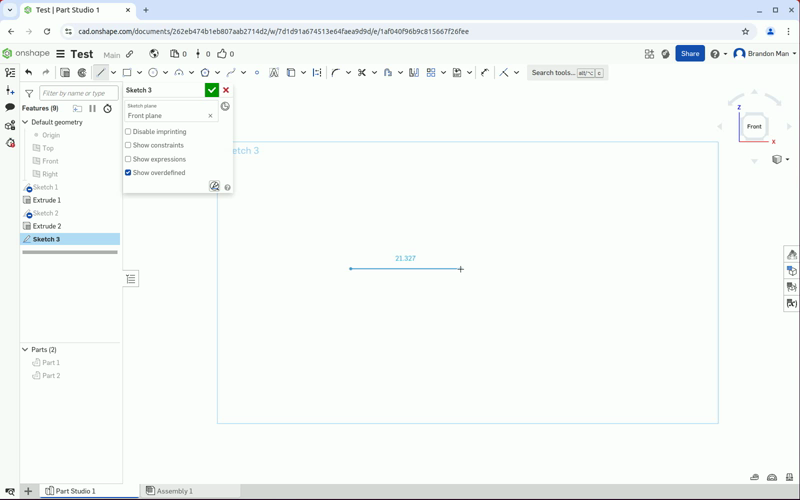
click(460, 268)
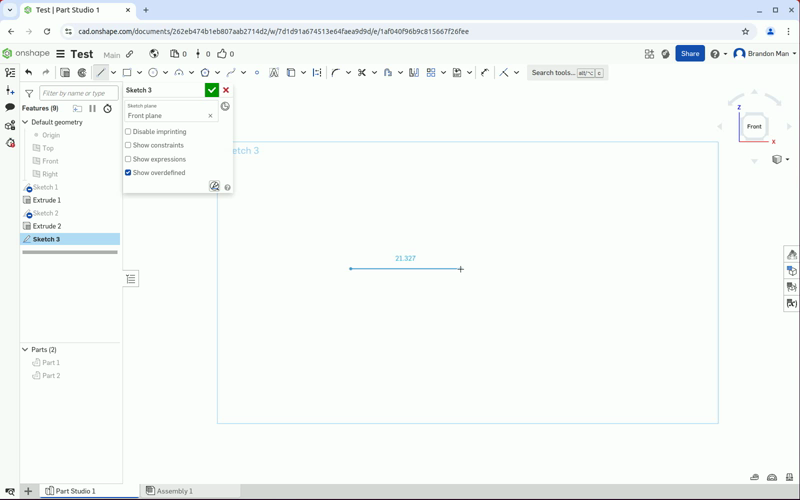
key_up(shift)
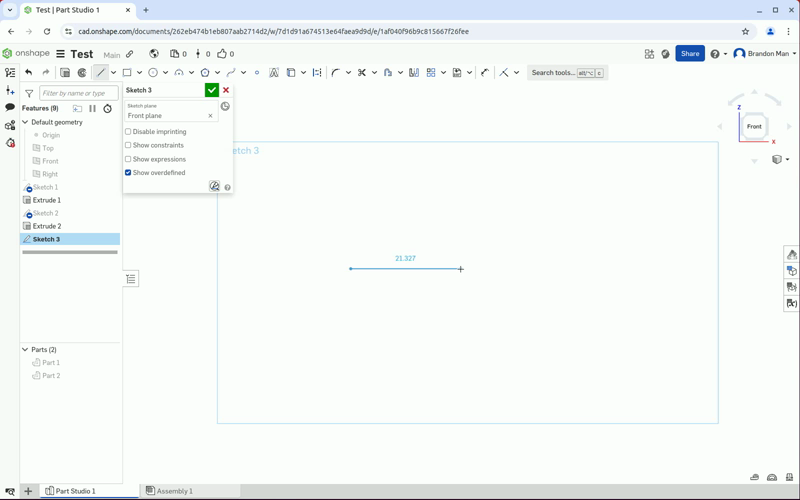
key_down(shift)
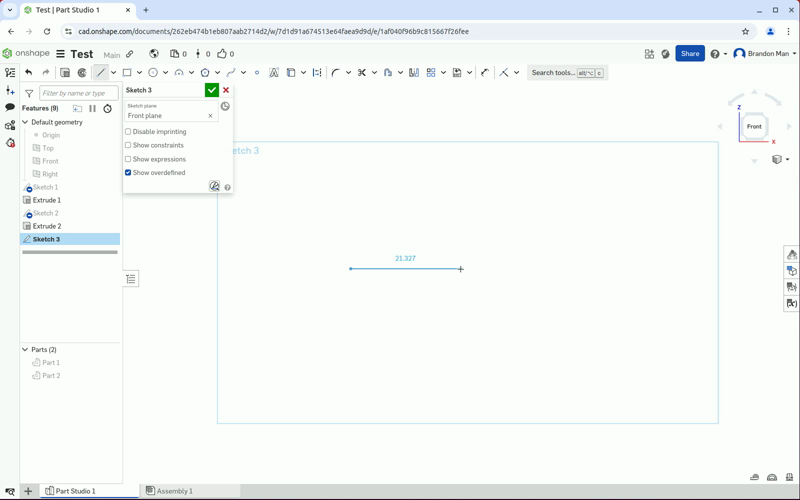
mouse_move(490, 268)
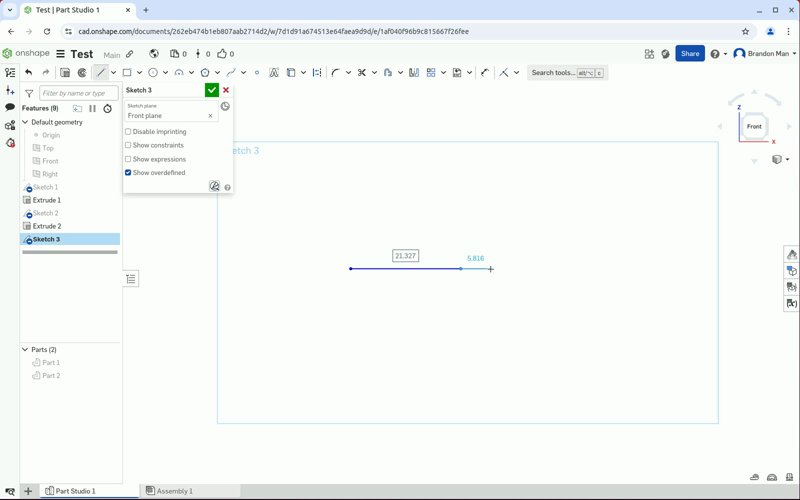
mouse_move(460, 255)
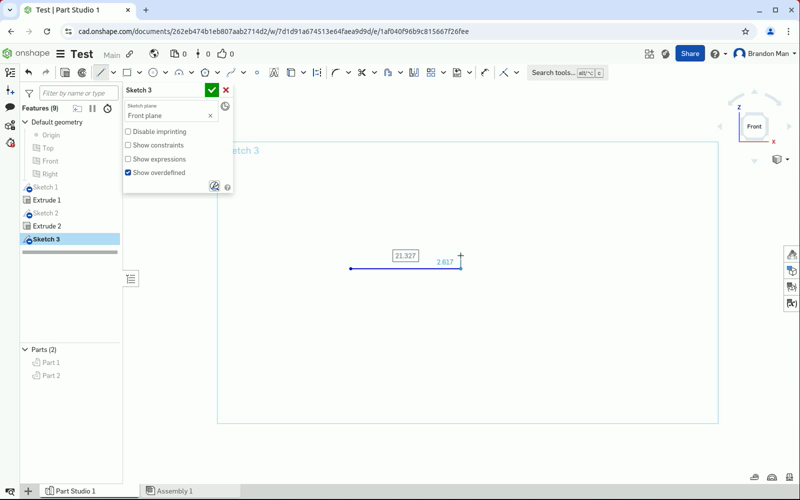
click(460, 255)
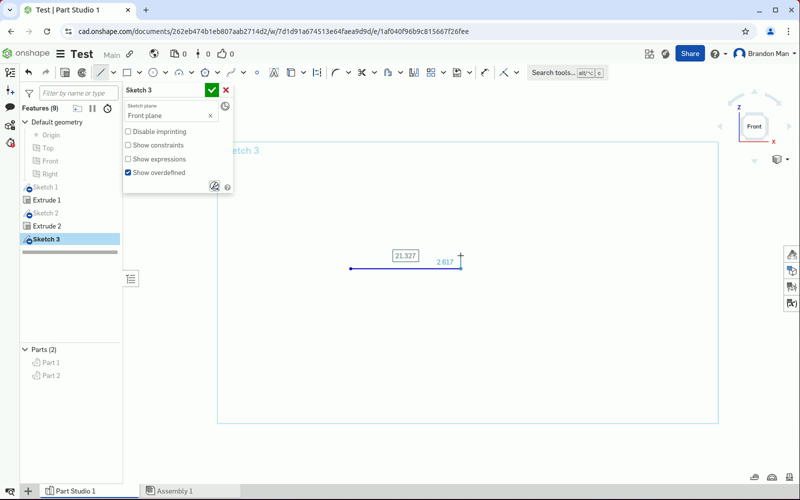
key_up(shift)
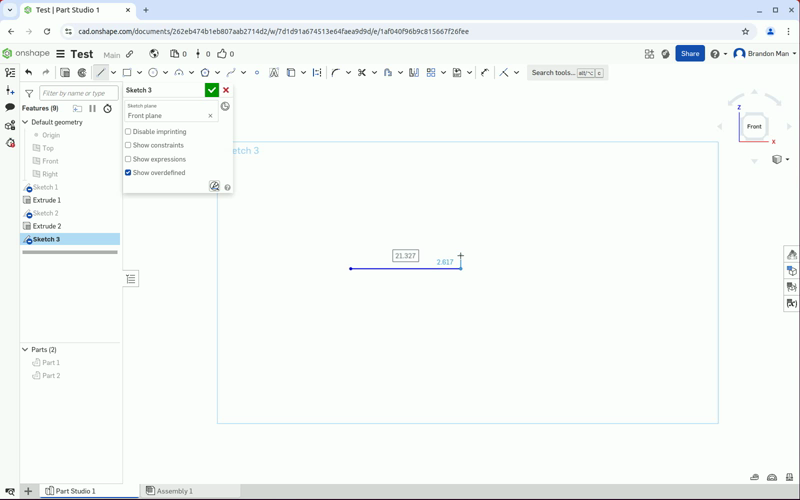
key_down(shift)
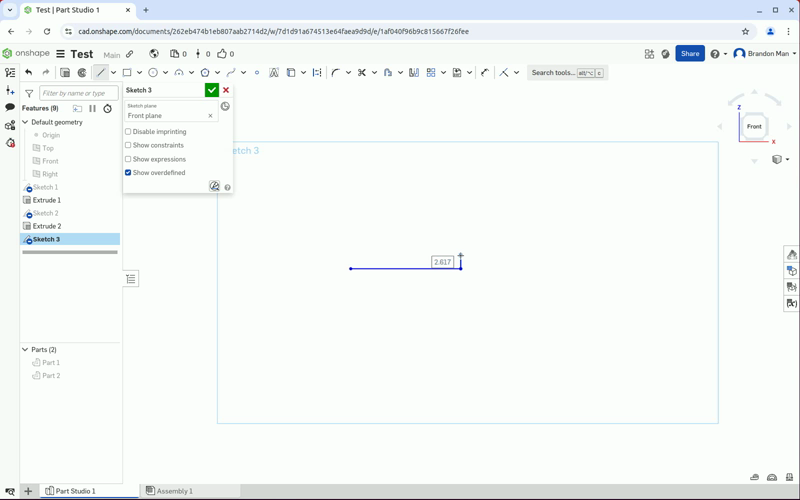
mouse_move(350, 255)
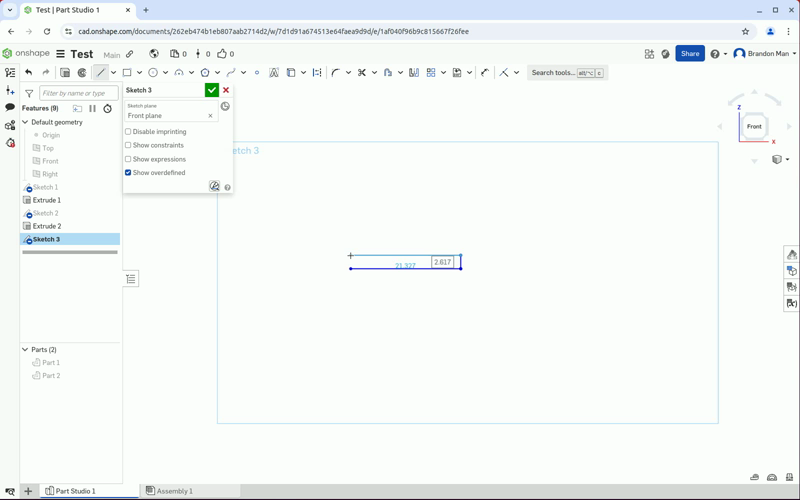
click(350, 255)
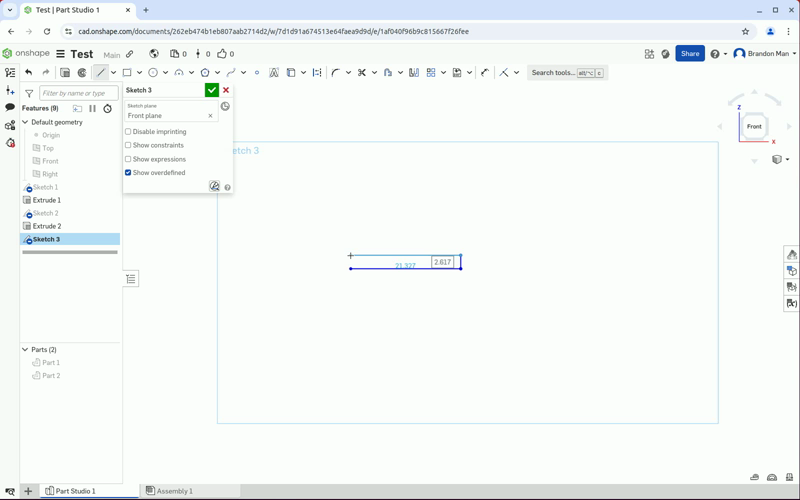
key_up(shift)
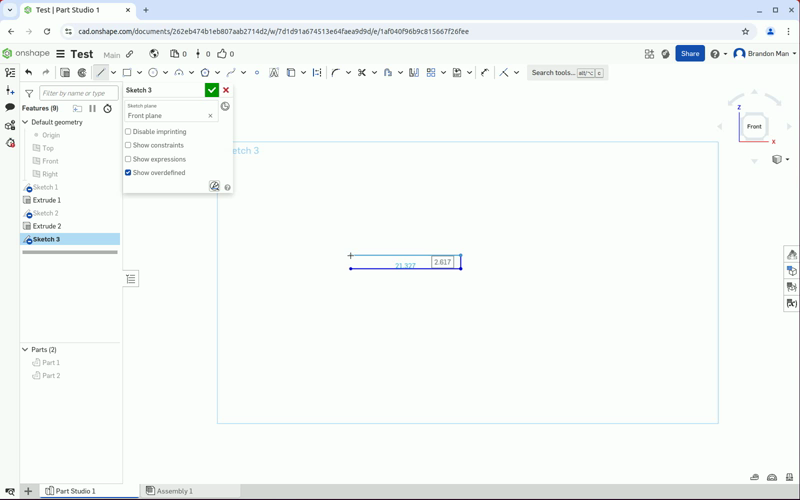
mouse_move(380, 255)
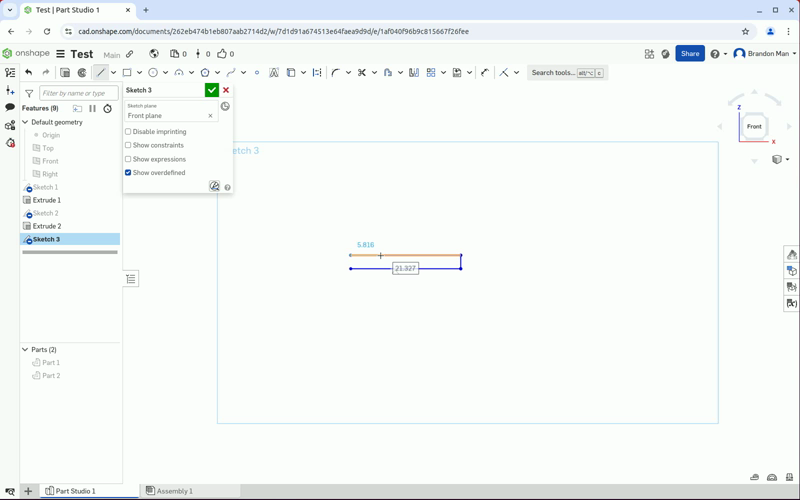
key_down(shift)
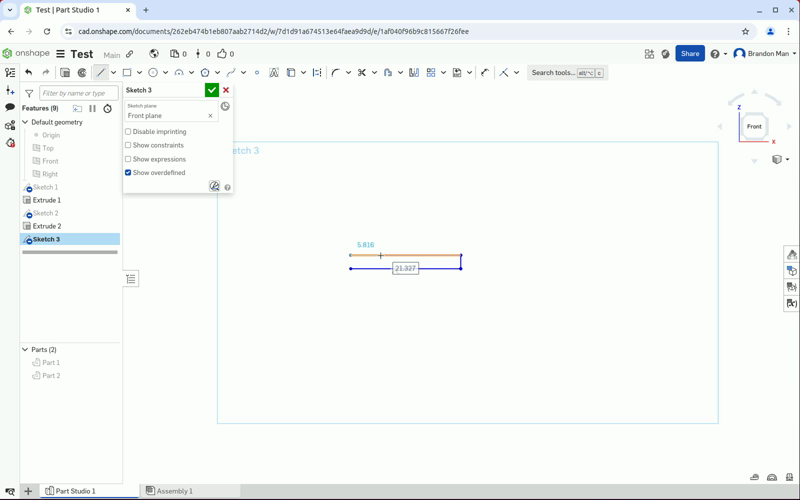
mouse_move(350, 268)
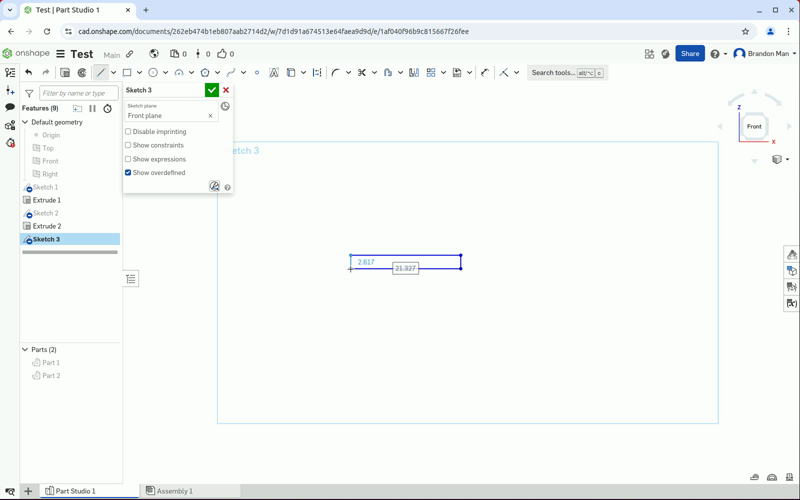
key_up(shift)
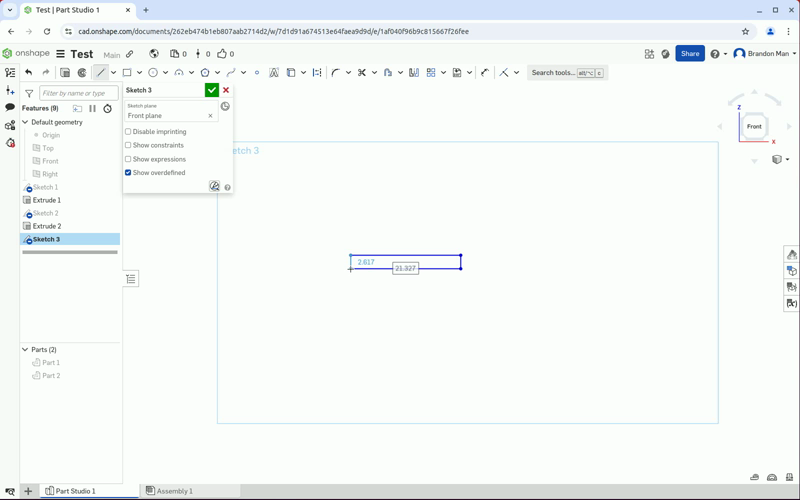
click(350, 268)
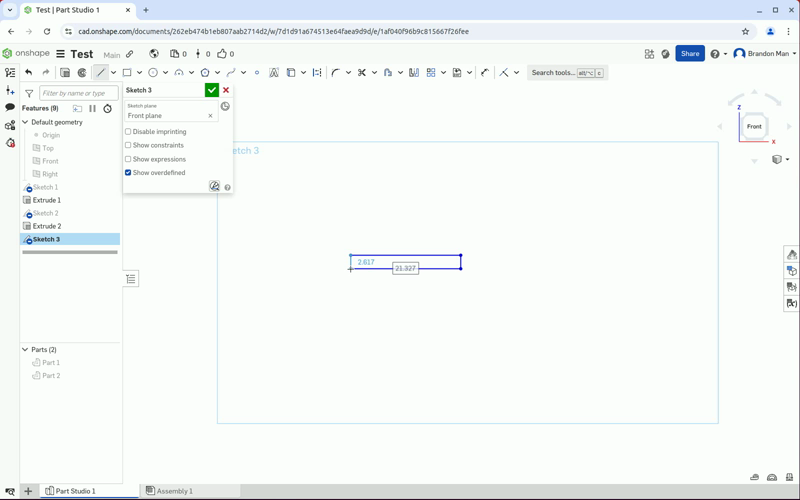
key(esc)
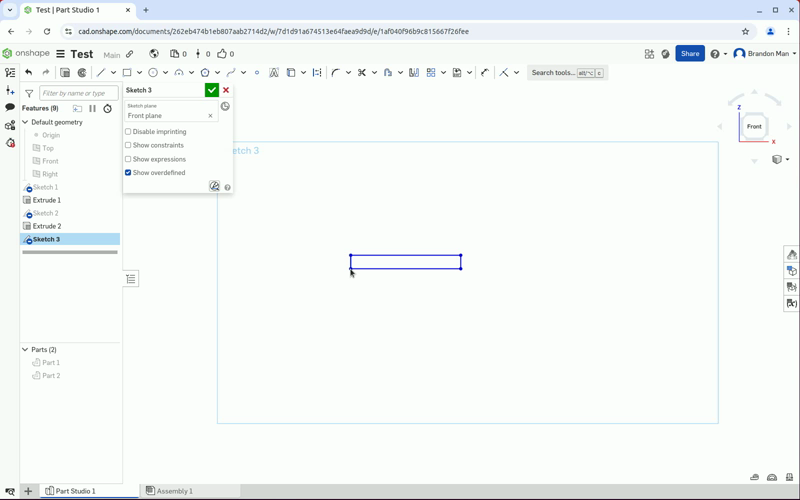
mouse_move(396, 266)
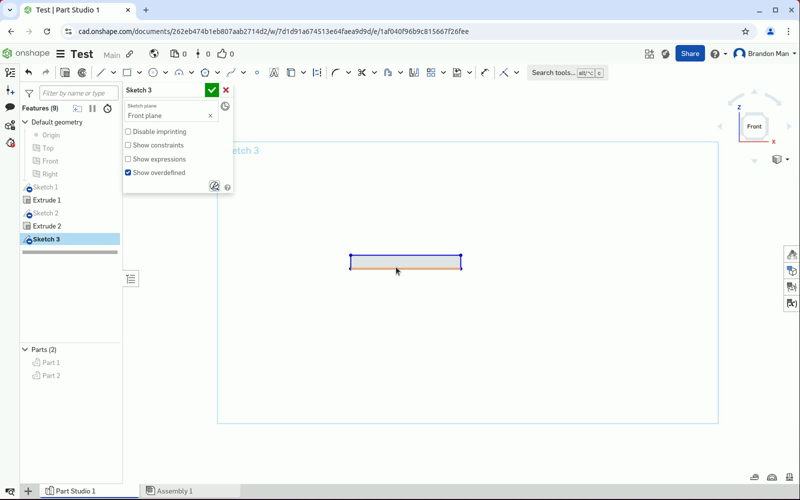
scroll(6)
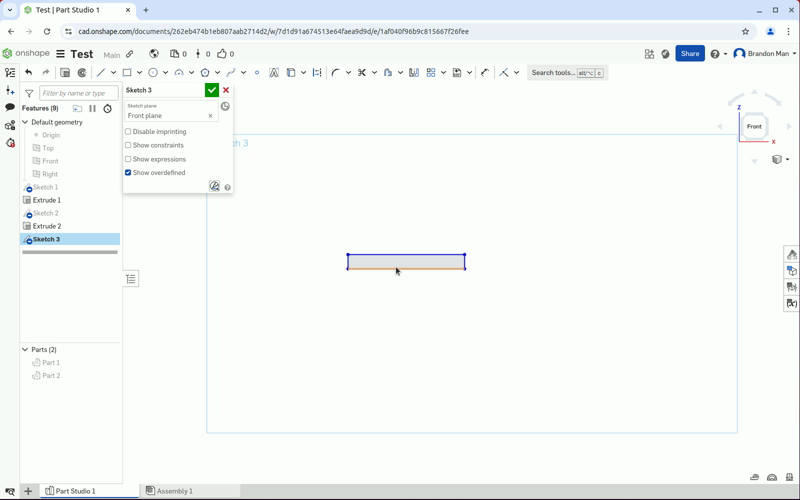
scroll(6)
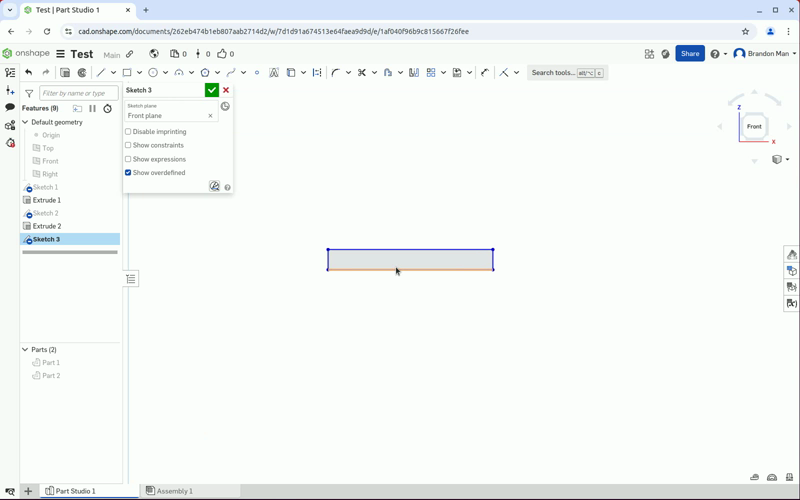
scroll(6)
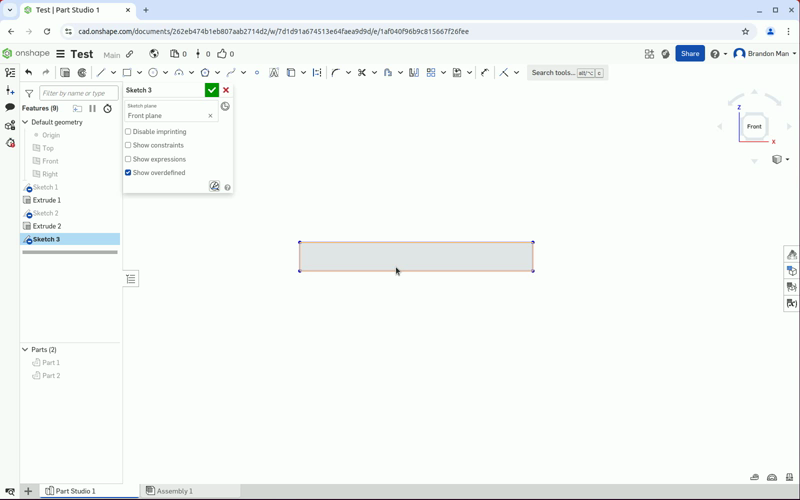
scroll(6)
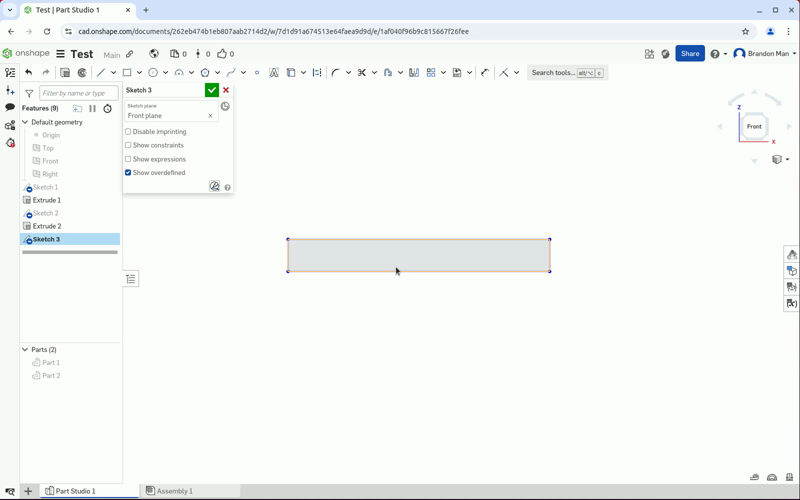
scroll(6)
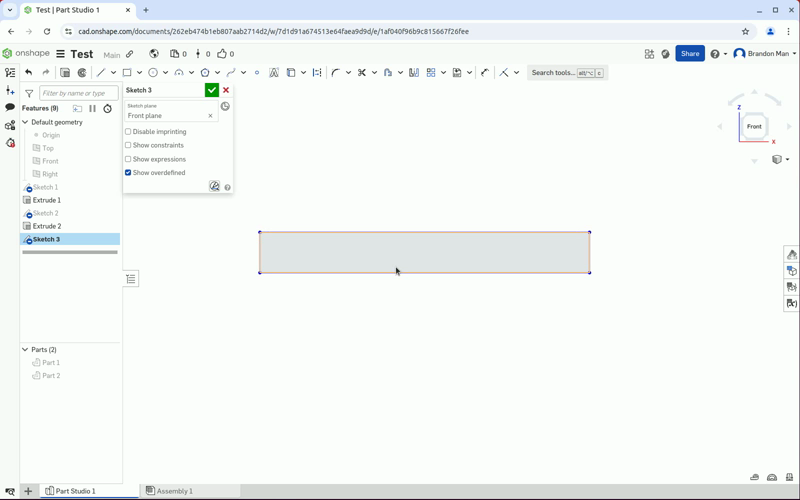
scroll(6)
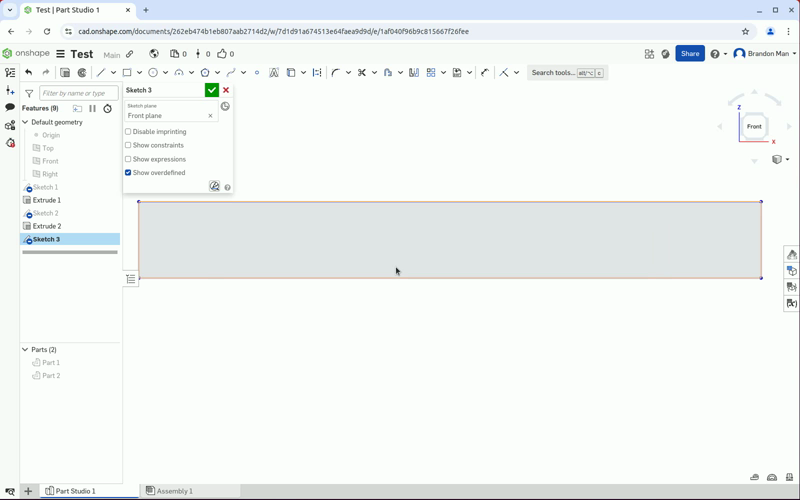
scroll(6)
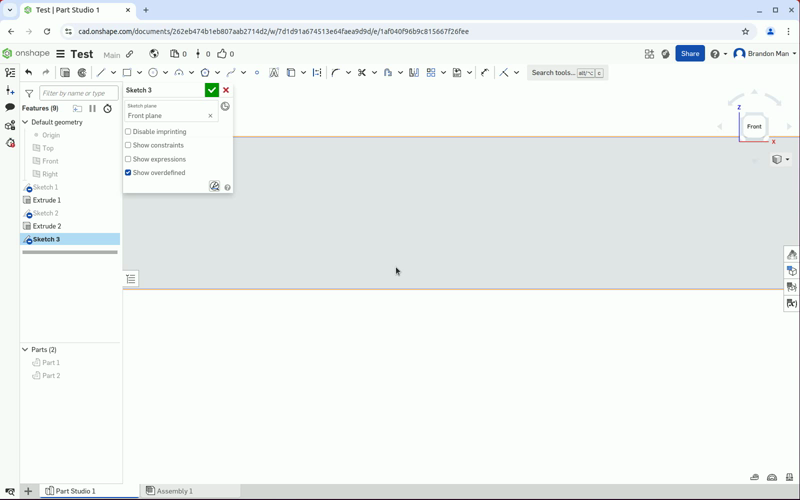
click(396, 266)
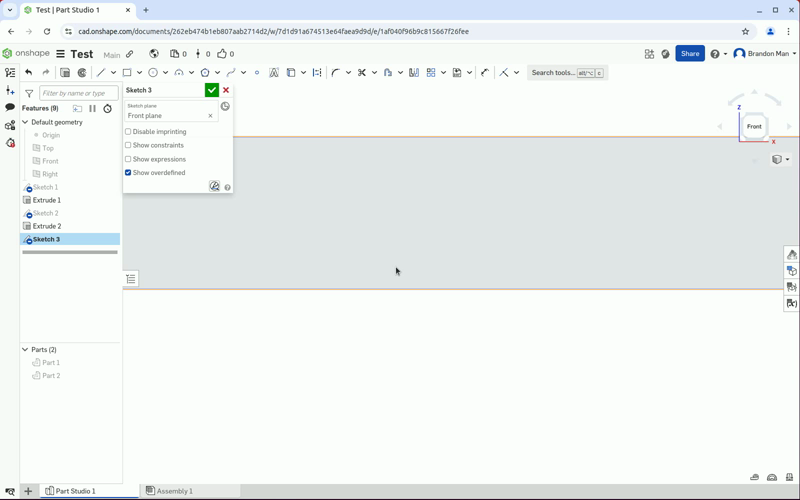
scroll(-6)
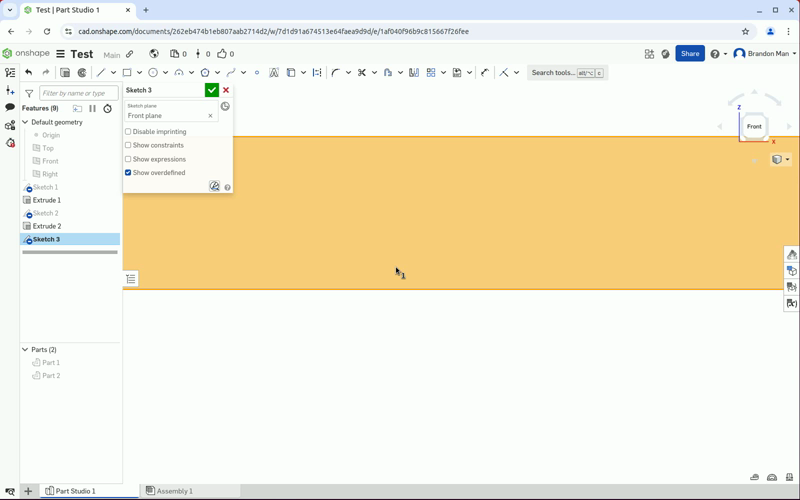
scroll(-6)
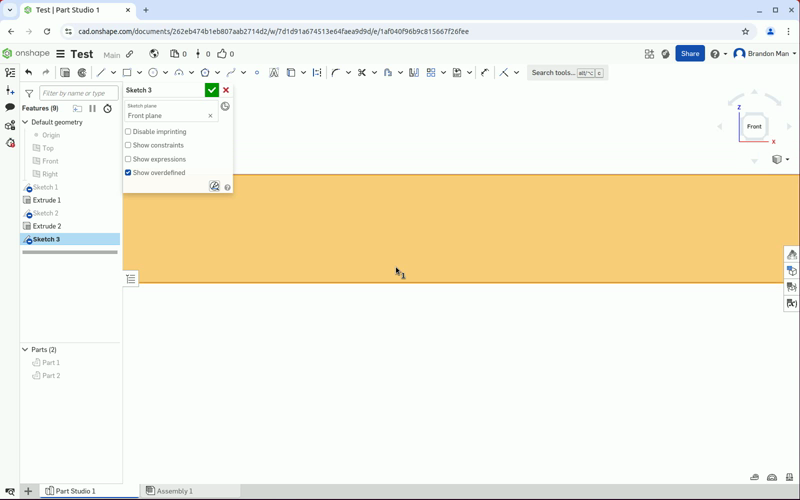
scroll(-6)
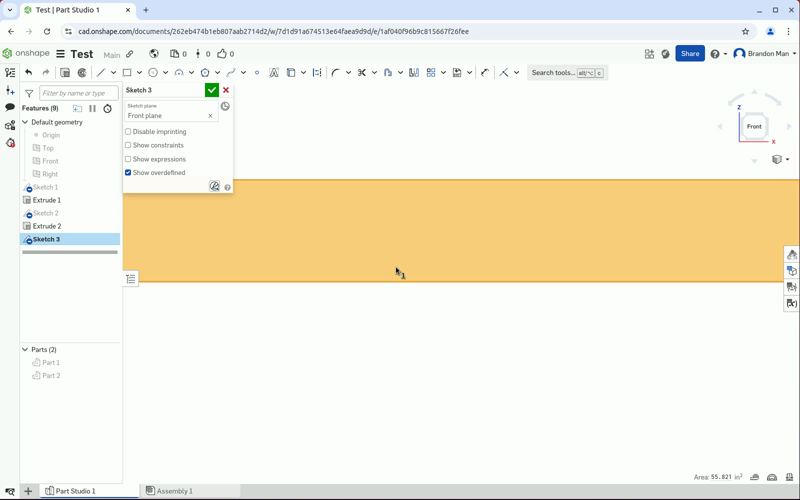
scroll(-6)
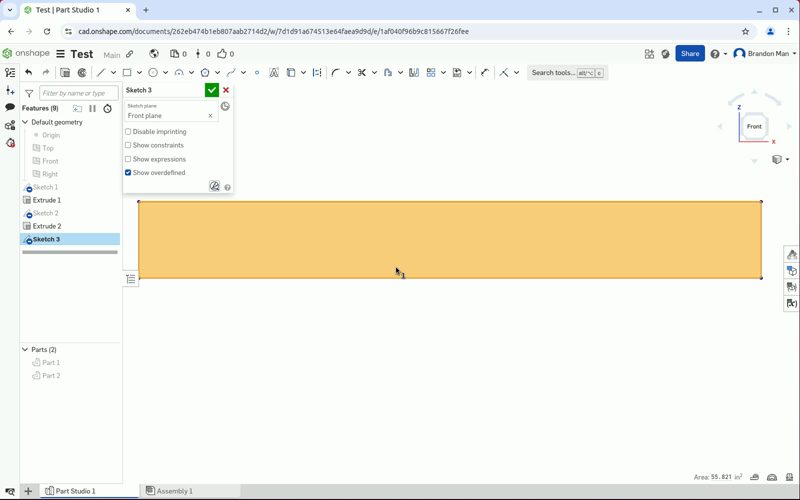
scroll(-6)
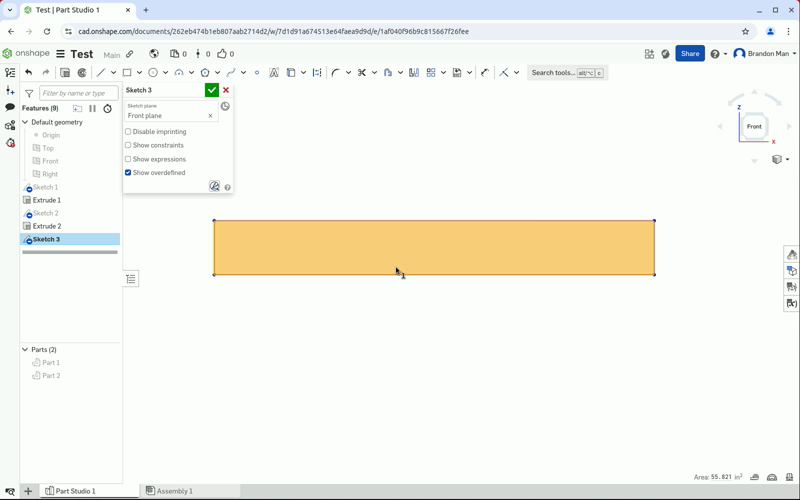
scroll(-6)
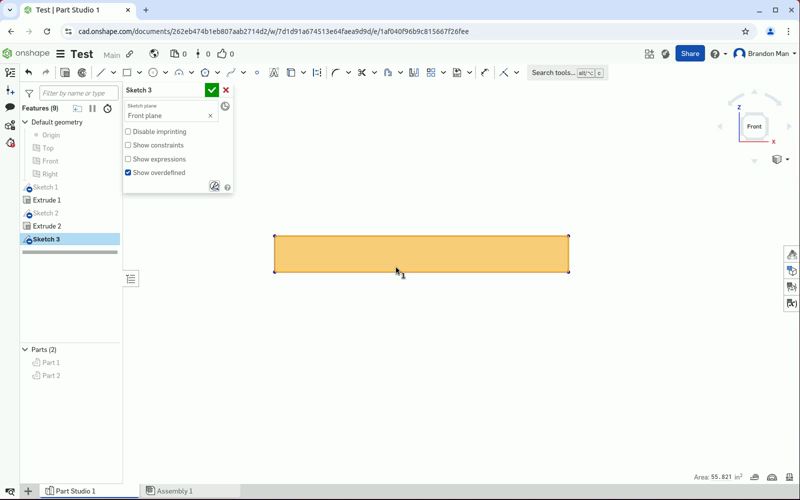
scroll(-6)
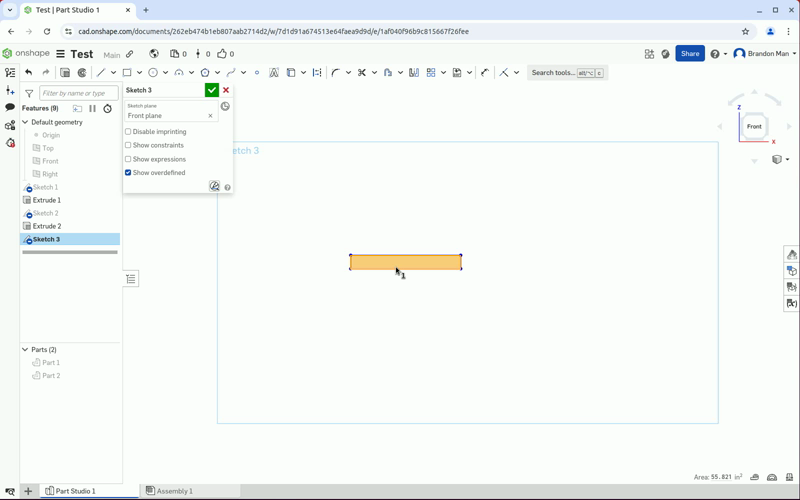
mouse_move(73, 352)
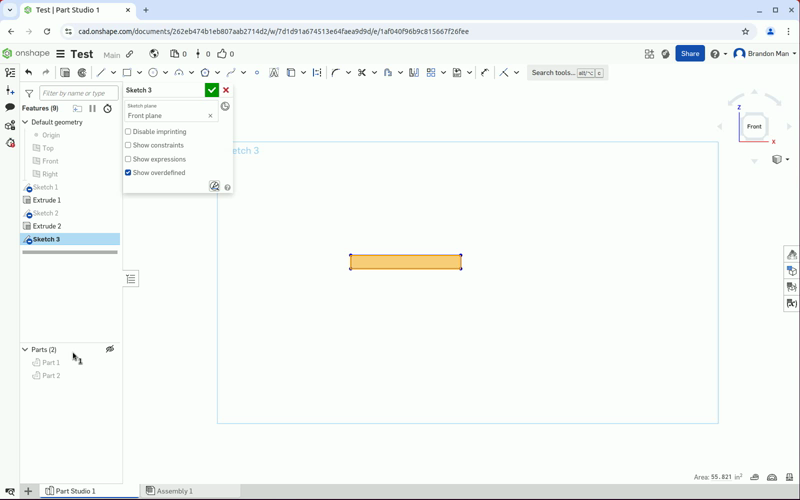
key(shift+y)
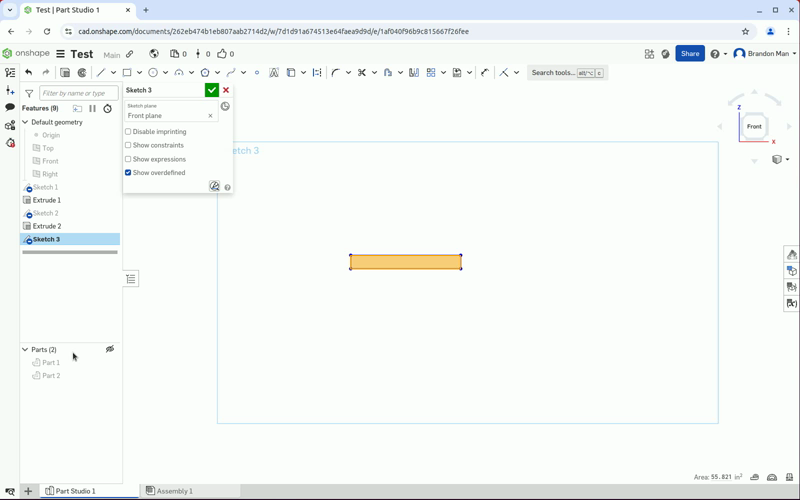
key(shift+e)
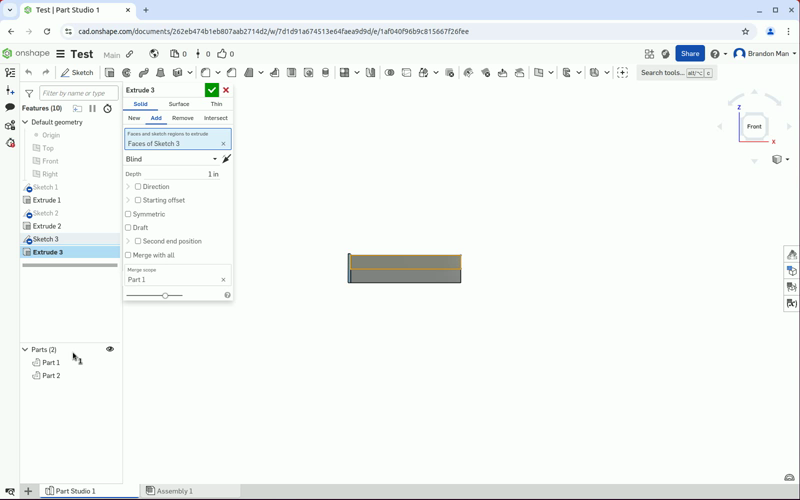
mouse_move(143, 106)
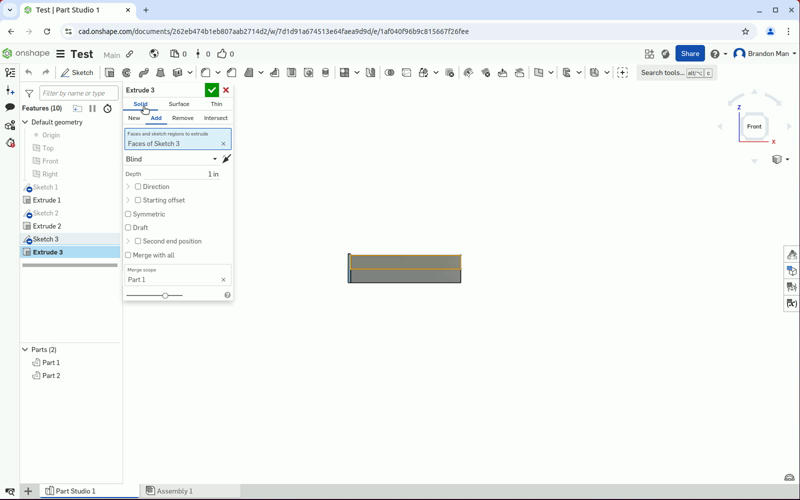
click(143, 106)
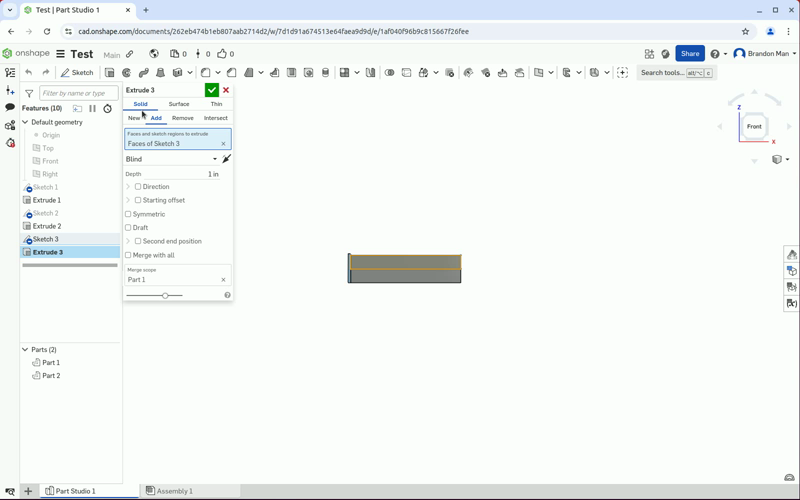
mouse_move(137, 120)
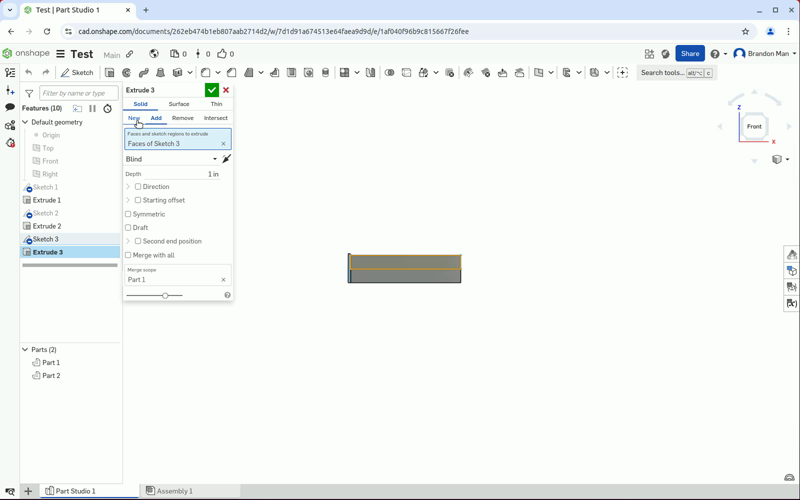
click(137, 120)
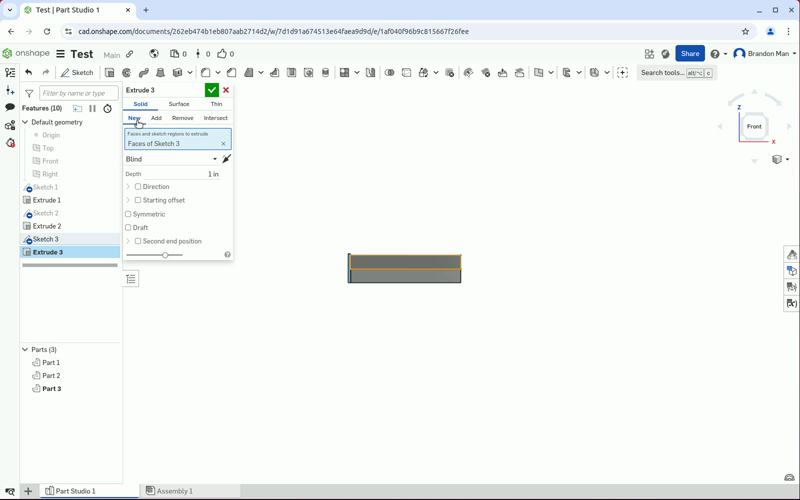
key(tab, 4)
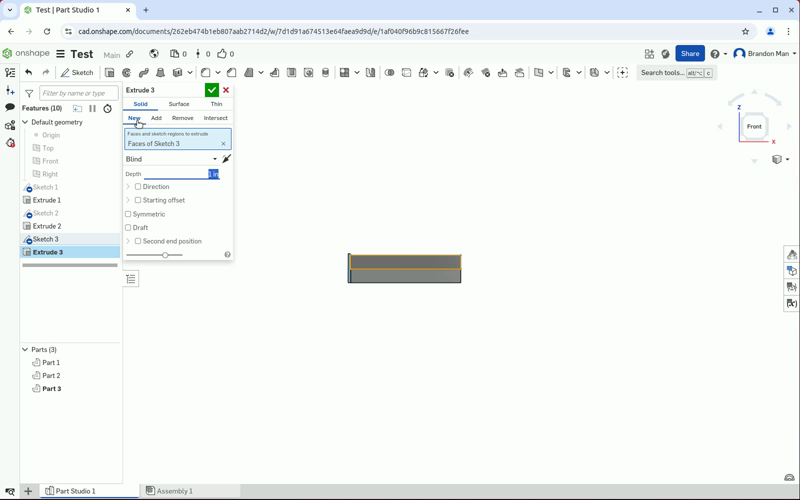
text(3.851)
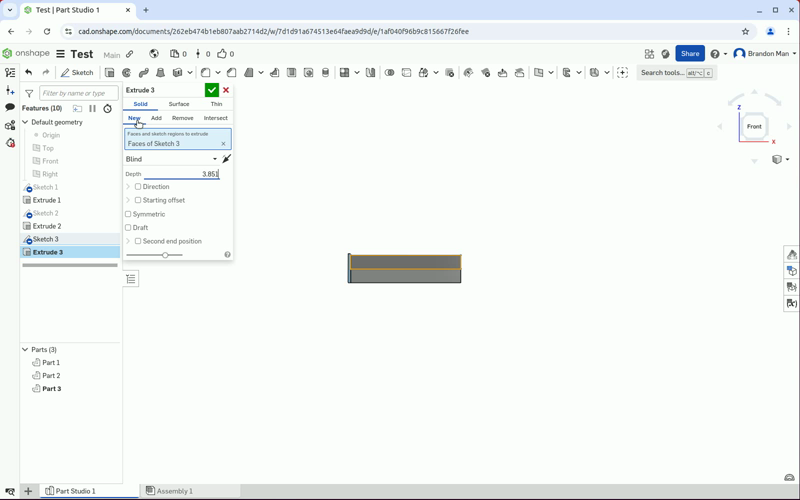
key(enter)
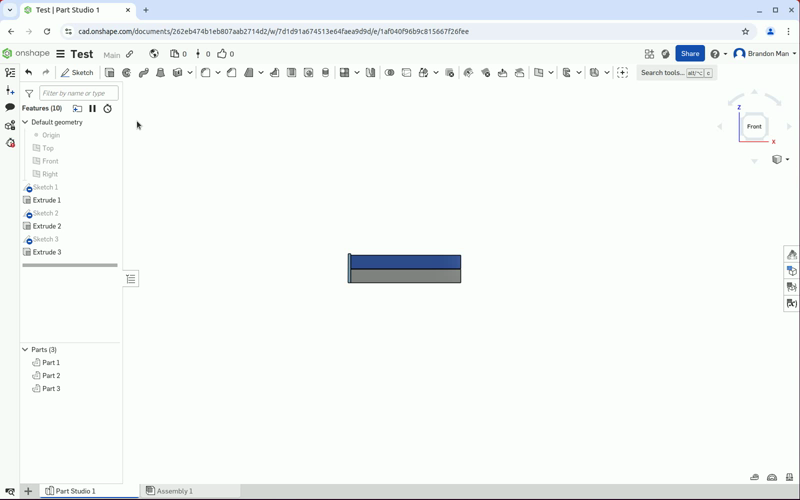
key(shift+h)
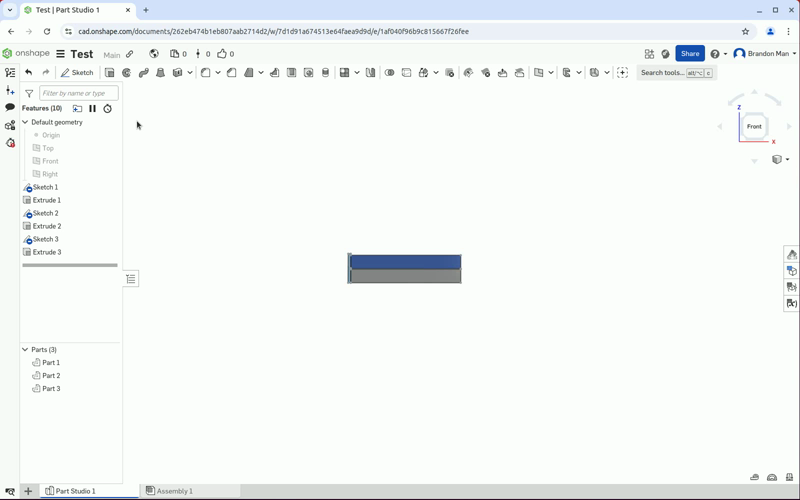
key(shift+h)
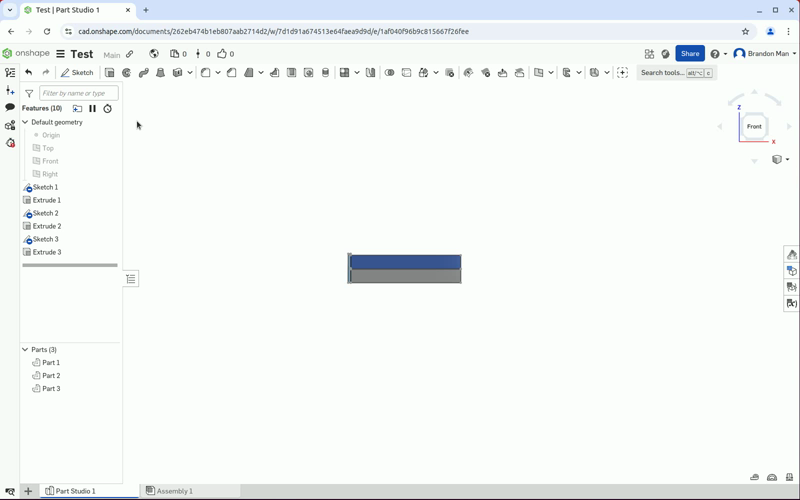
key(shift+7)
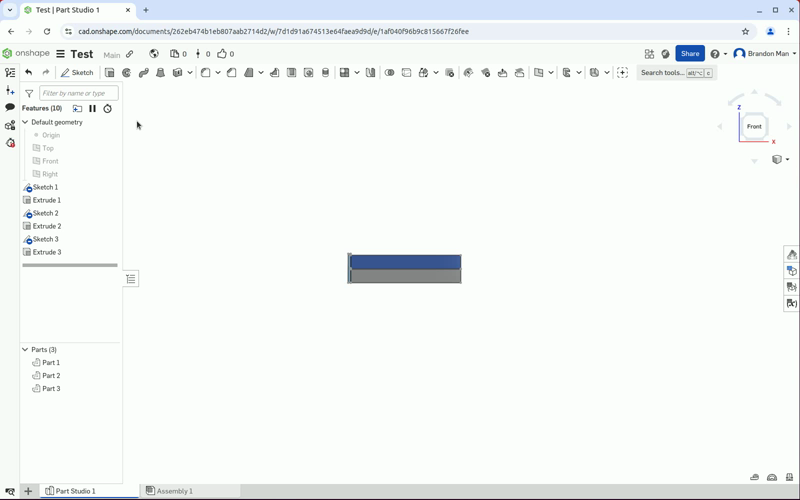
key(left, 2)
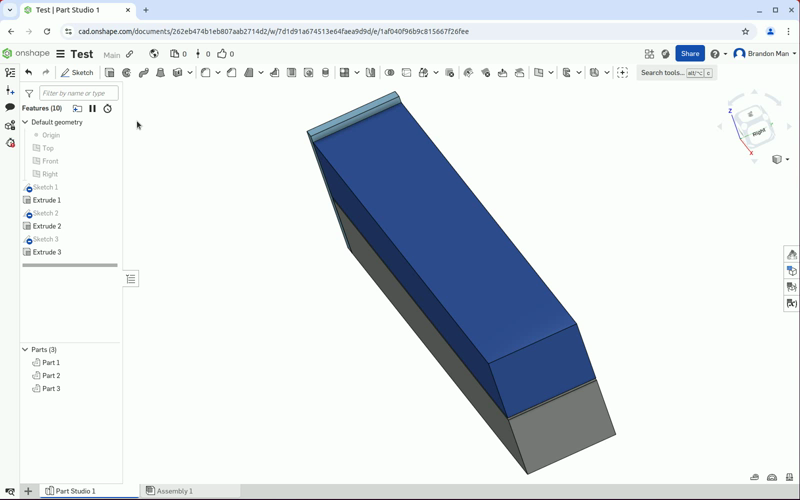
key(down, 2)
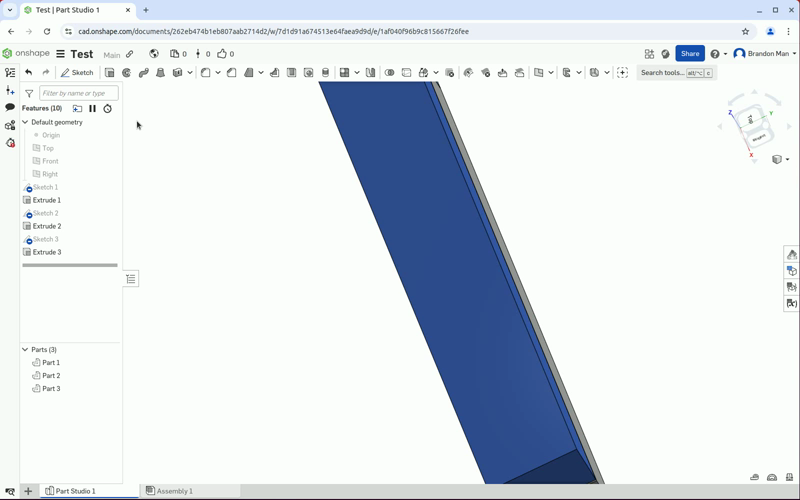
key(up, 2)
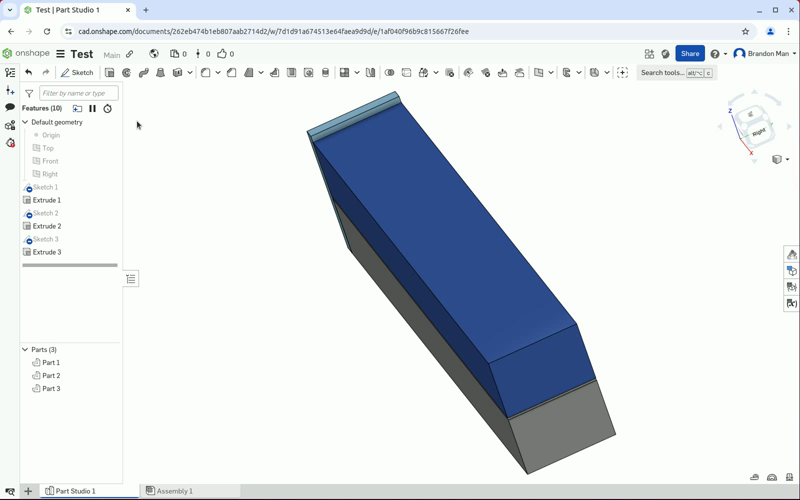
key(right, 2)
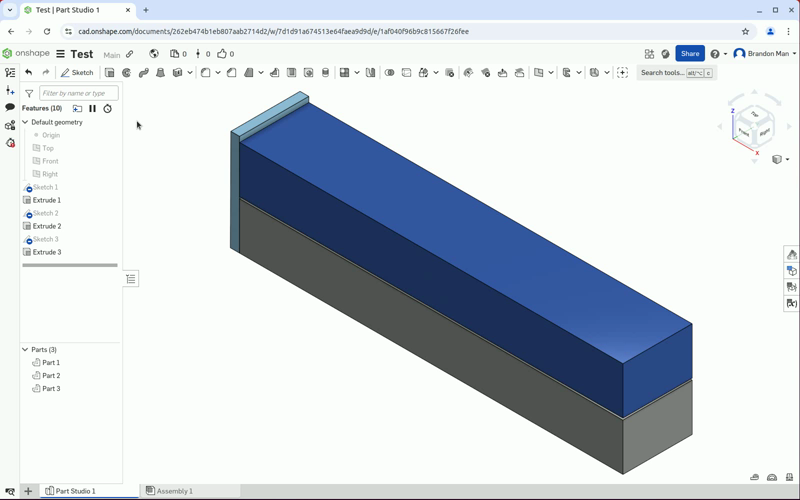
mouse_move(73, 189)
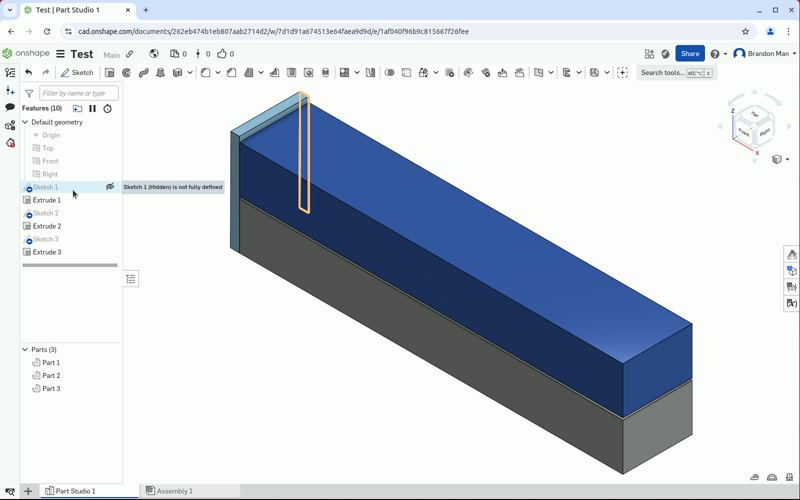
click(73, 189)